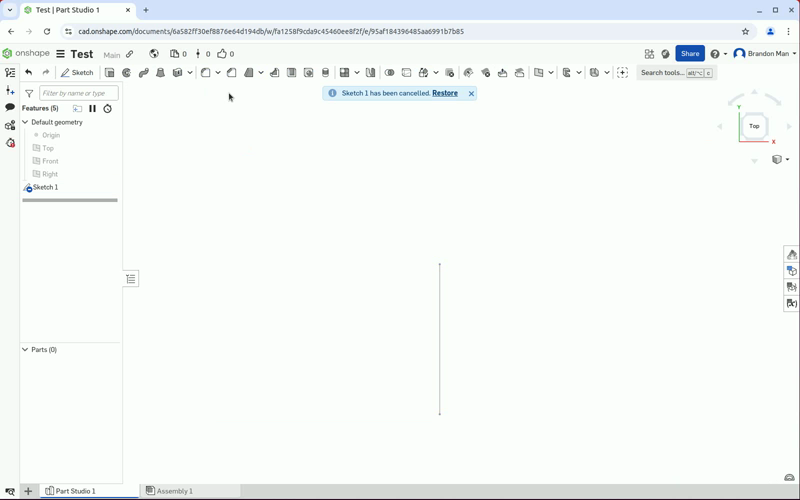
key(shift+h)
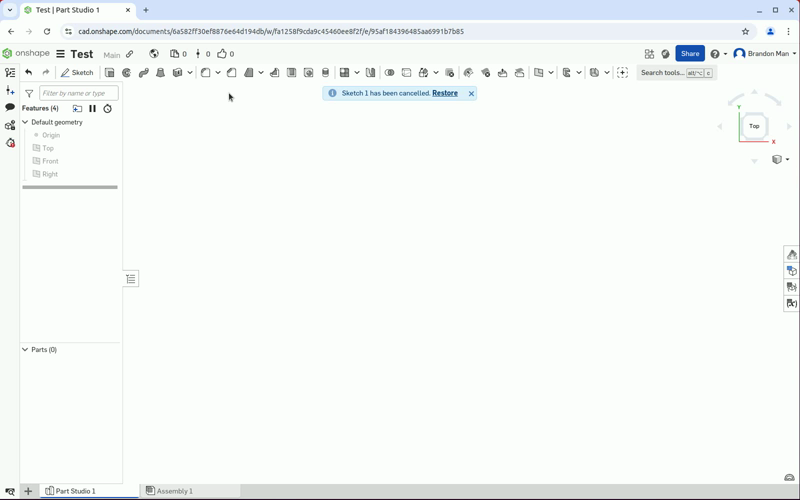
key(shift+s)
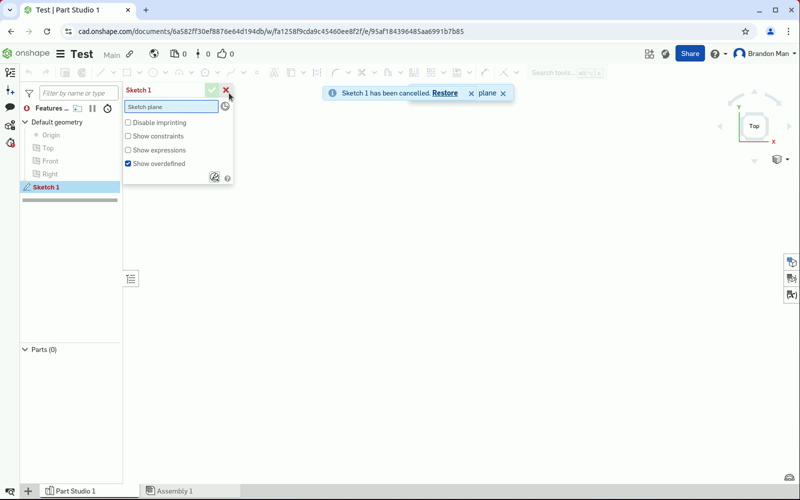
mouse_move(73, 150)
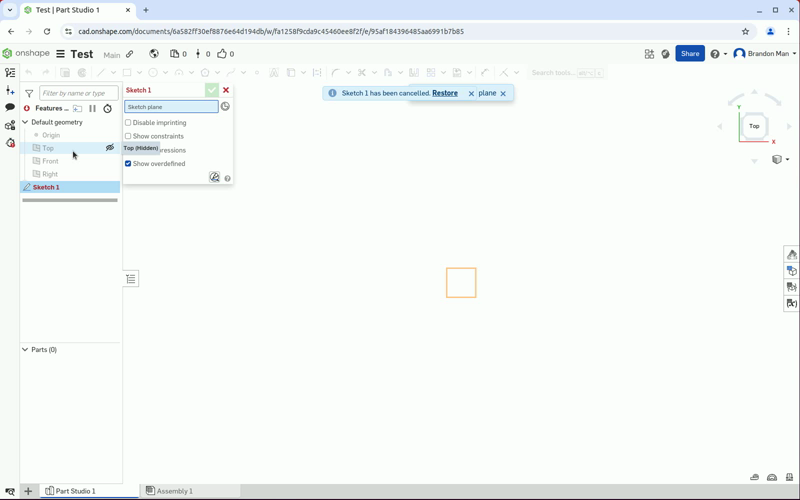
click(73, 150)
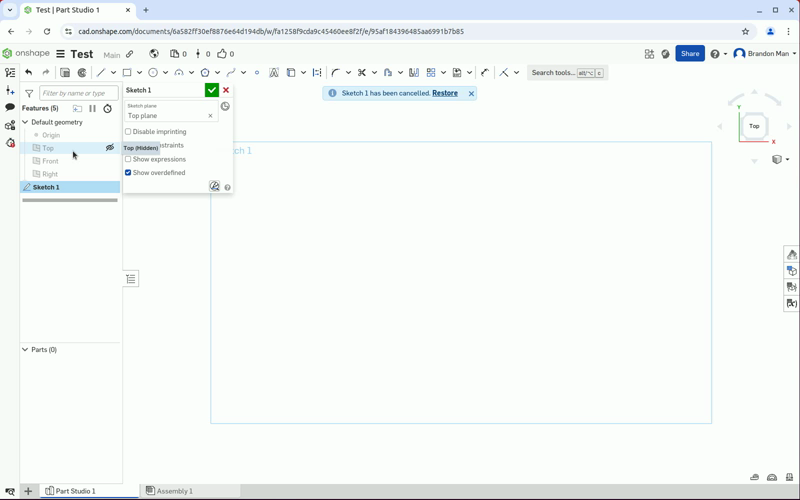
mouse_move(73, 352)
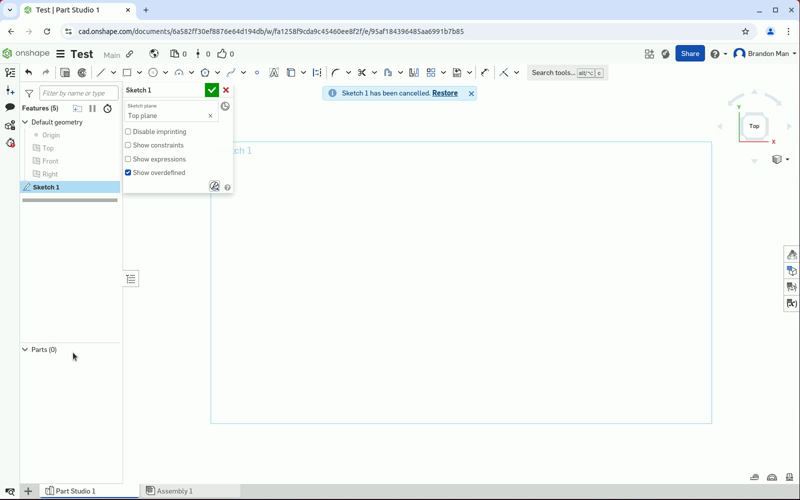
key(y)
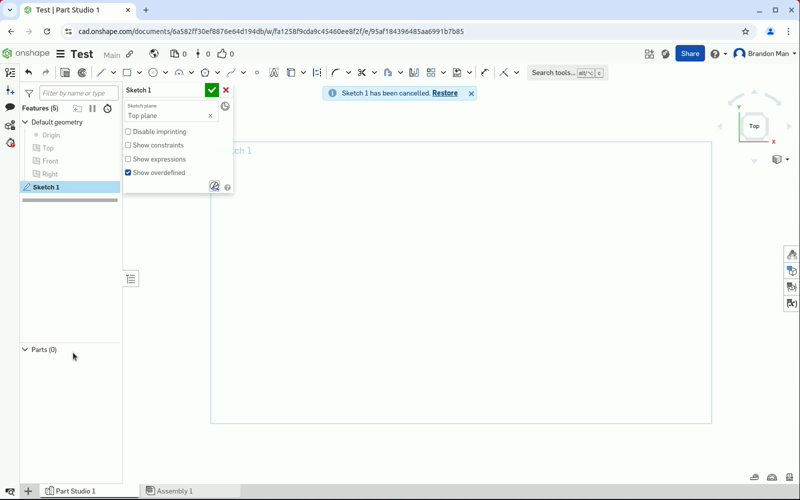
key(l)
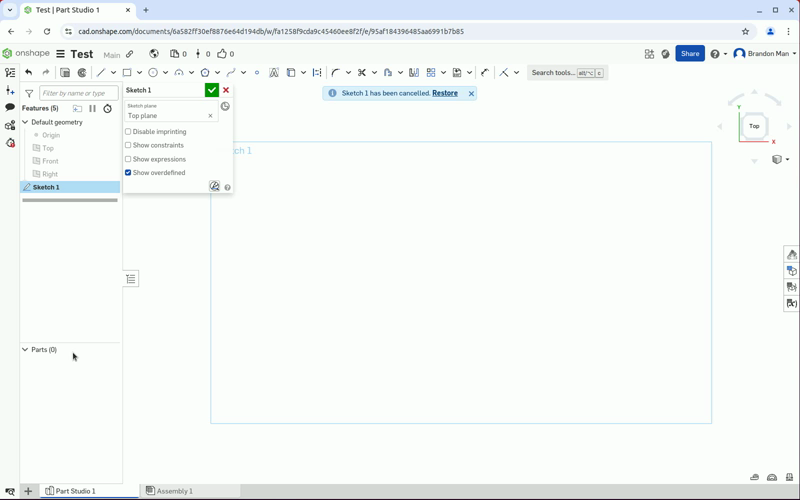
key_down(shift)
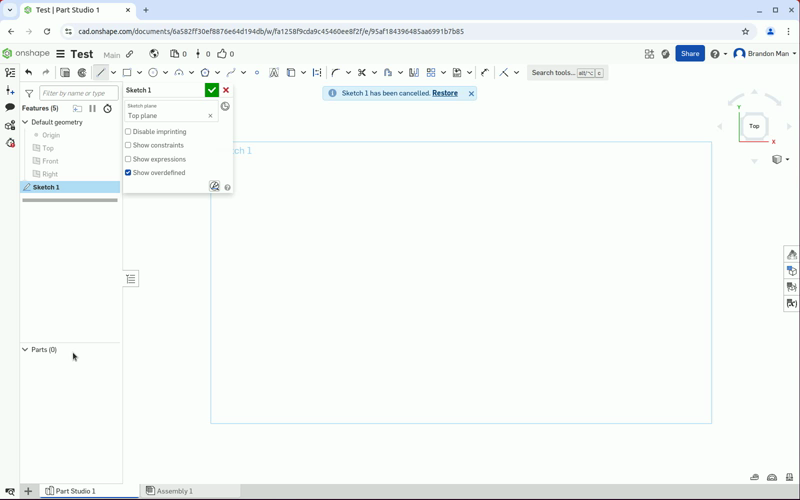
mouse_move(457, 284)
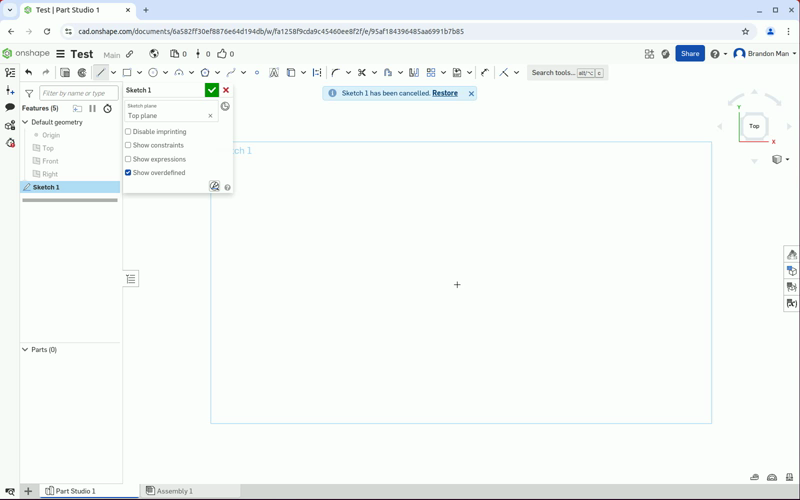
click(457, 284)
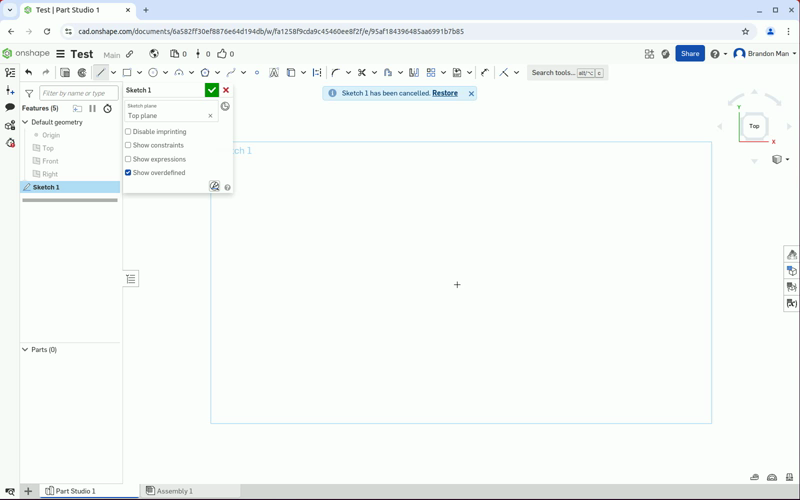
key_up(shift)
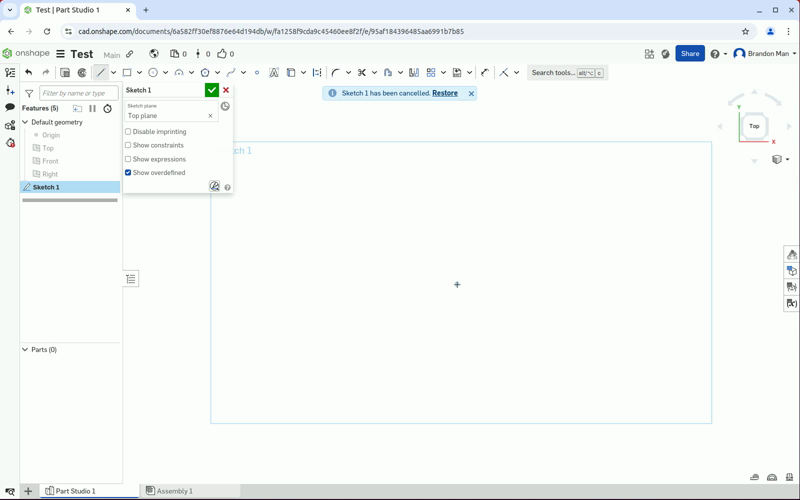
key_down(shift)
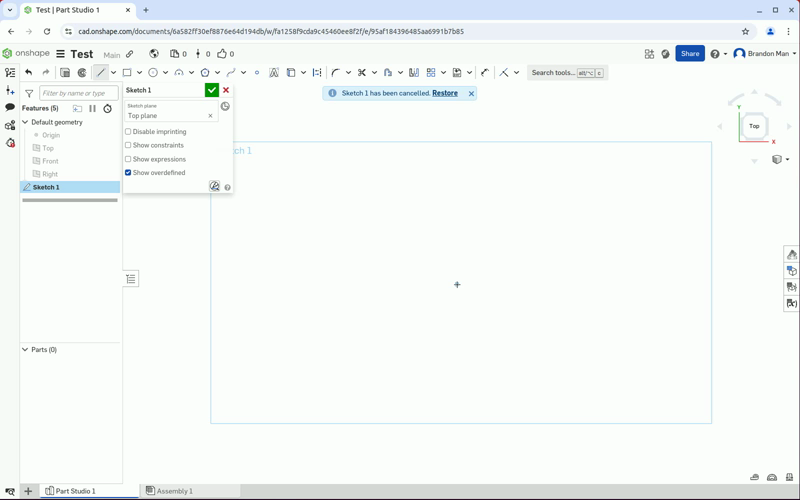
mouse_move(487, 284)
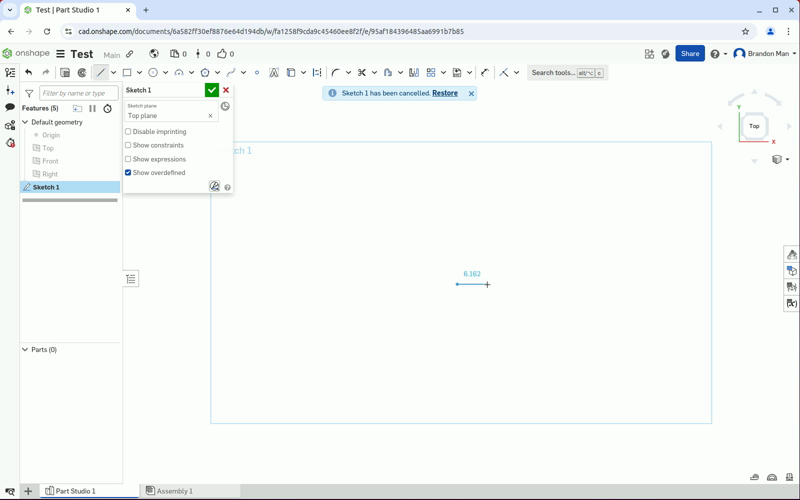
mouse_move(464, 284)
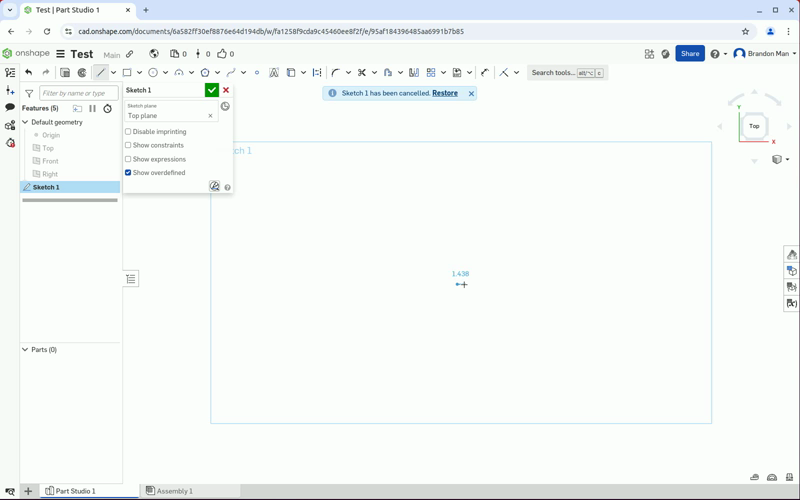
scroll(6)
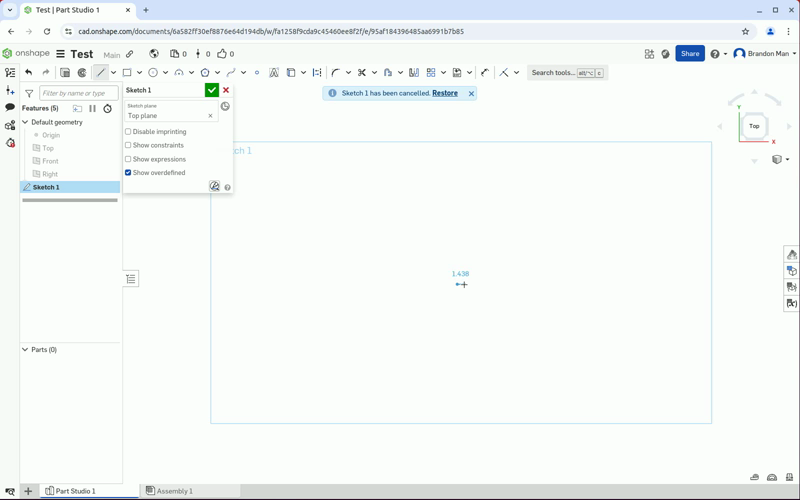
scroll(6)
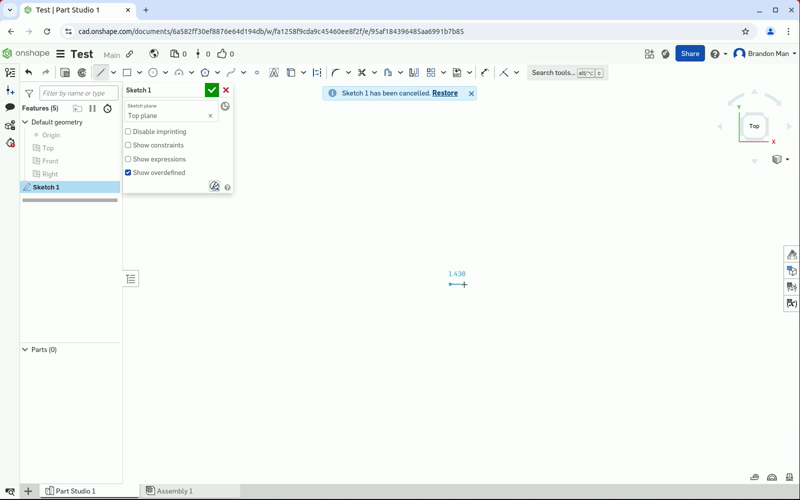
scroll(6)
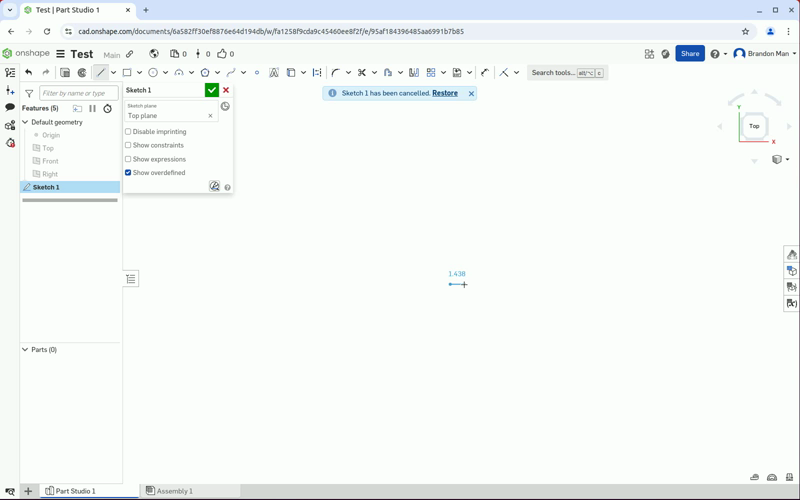
scroll(6)
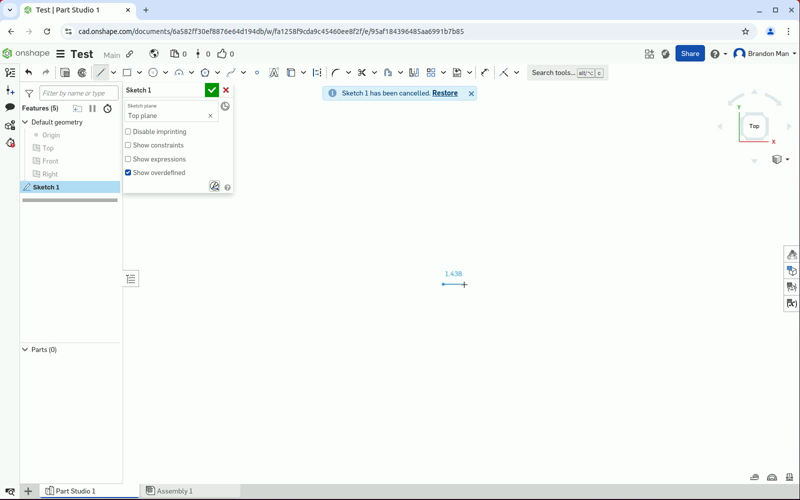
scroll(6)
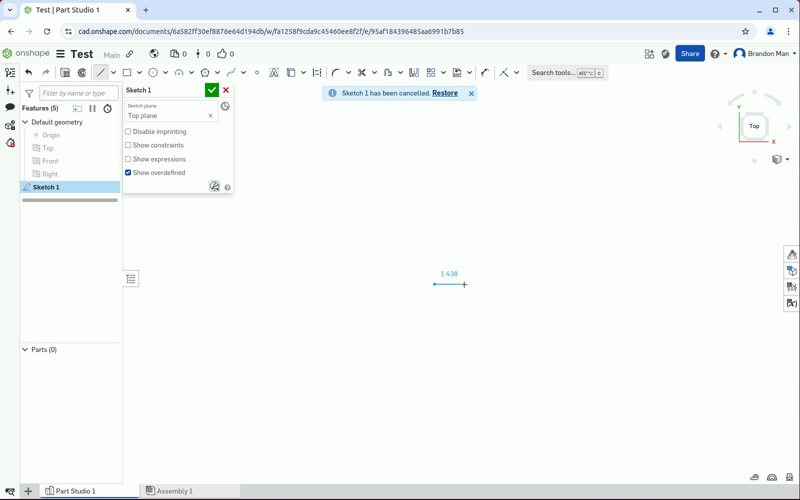
scroll(6)
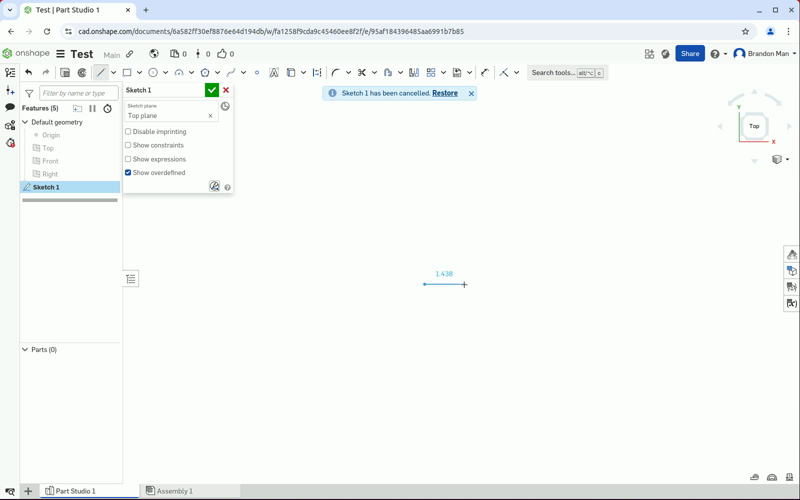
scroll(6)
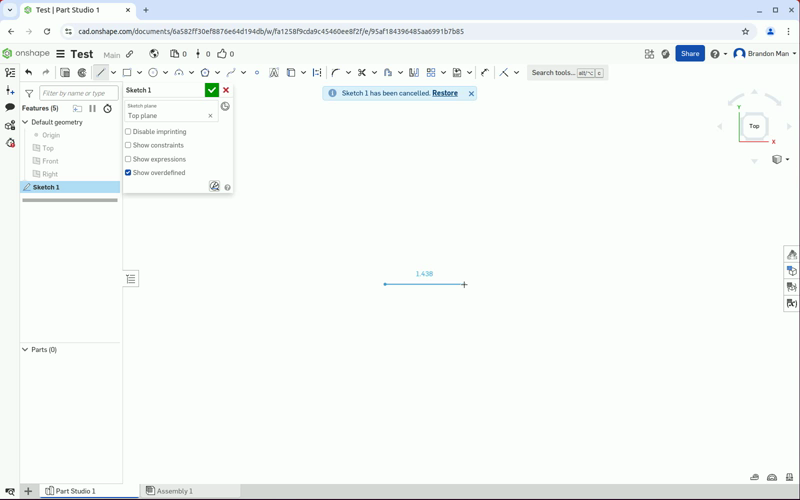
click(464, 284)
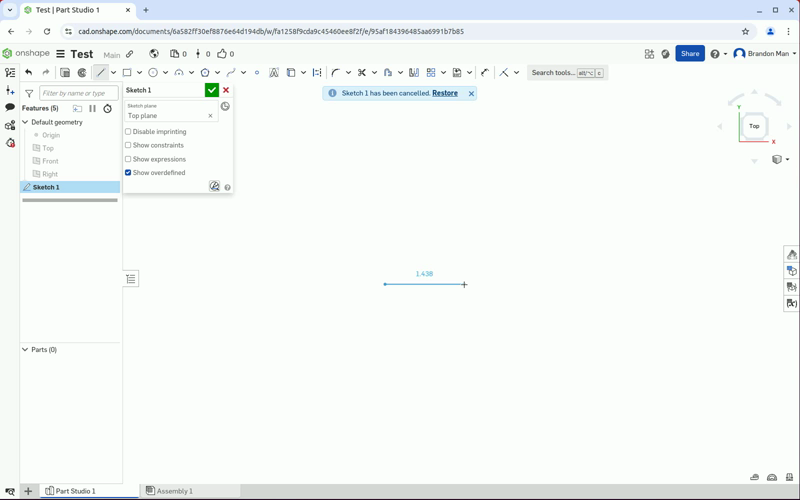
scroll(-6)
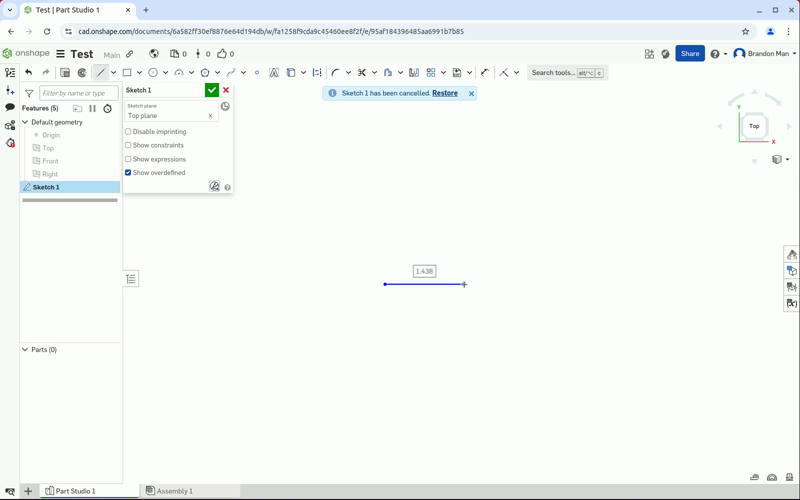
scroll(-6)
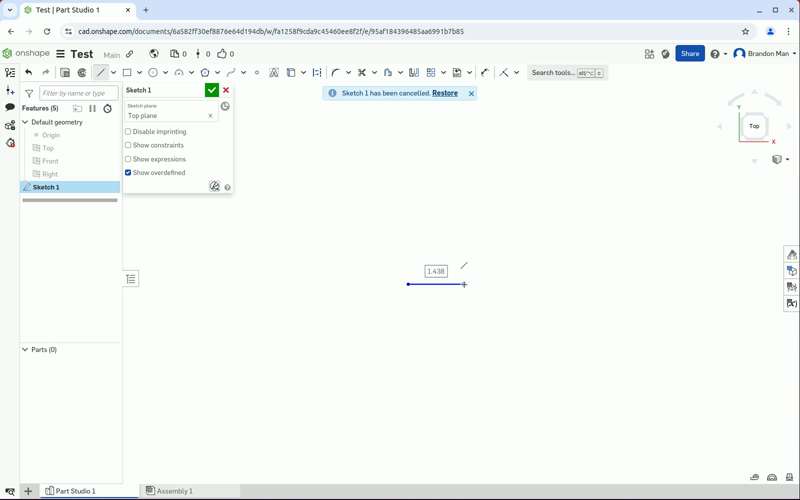
scroll(-6)
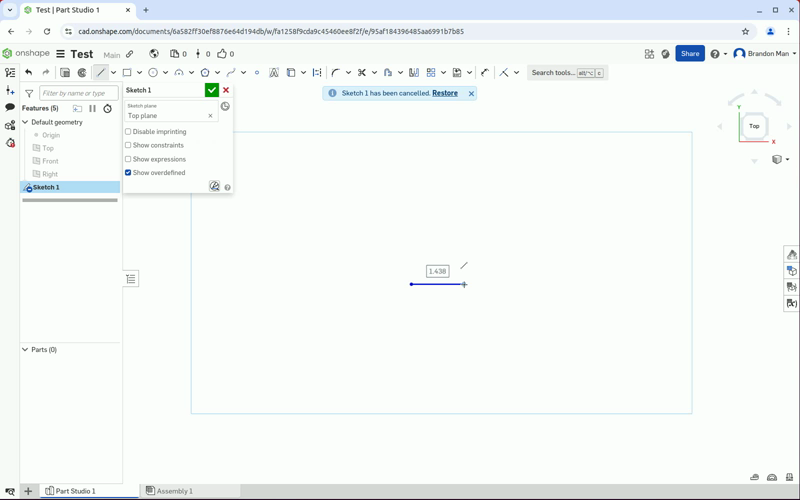
scroll(-6)
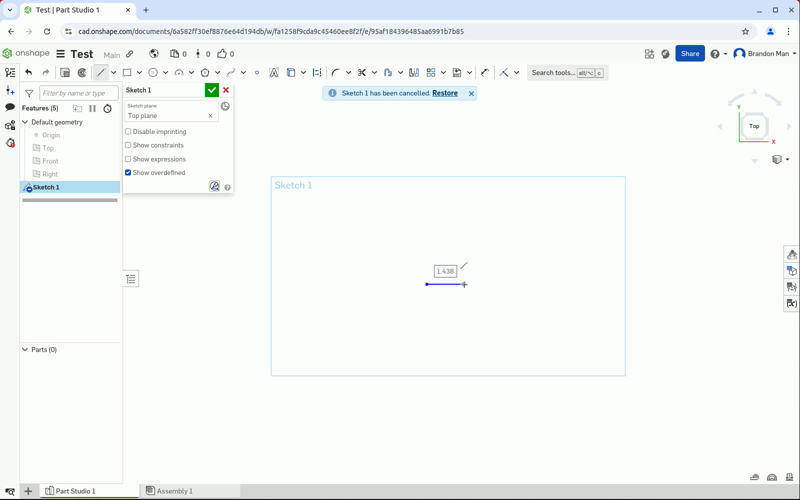
scroll(-6)
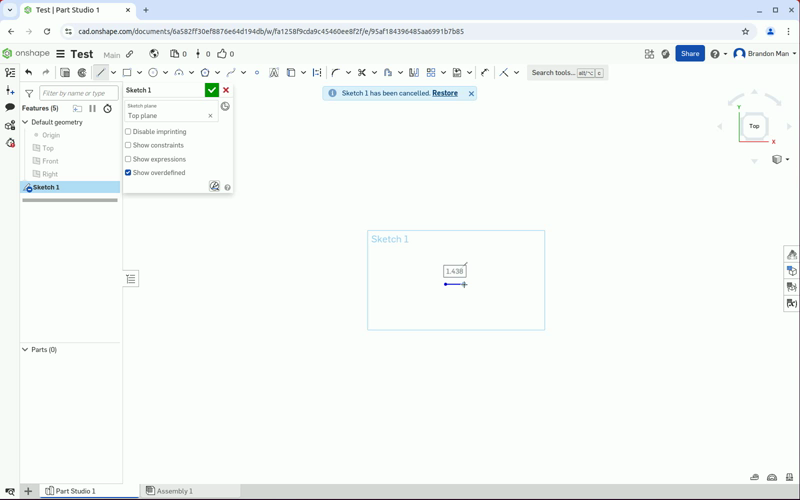
scroll(-6)
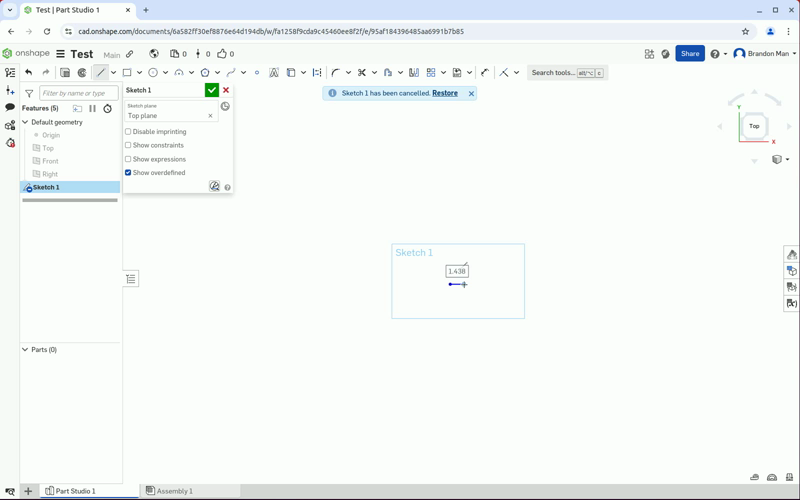
scroll(-6)
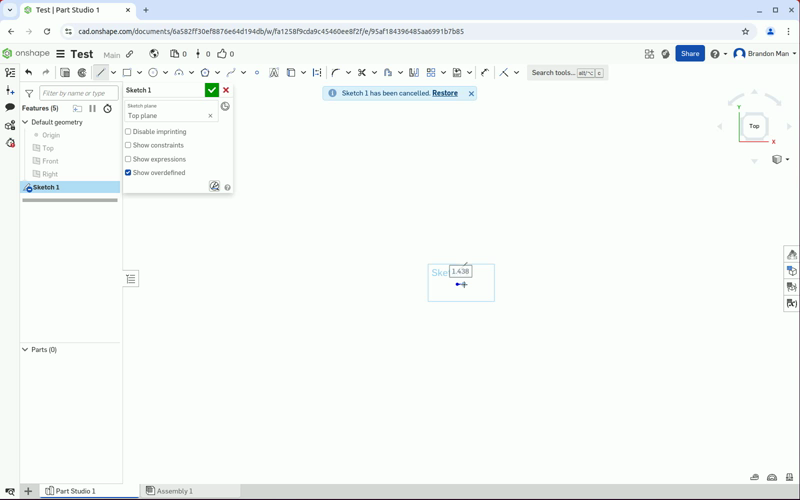
key_up(shift)
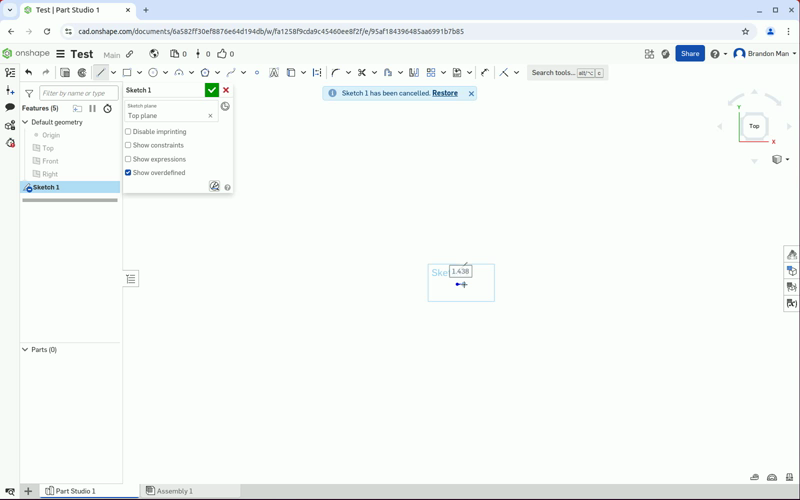
key_down(shift)
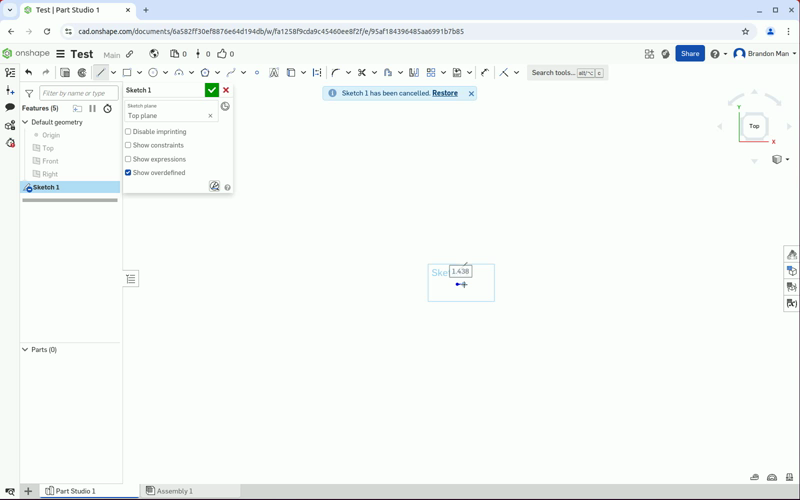
mouse_move(494, 284)
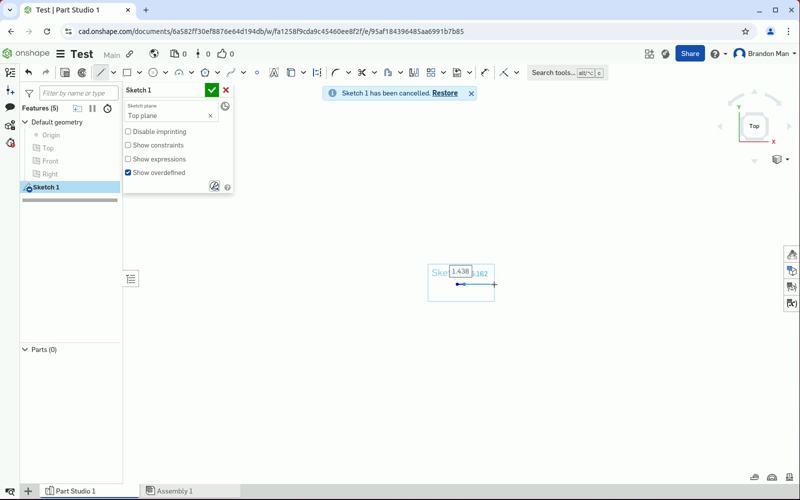
mouse_move(464, 280)
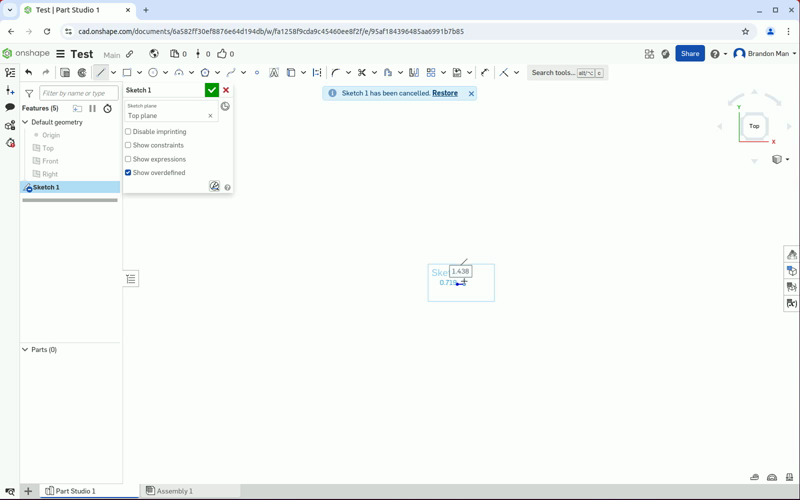
scroll(6)
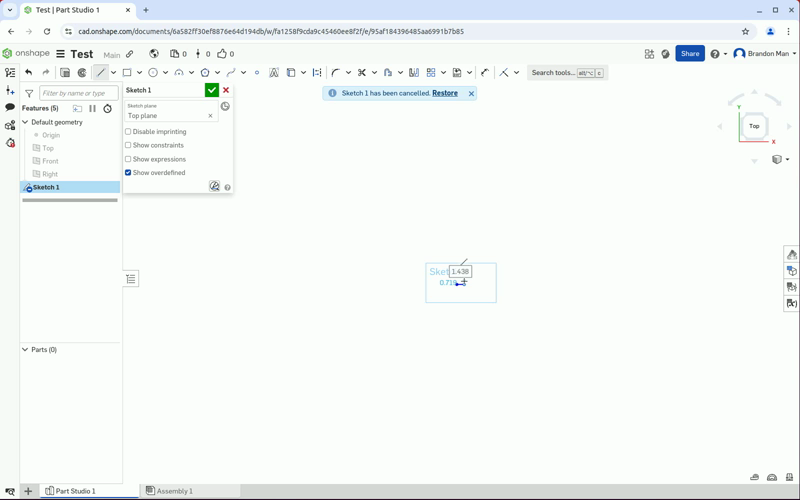
scroll(6)
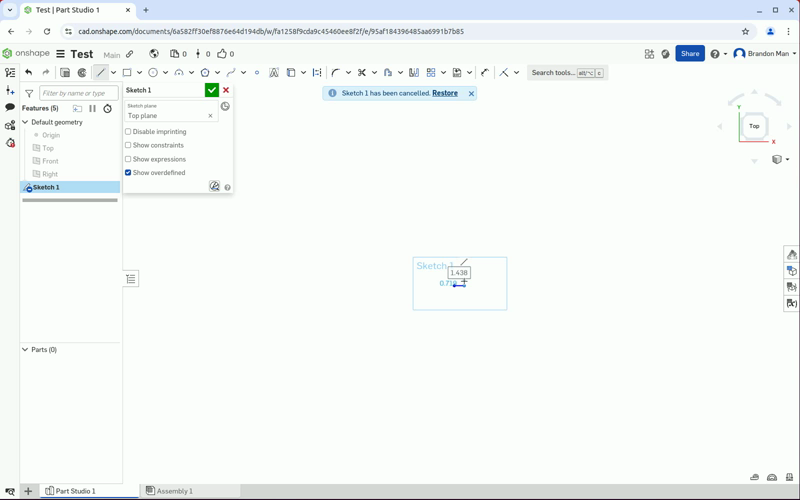
scroll(6)
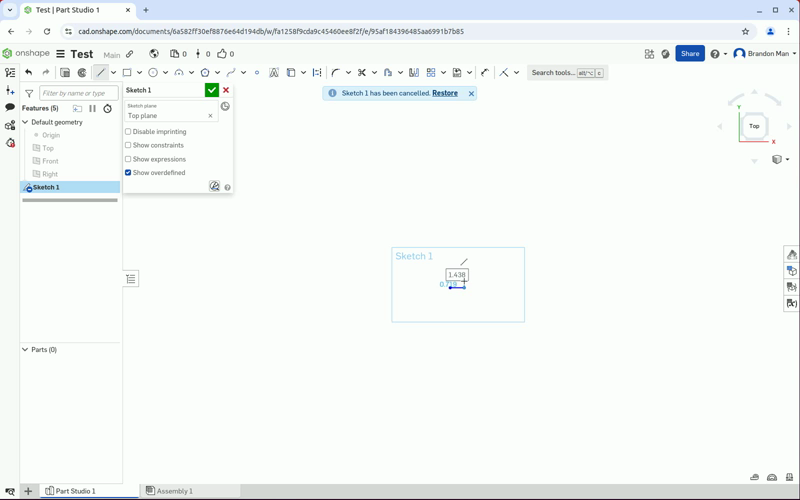
scroll(6)
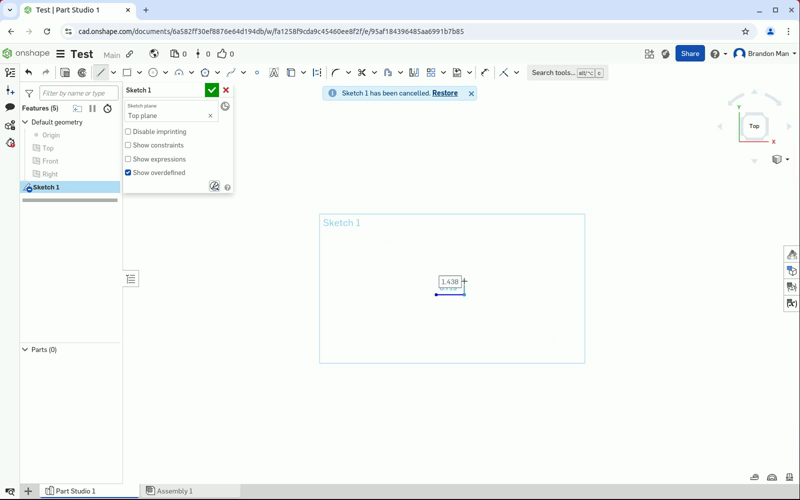
scroll(6)
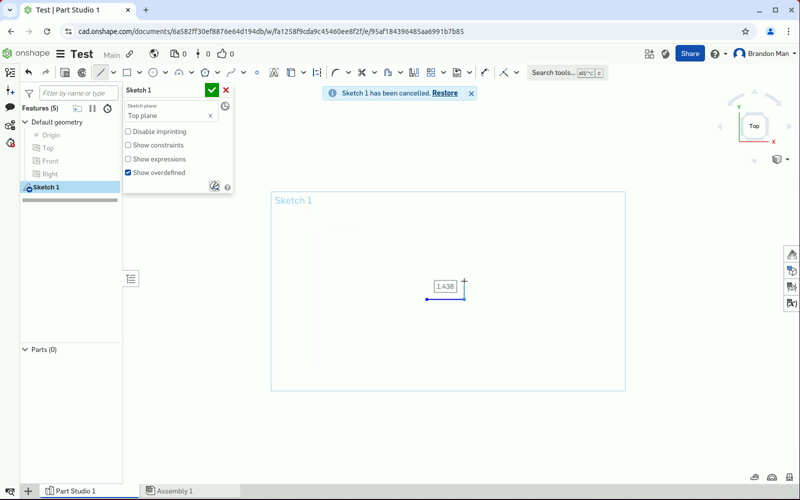
scroll(6)
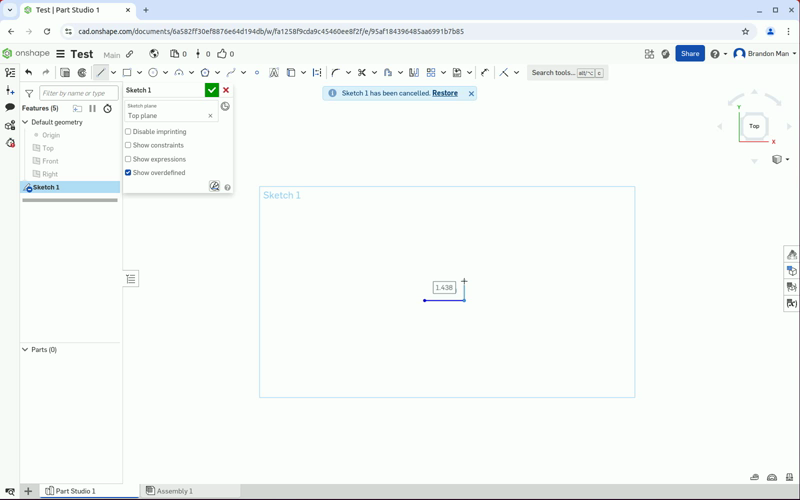
scroll(6)
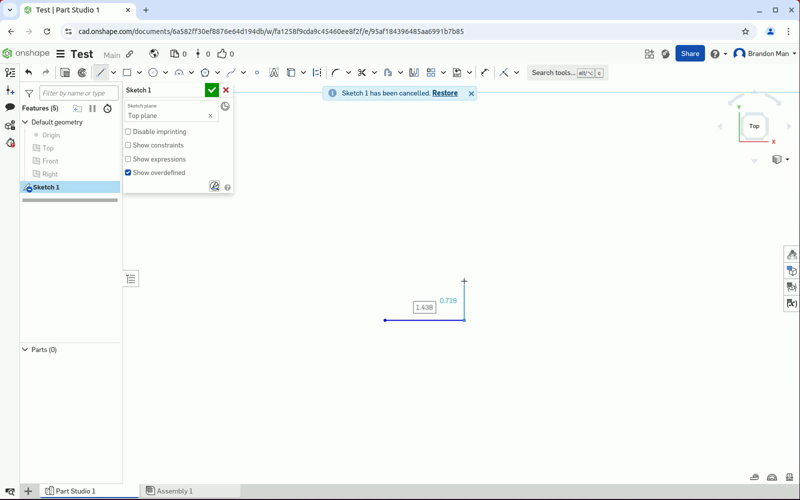
click(464, 280)
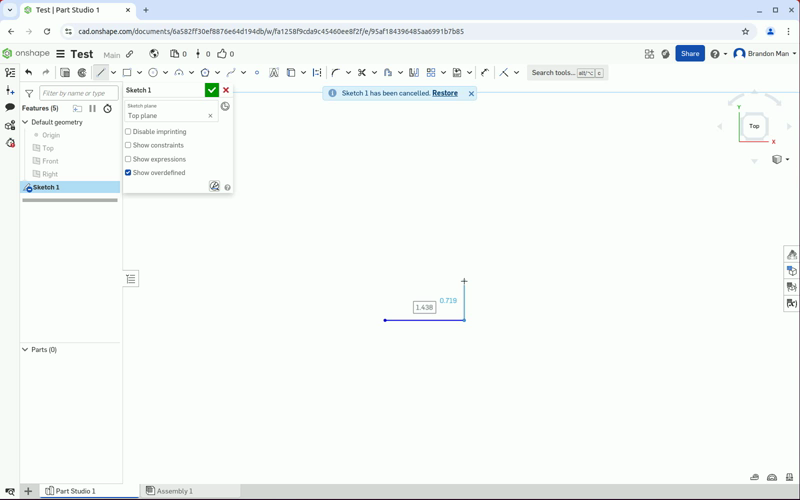
scroll(-6)
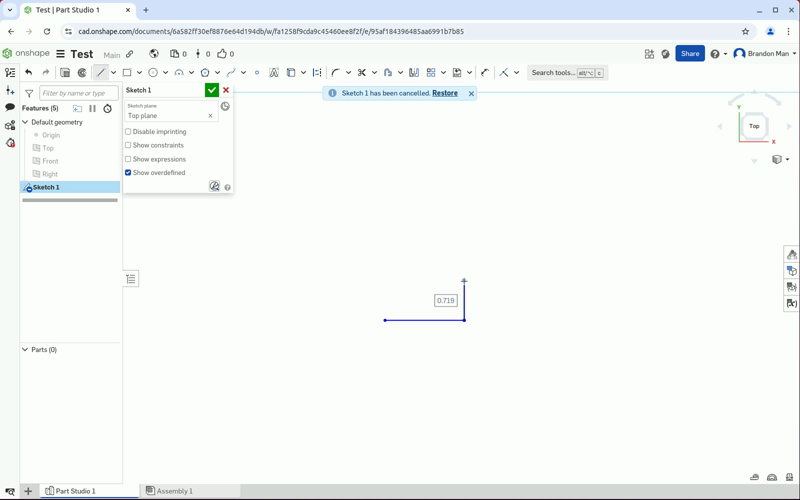
scroll(-6)
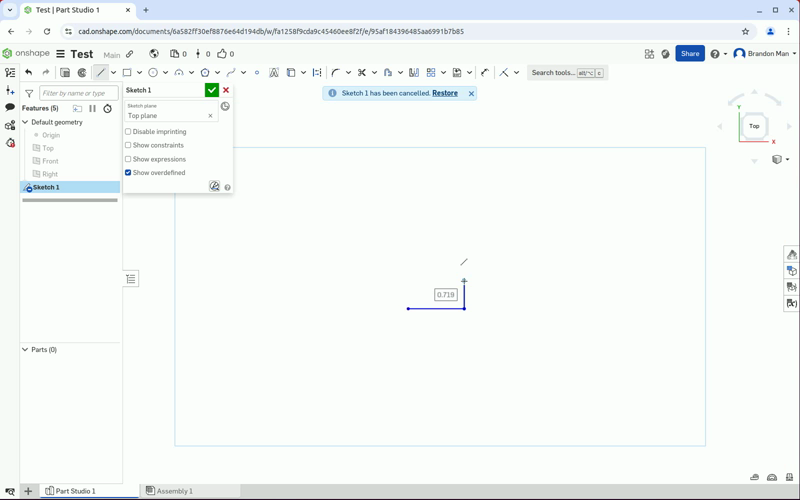
scroll(-6)
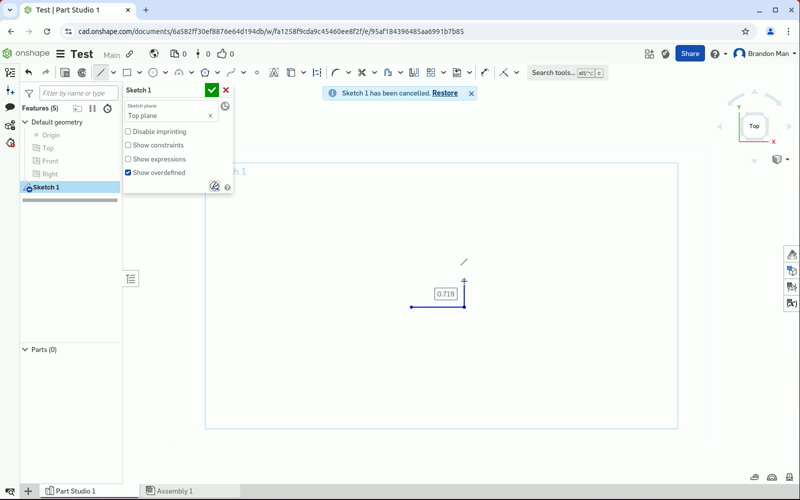
scroll(-6)
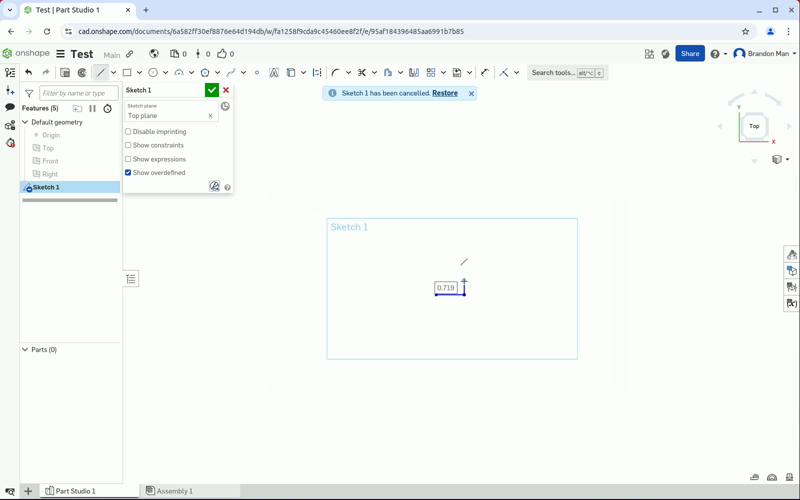
scroll(-6)
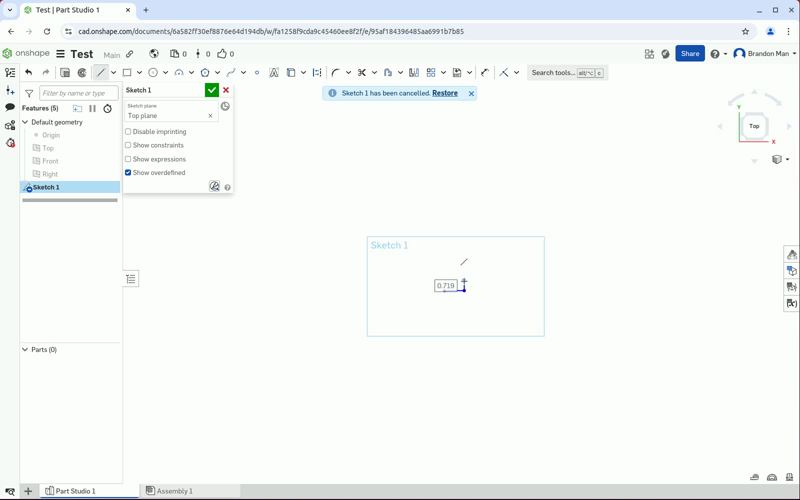
scroll(-6)
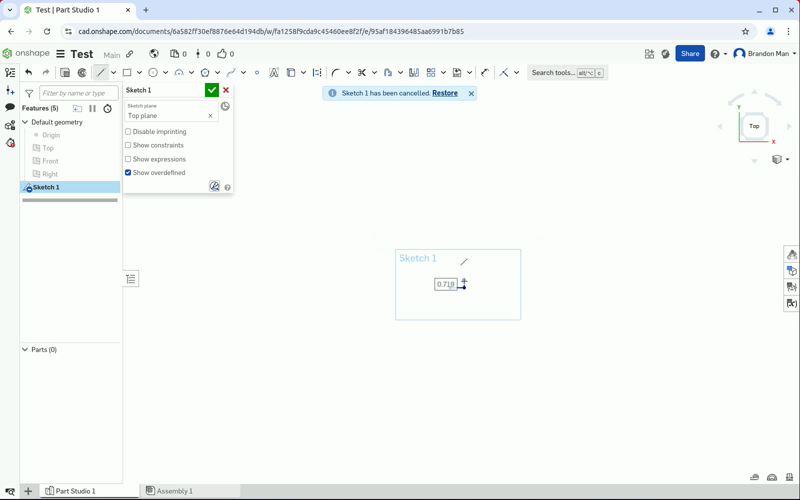
scroll(-6)
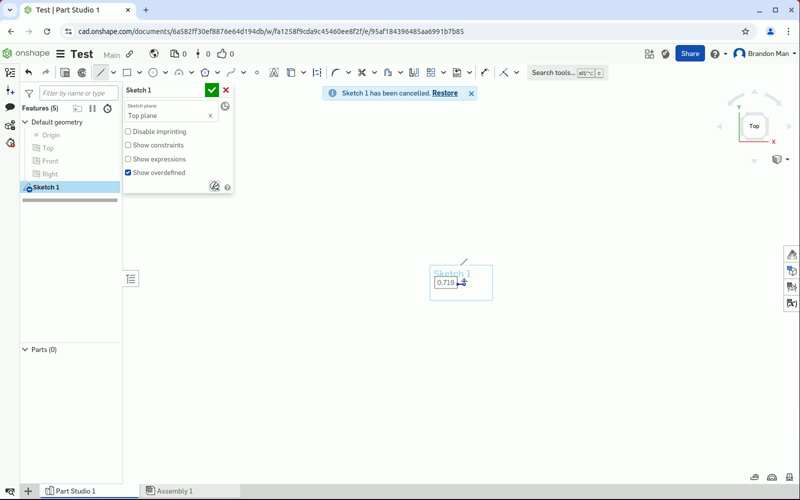
key_up(shift)
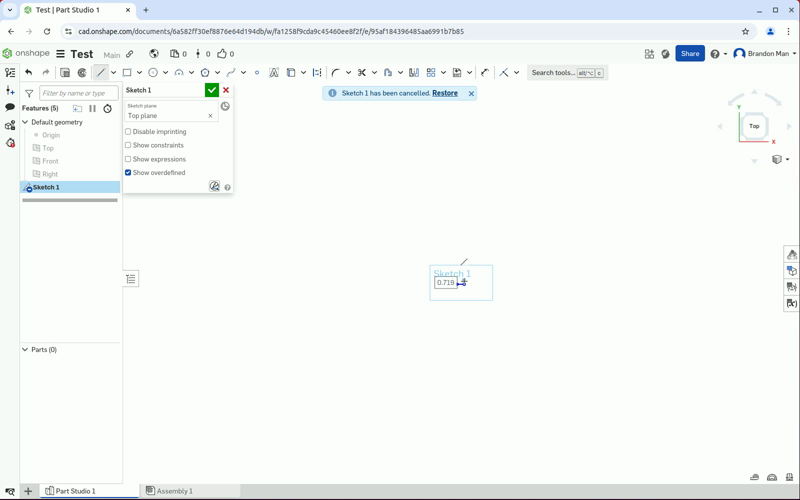
key_down(shift)
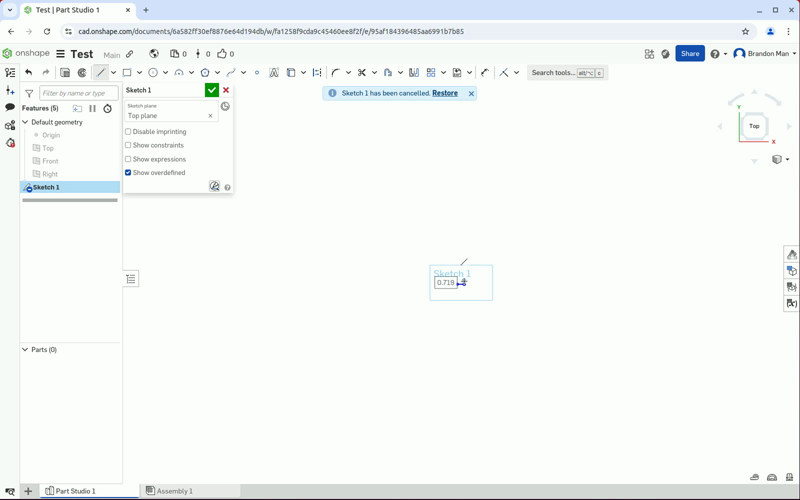
mouse_move(494, 280)
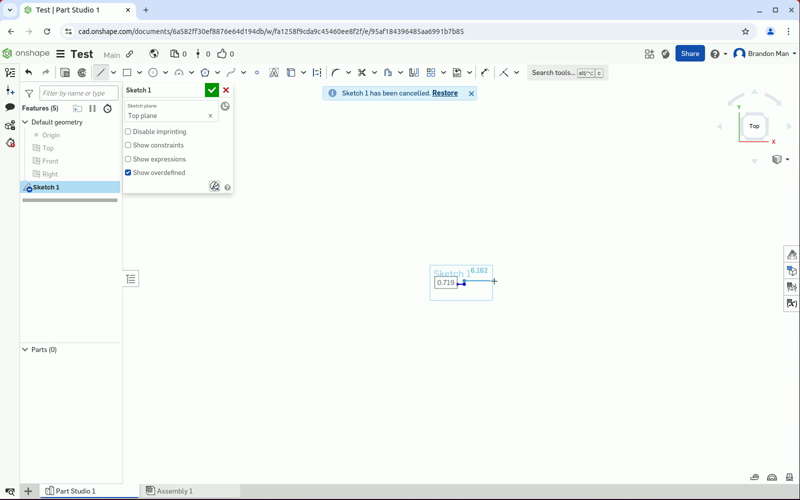
mouse_move(457, 280)
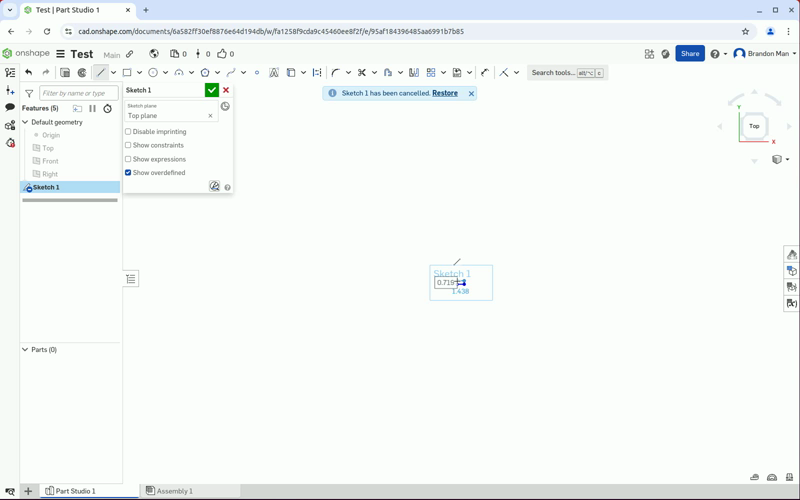
scroll(6)
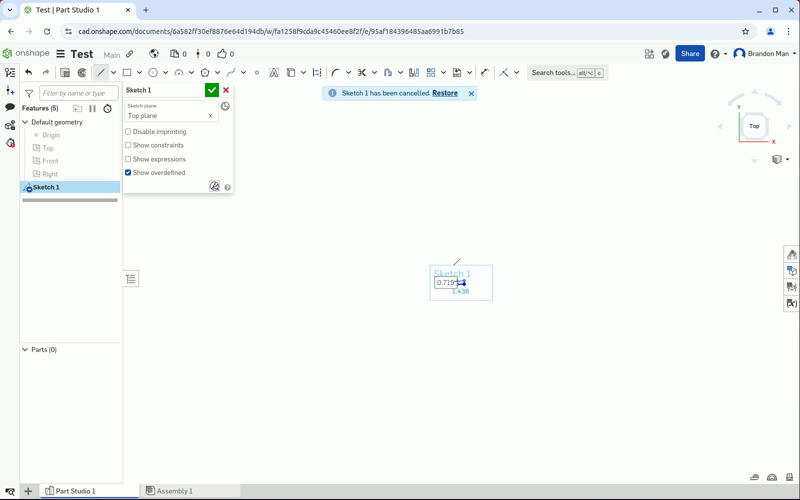
scroll(6)
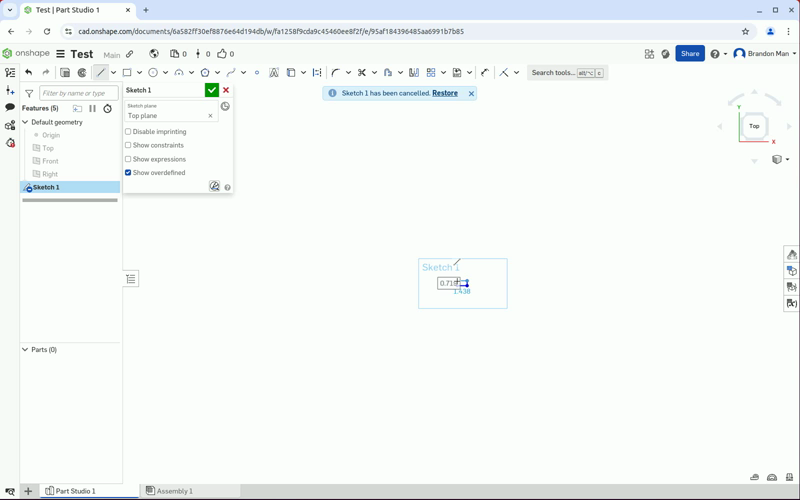
scroll(6)
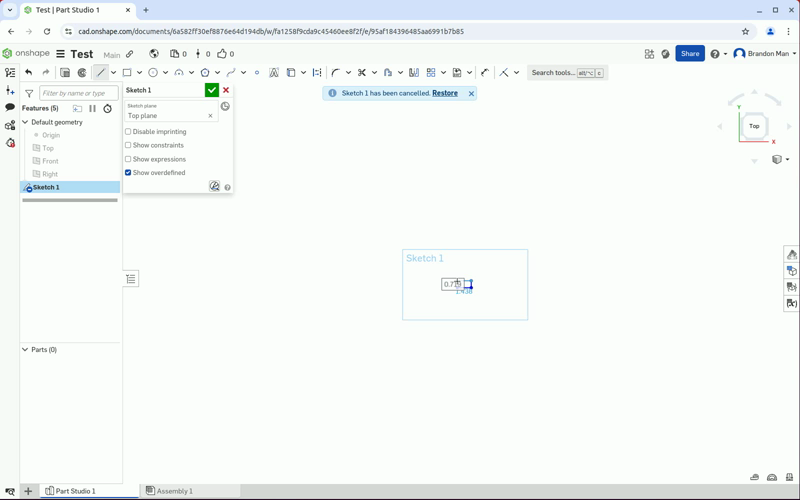
scroll(6)
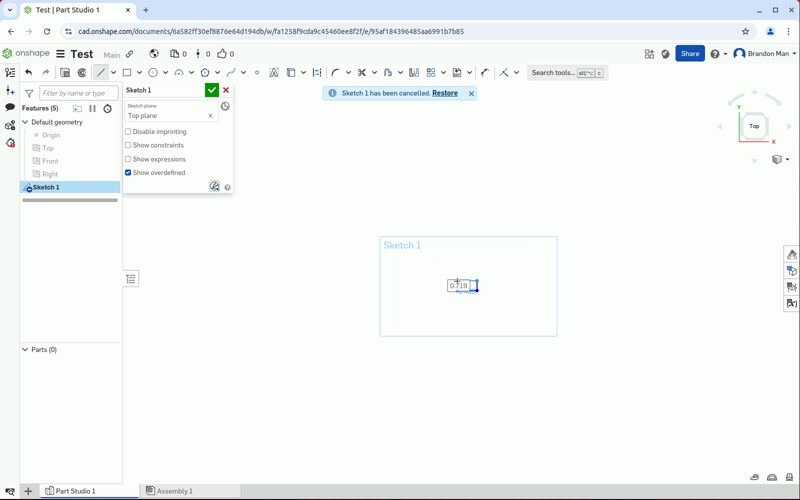
scroll(6)
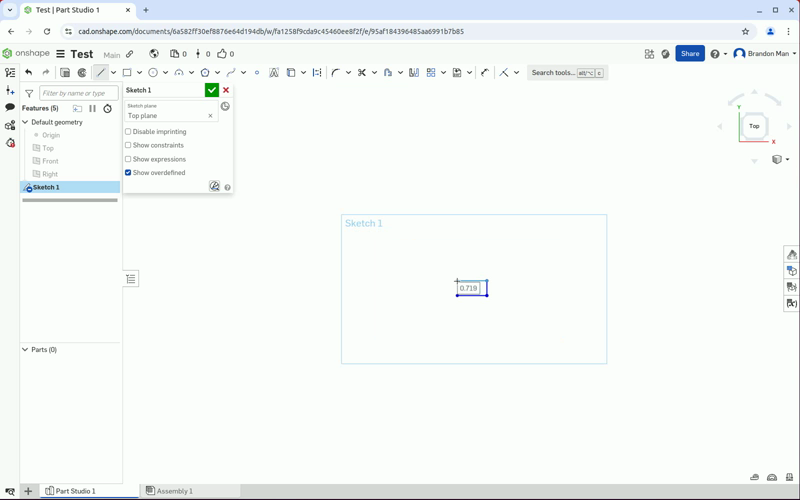
scroll(6)
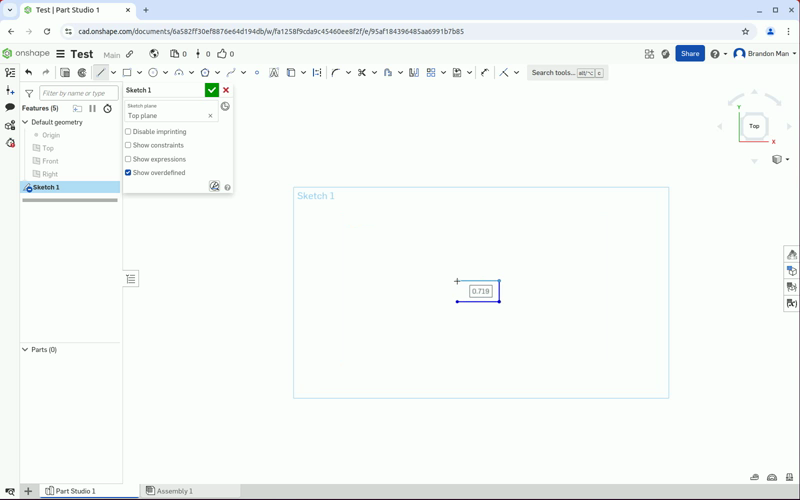
scroll(6)
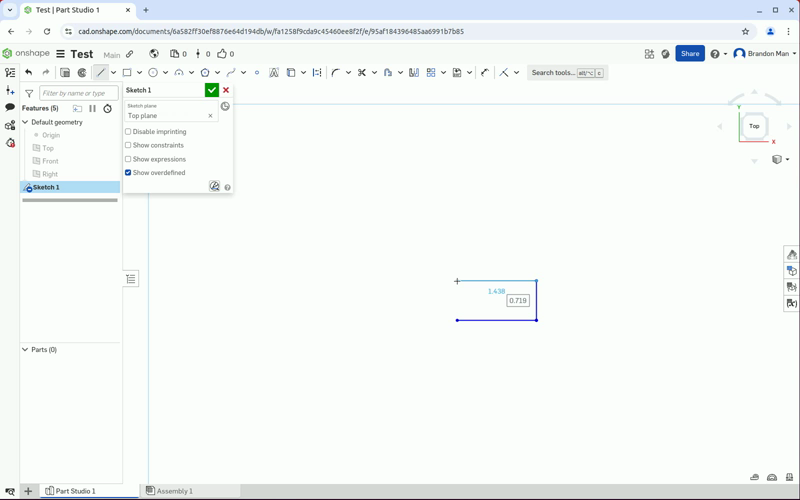
click(457, 280)
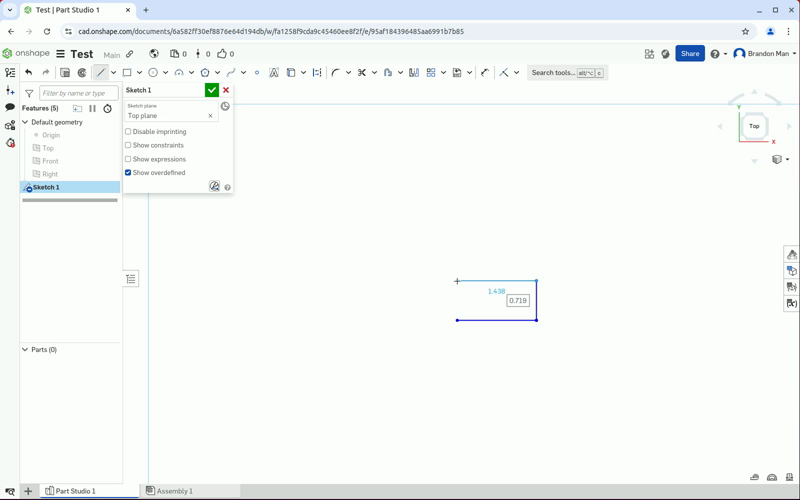
scroll(-6)
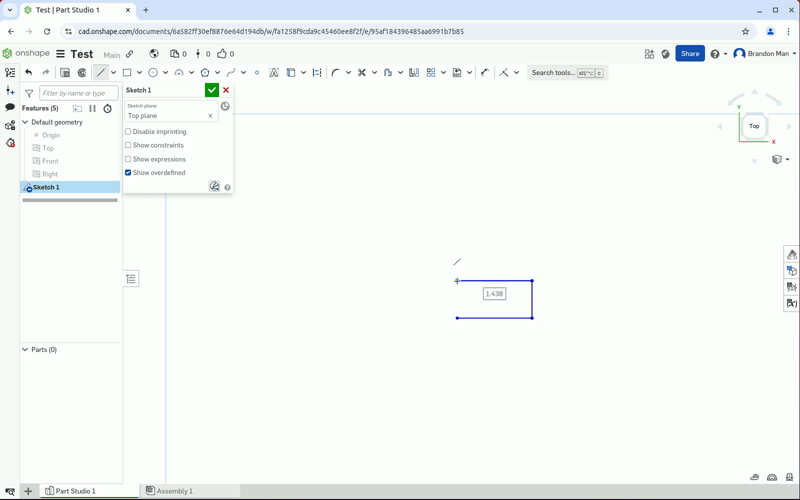
scroll(-6)
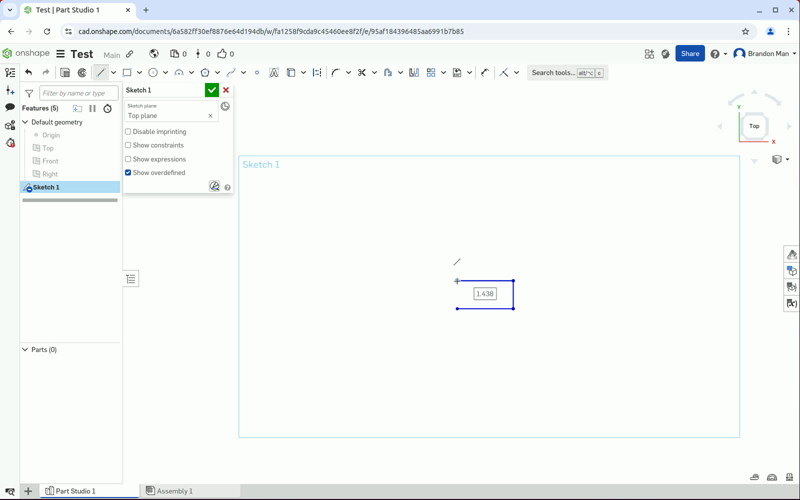
scroll(-6)
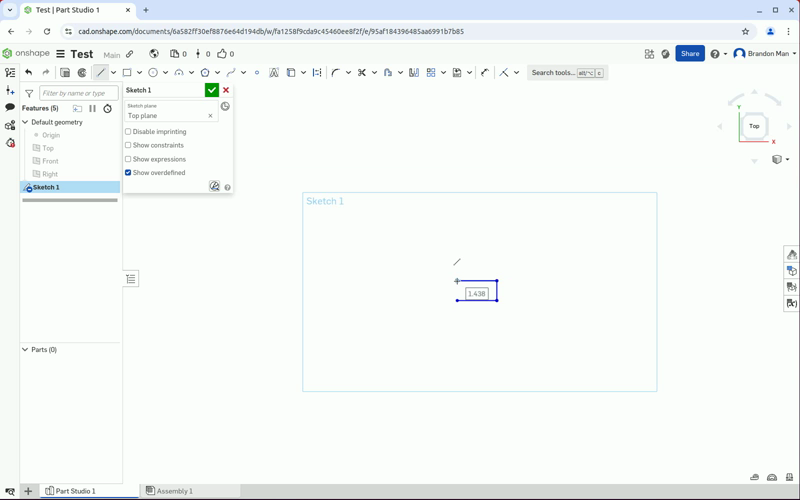
scroll(-6)
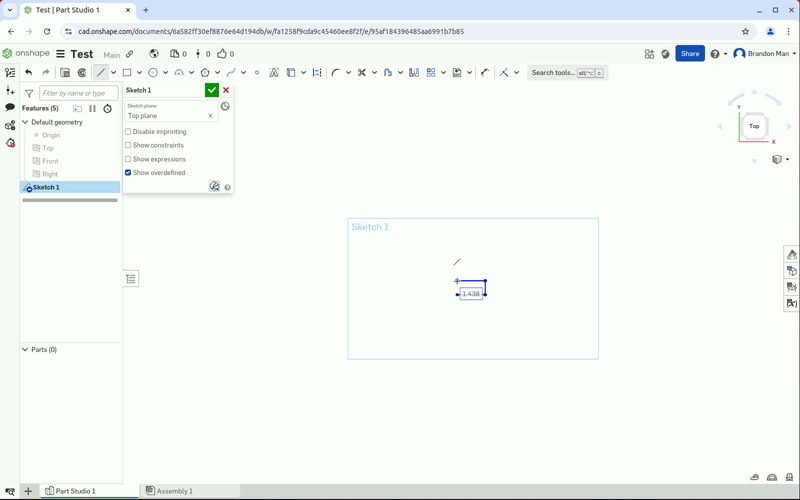
scroll(-6)
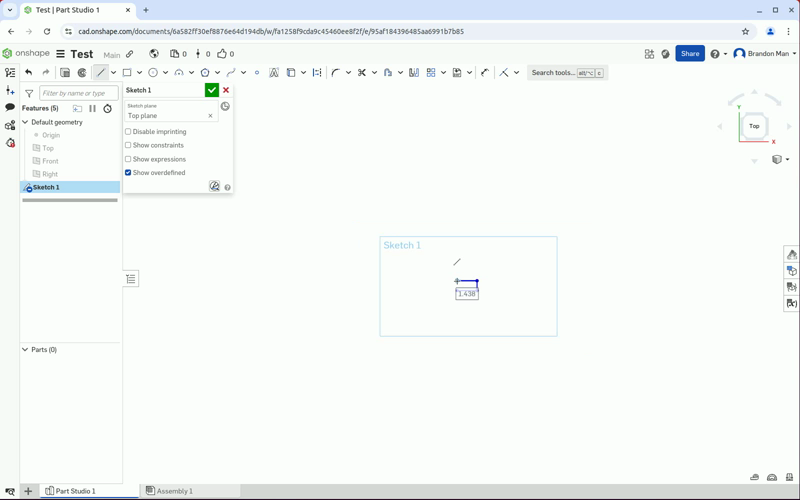
scroll(-6)
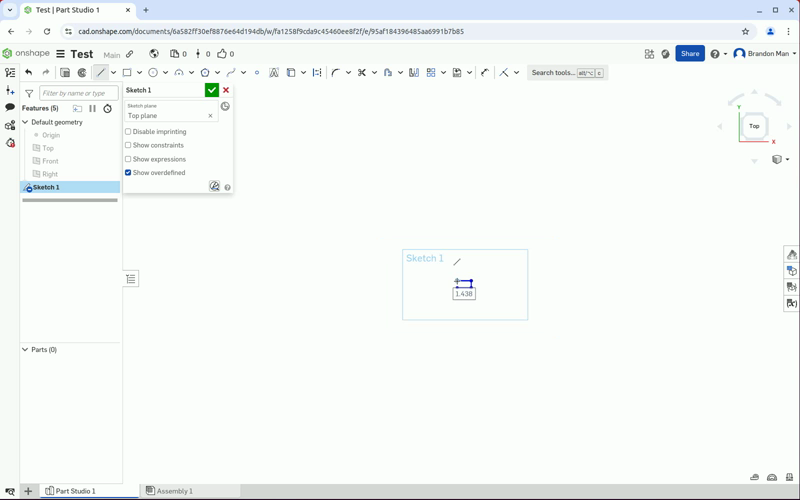
scroll(-6)
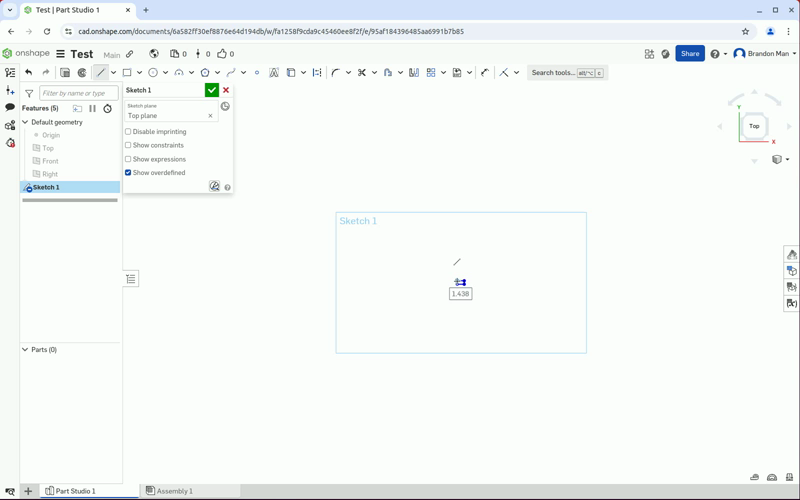
key_up(shift)
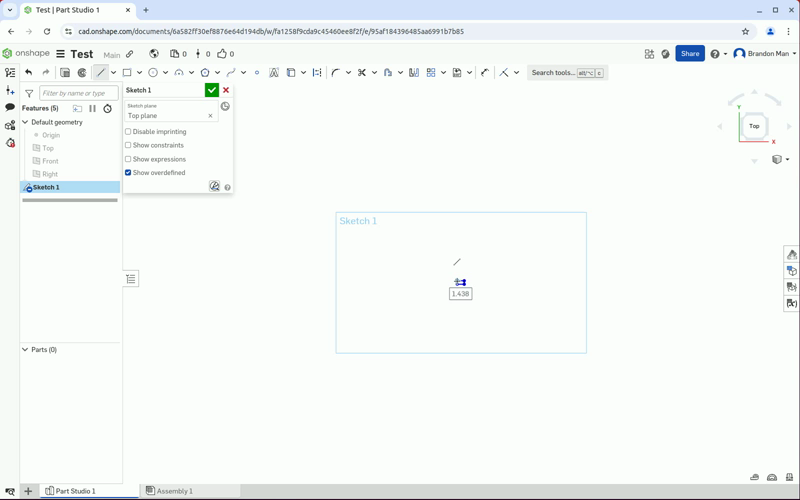
mouse_move(487, 280)
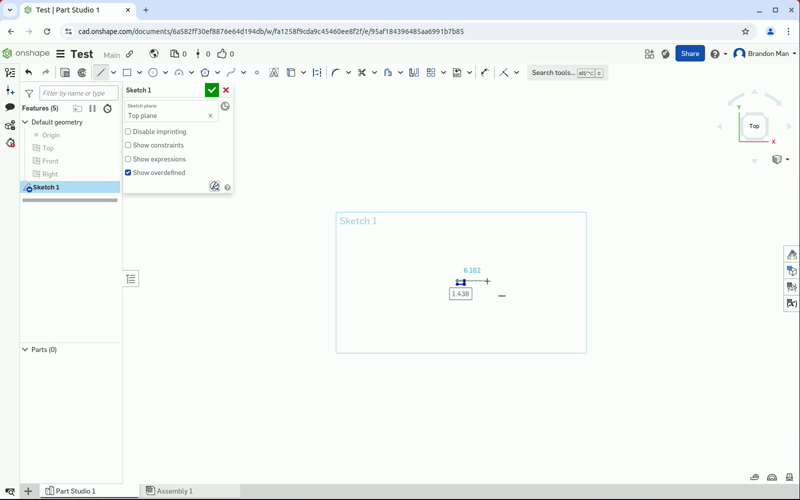
key_down(shift)
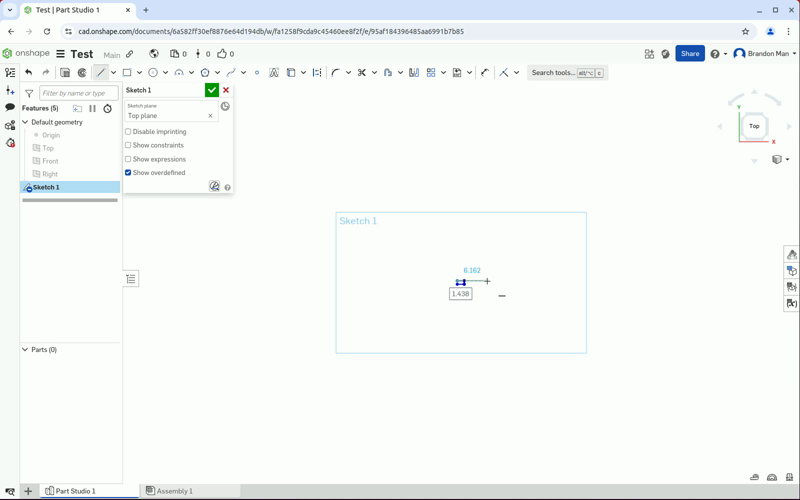
mouse_move(457, 284)
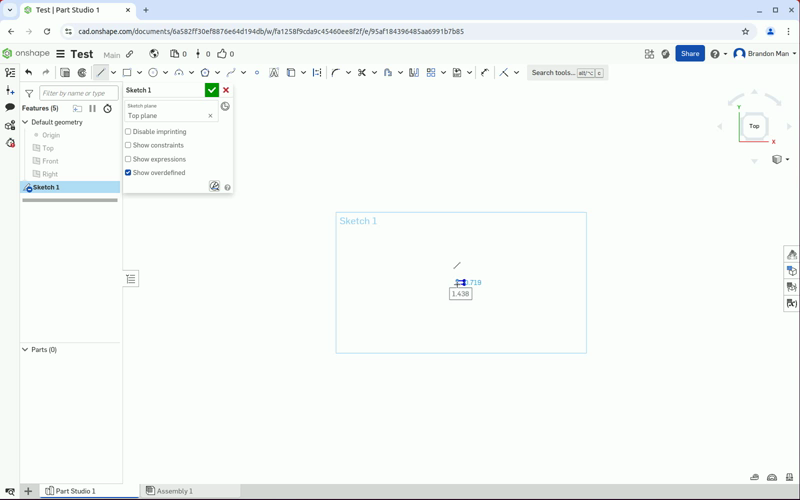
scroll(6)
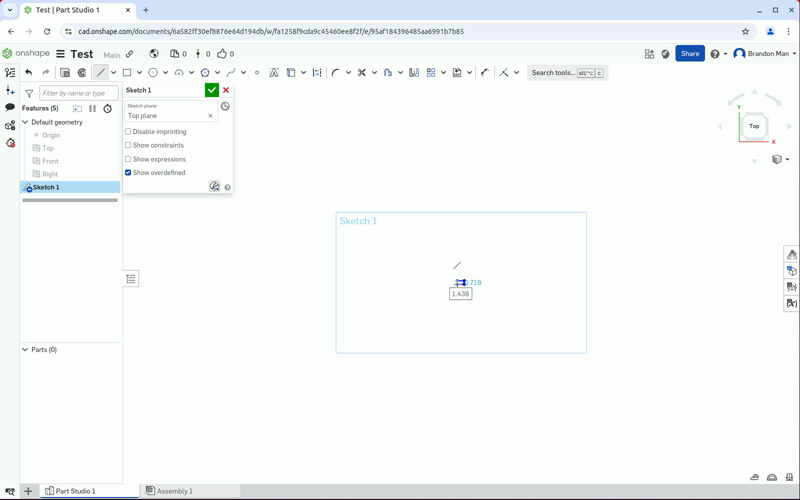
scroll(6)
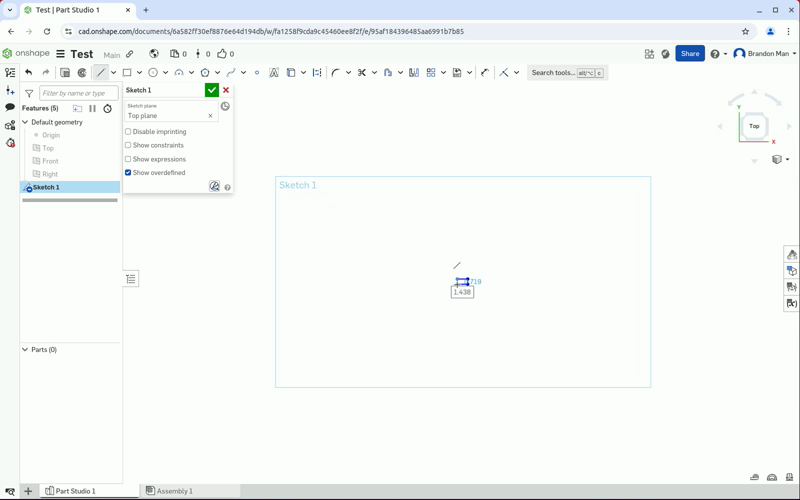
scroll(6)
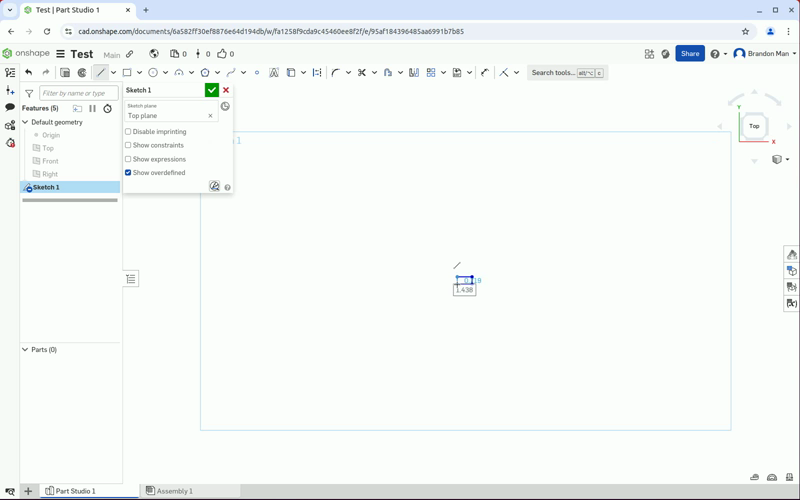
scroll(6)
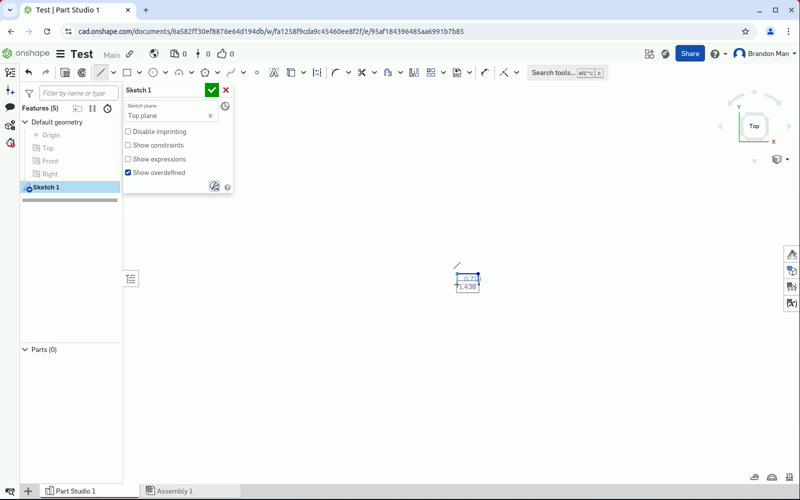
scroll(6)
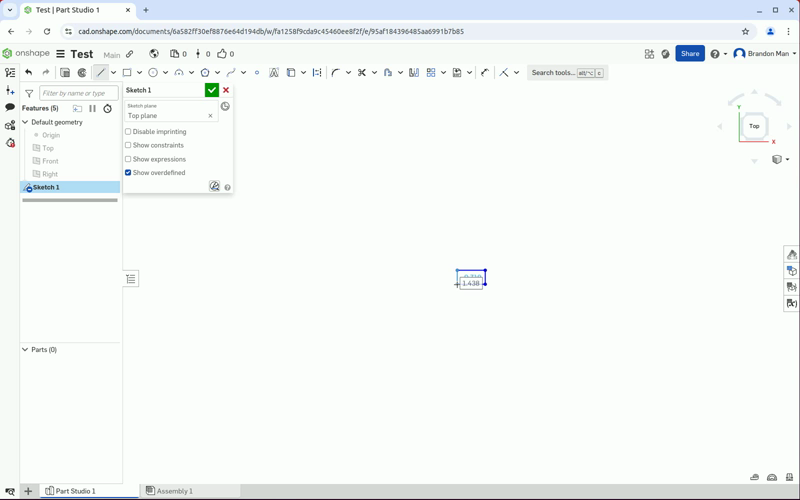
scroll(6)
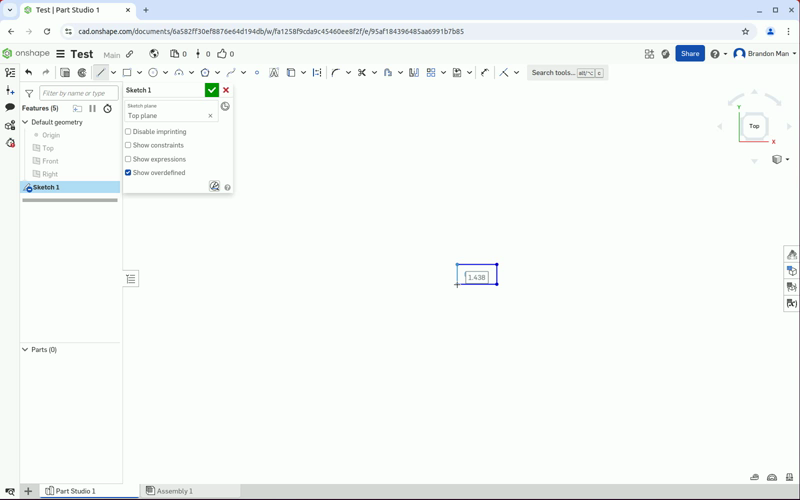
scroll(6)
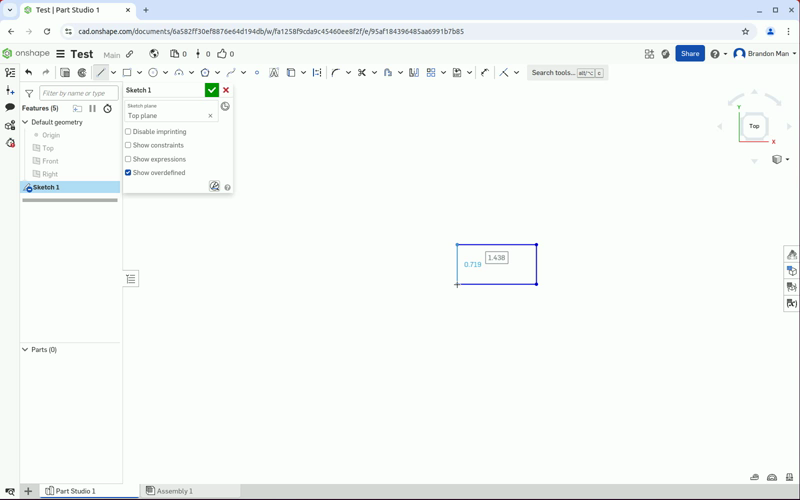
key_up(shift)
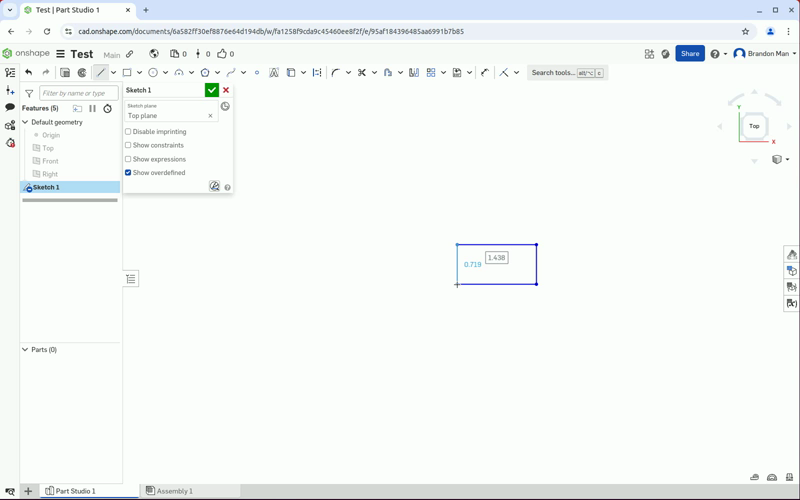
click(457, 284)
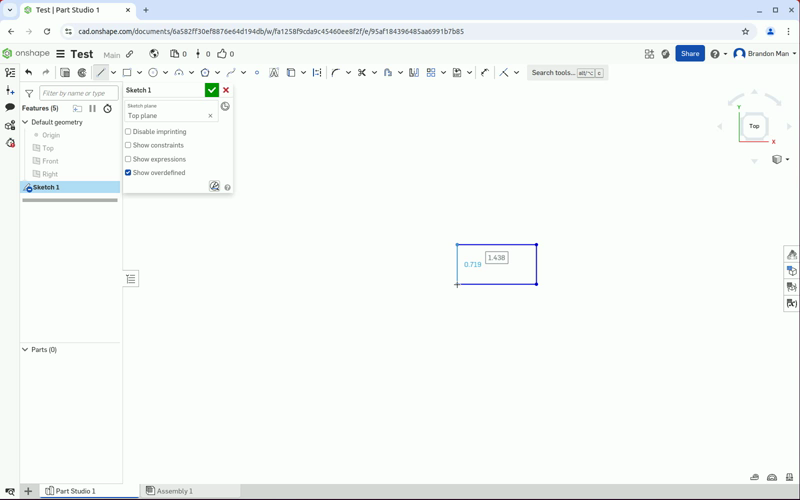
scroll(-6)
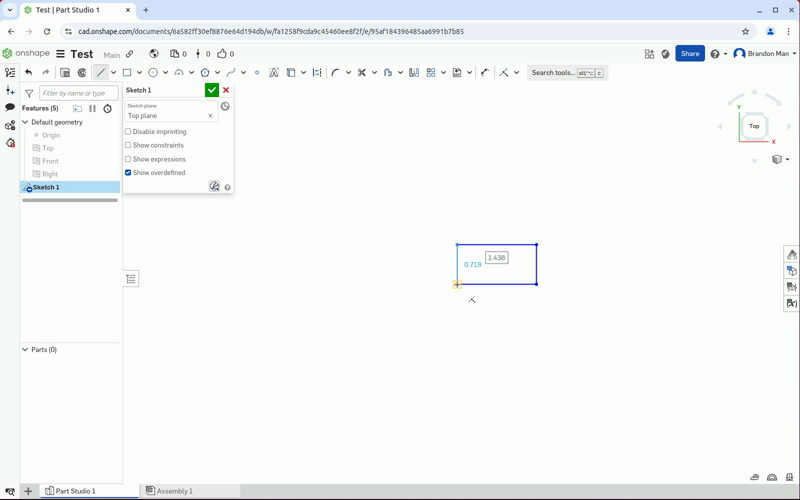
scroll(-6)
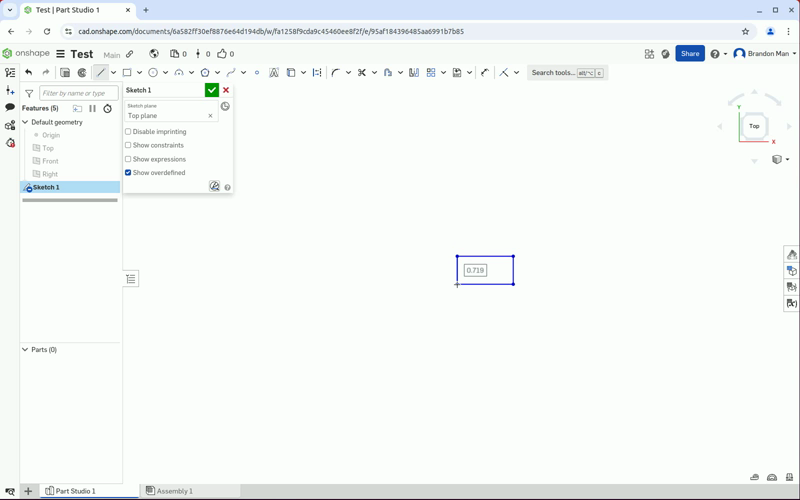
scroll(-6)
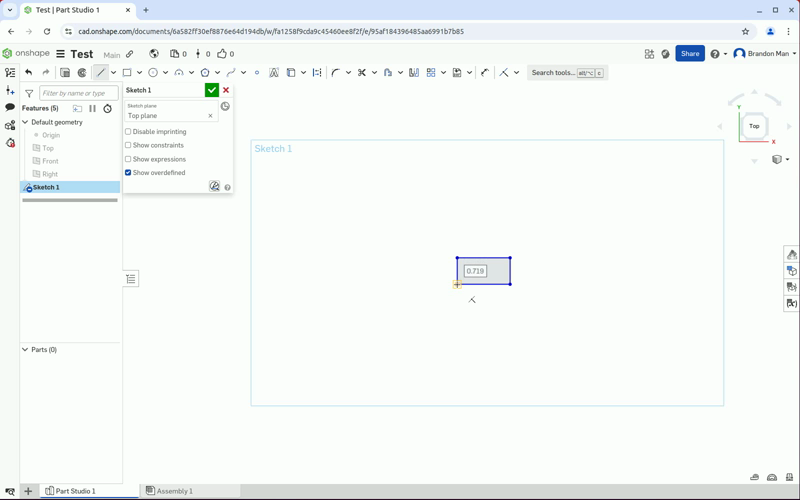
scroll(-6)
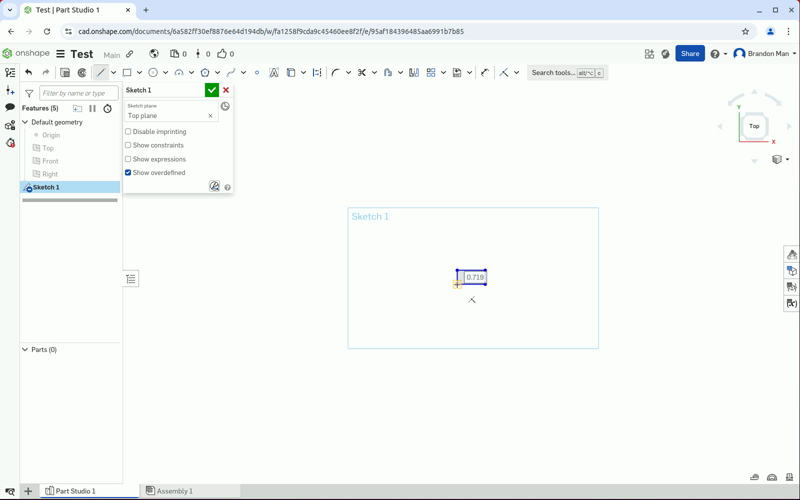
scroll(-6)
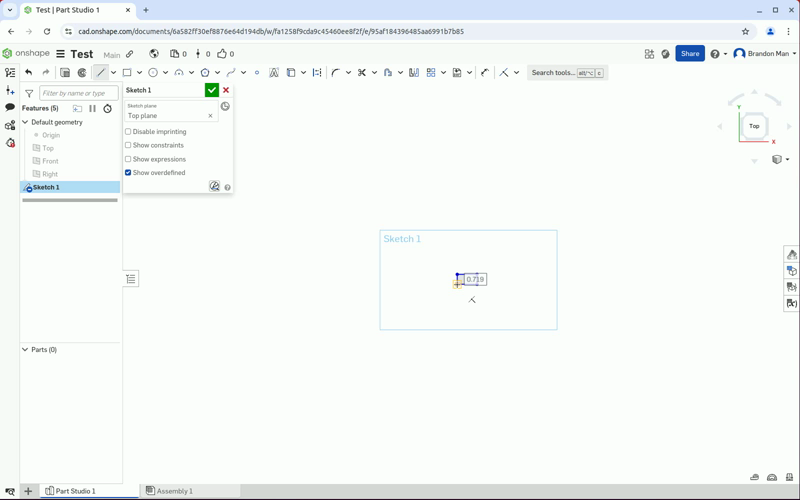
scroll(-6)
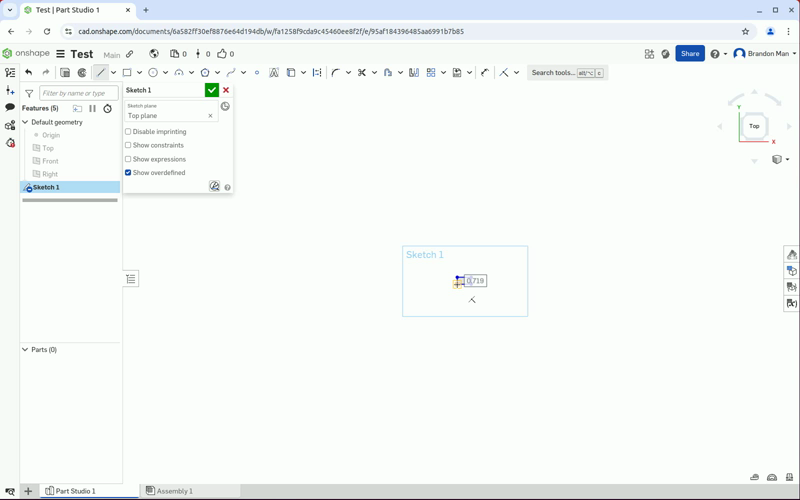
scroll(-6)
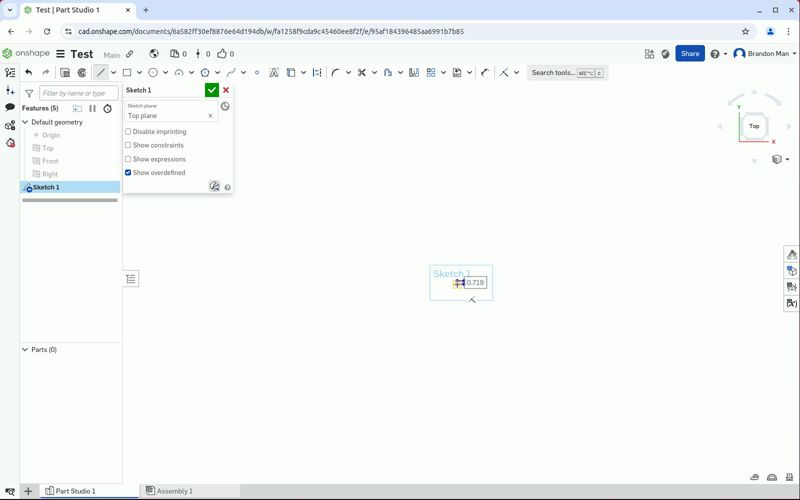
key(esc)
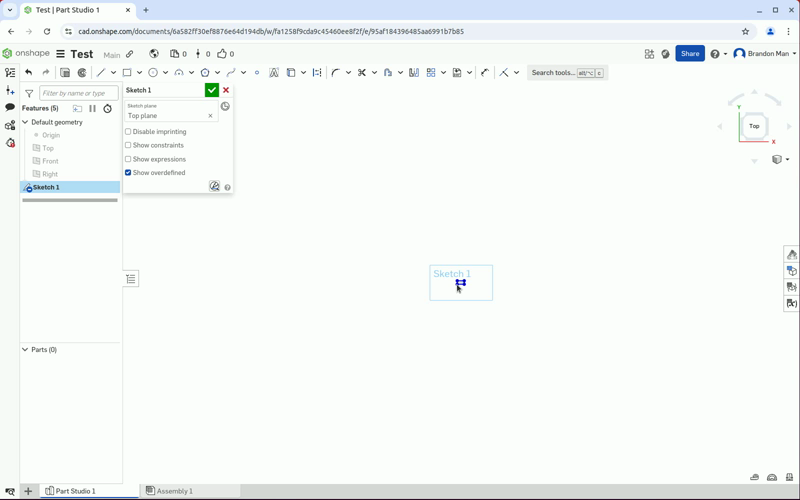
mouse_move(461, 283)
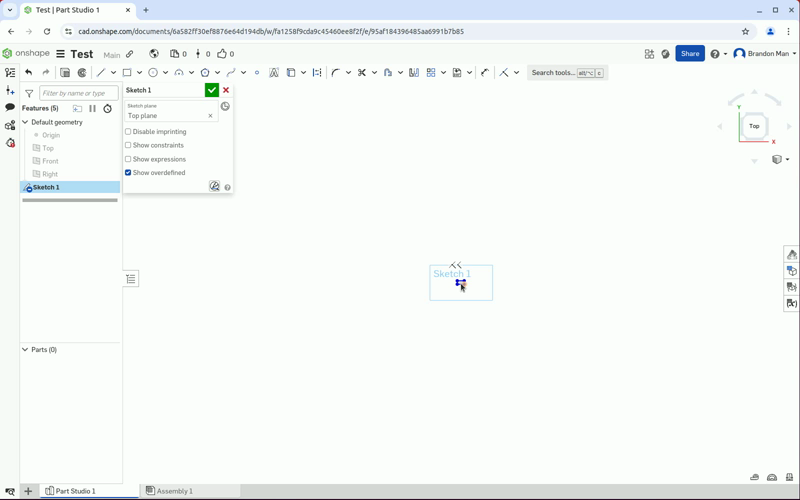
scroll(6)
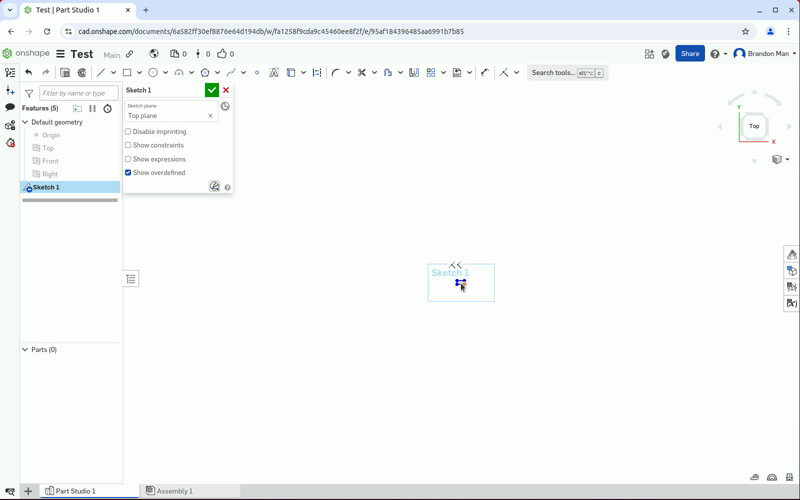
scroll(6)
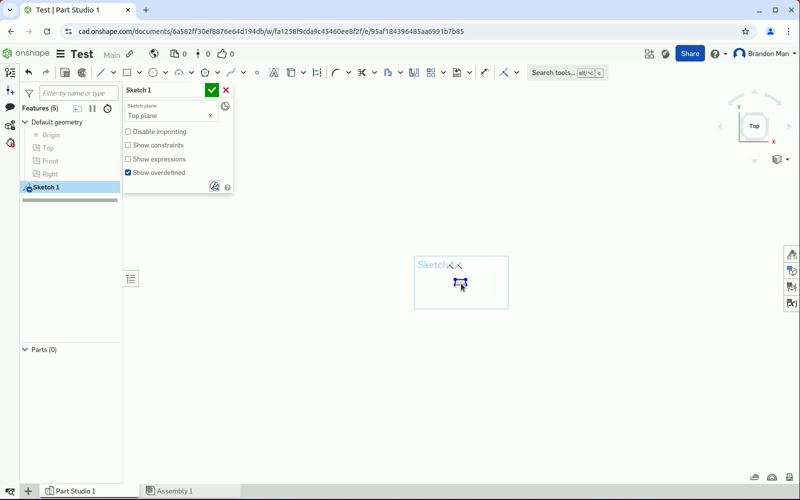
scroll(6)
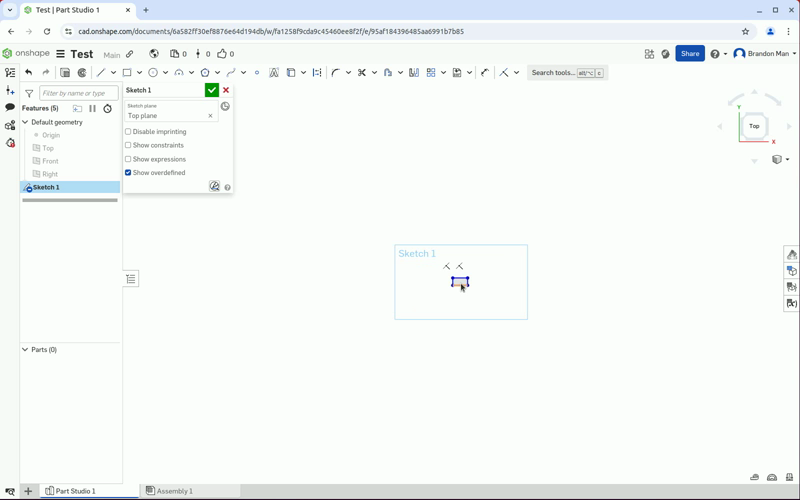
scroll(6)
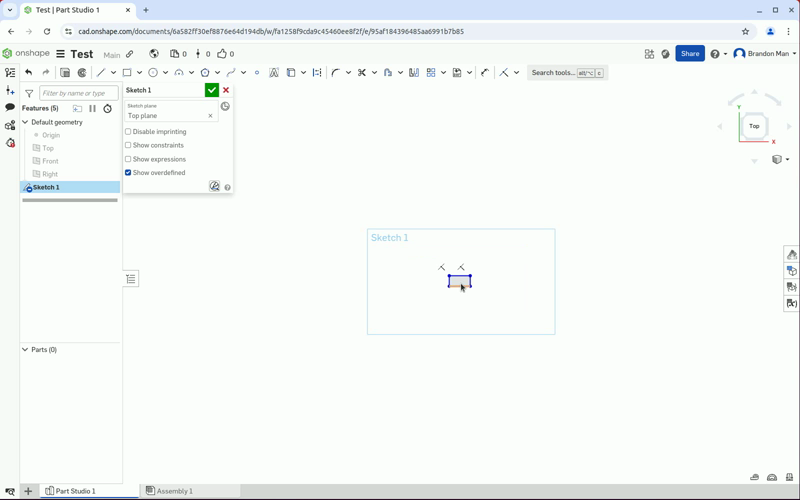
scroll(6)
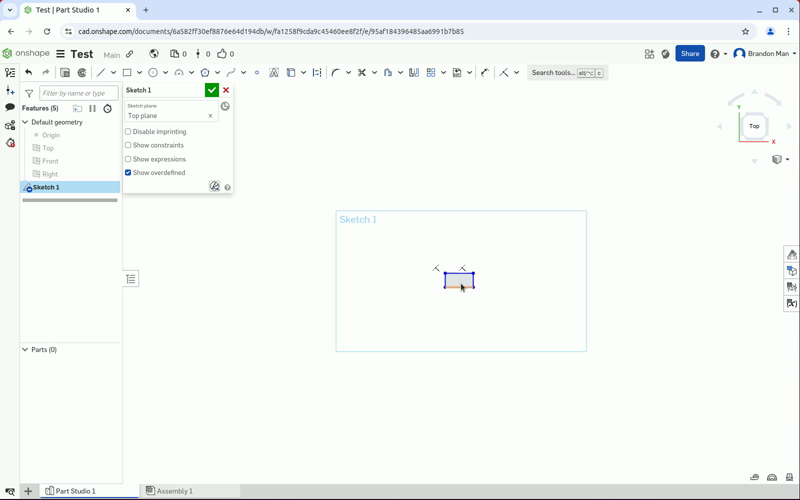
scroll(6)
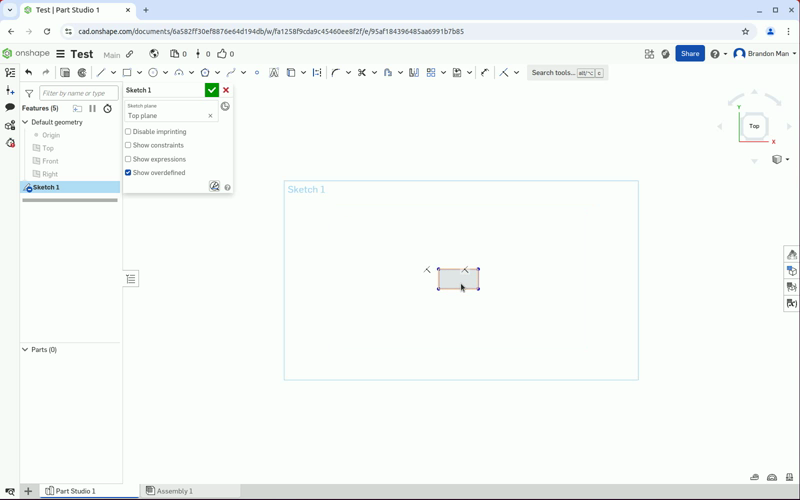
scroll(6)
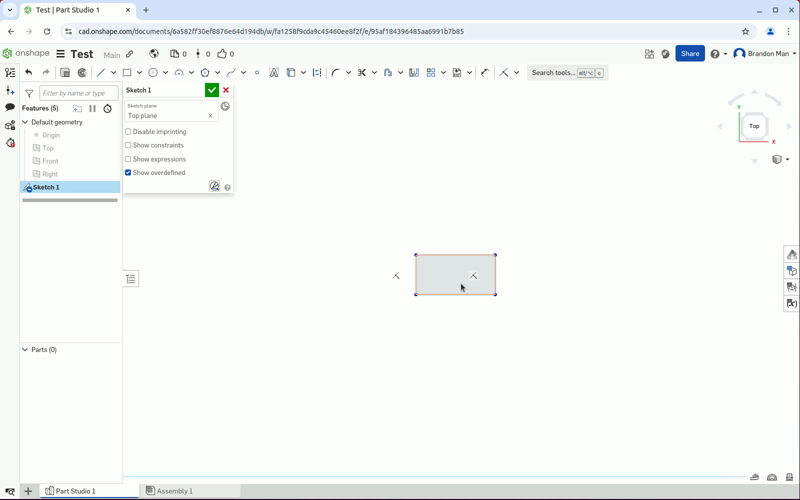
click(461, 283)
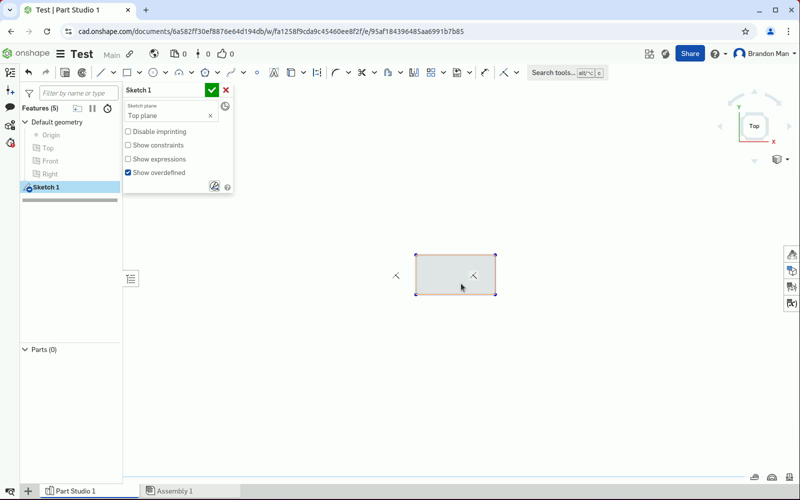
scroll(-6)
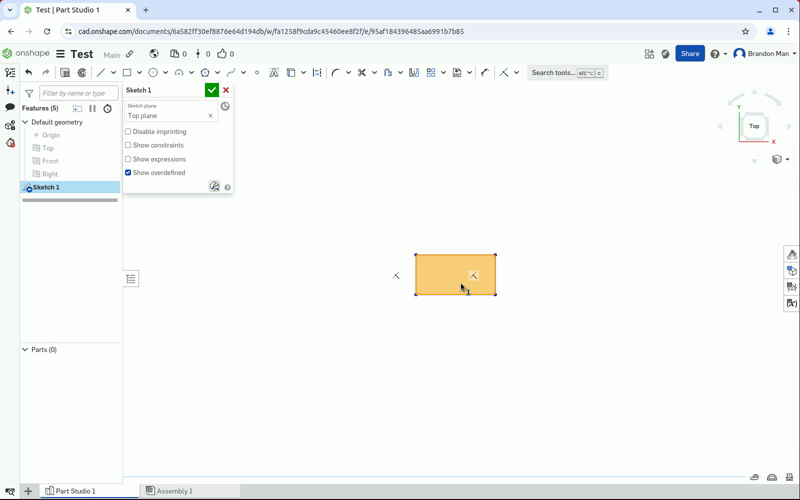
scroll(-6)
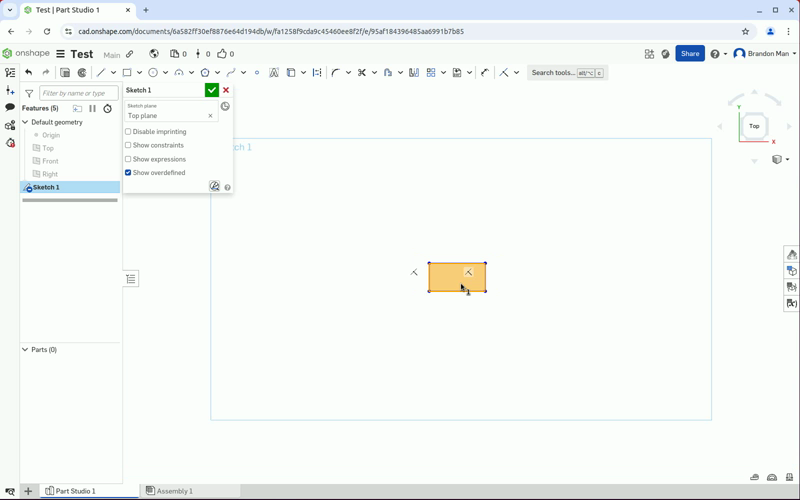
scroll(-6)
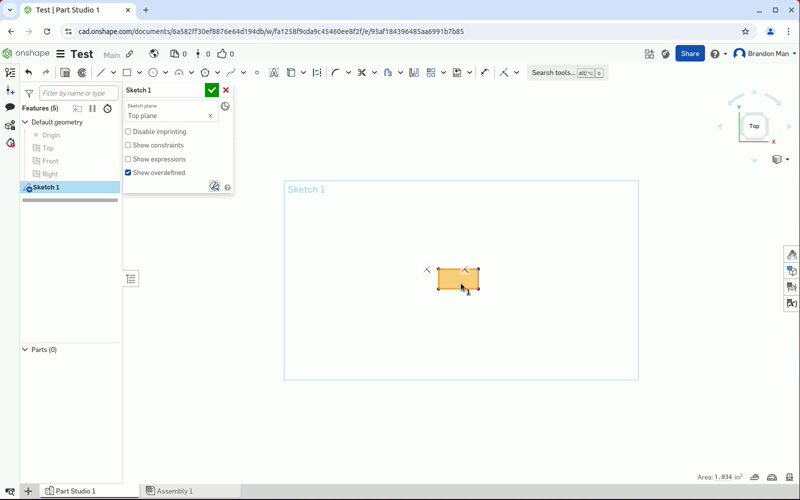
scroll(-6)
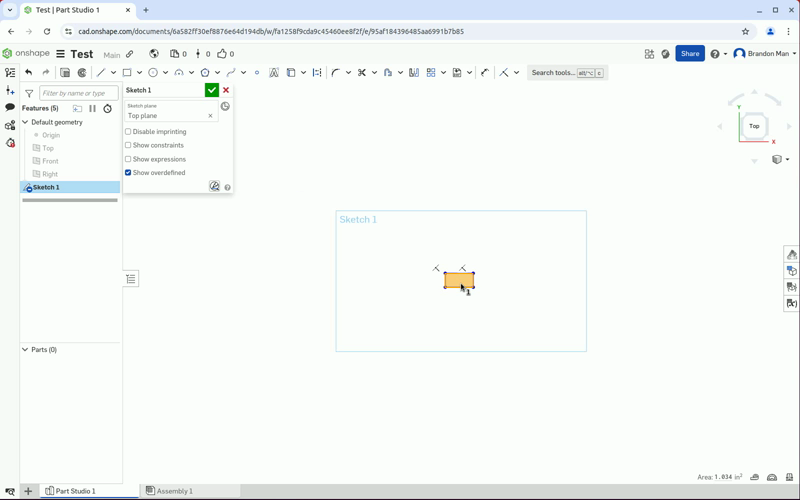
scroll(-6)
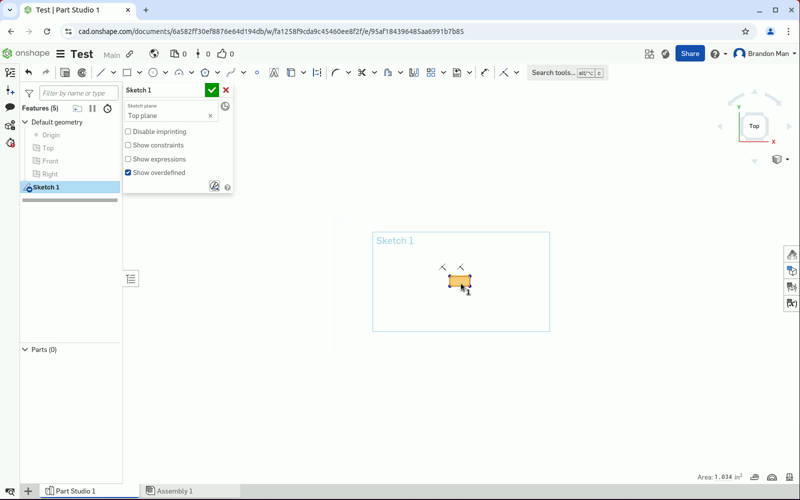
scroll(-6)
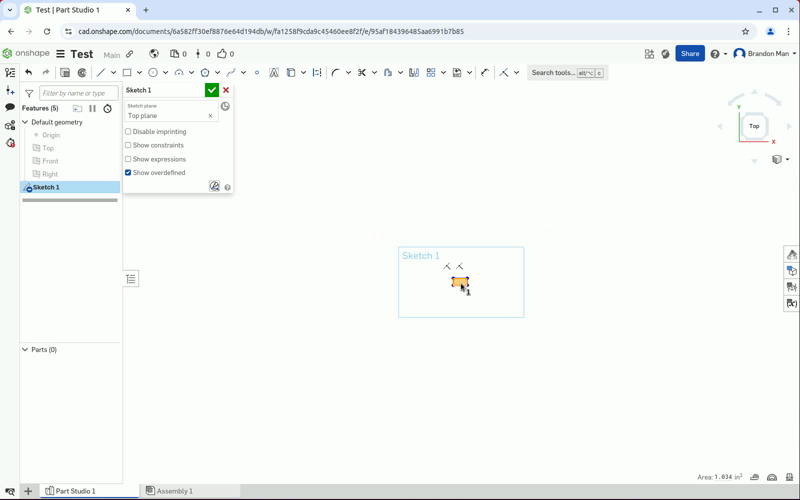
scroll(-6)
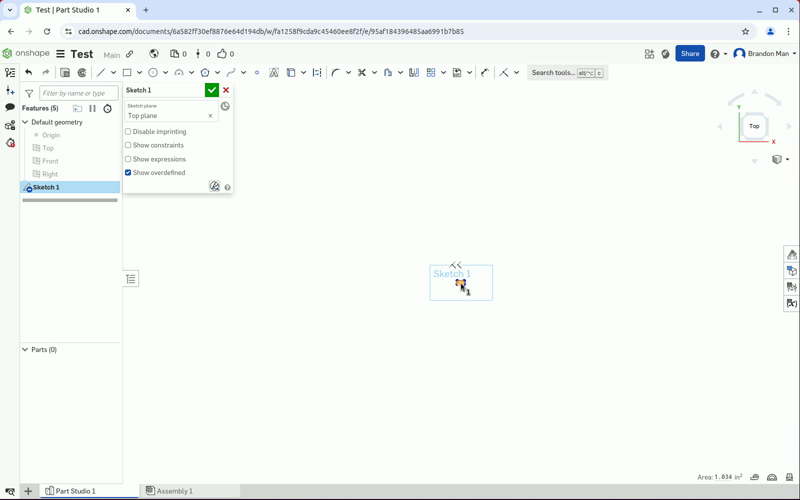
mouse_move(73, 352)
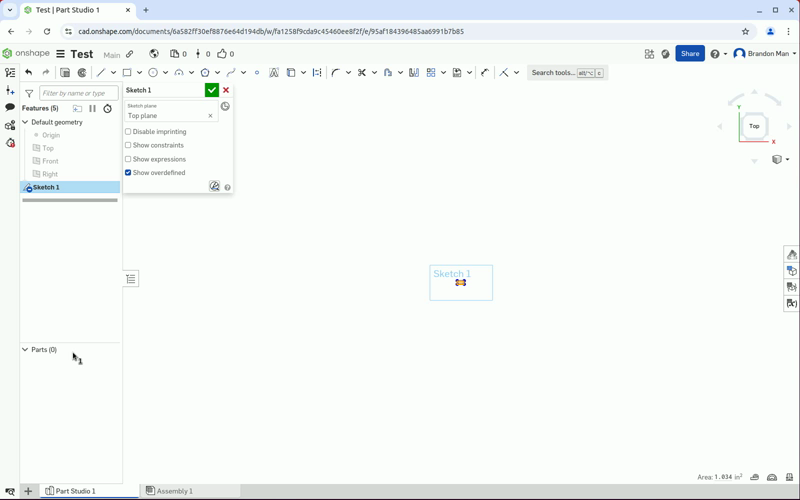
key(shift+y)
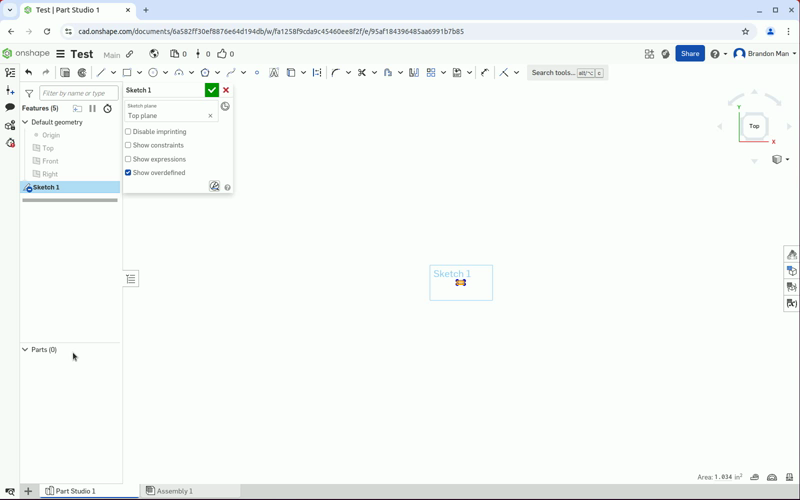
key(shift+e)
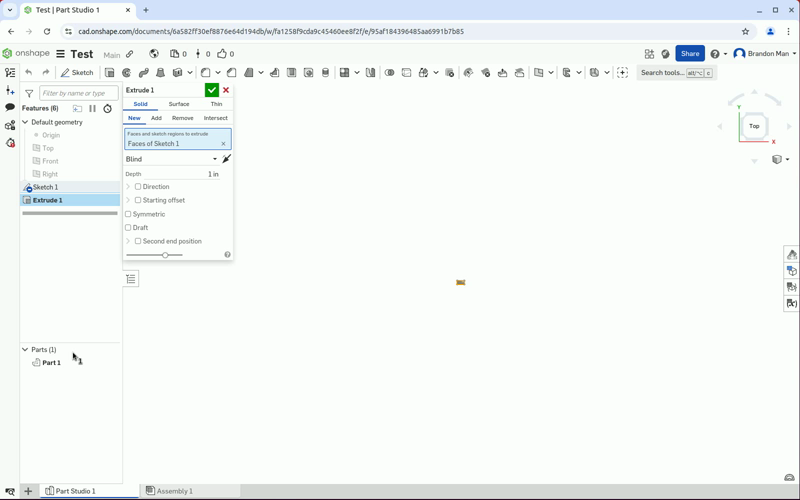
mouse_move(143, 106)
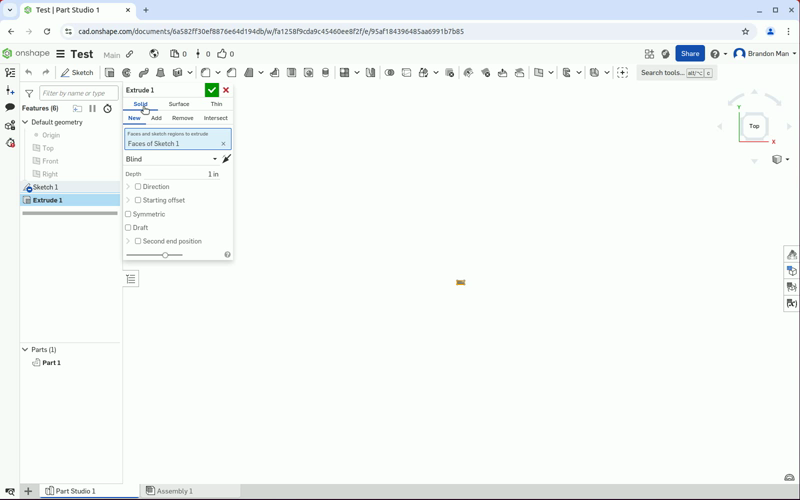
click(143, 106)
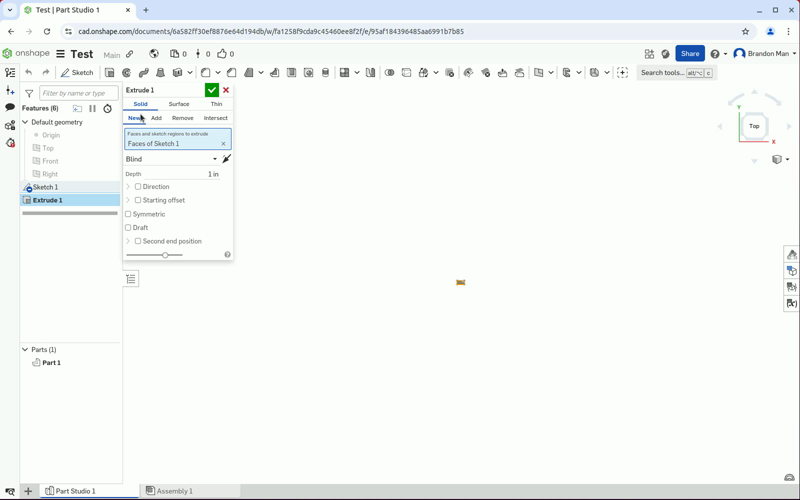
mouse_move(137, 120)
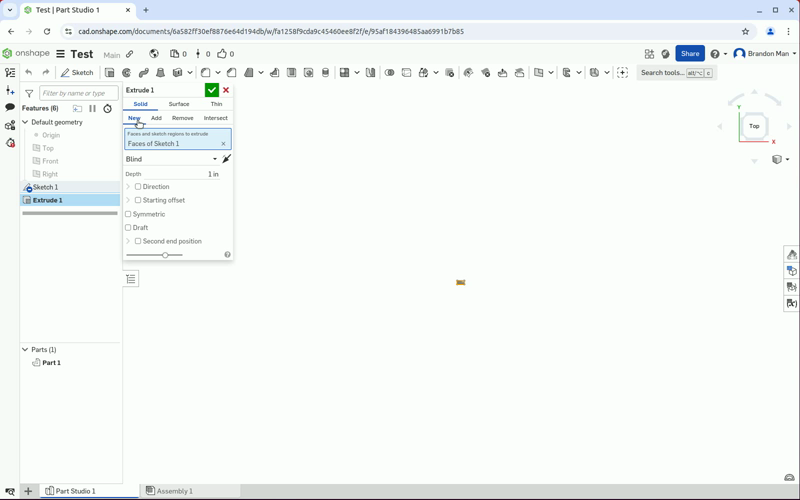
click(137, 120)
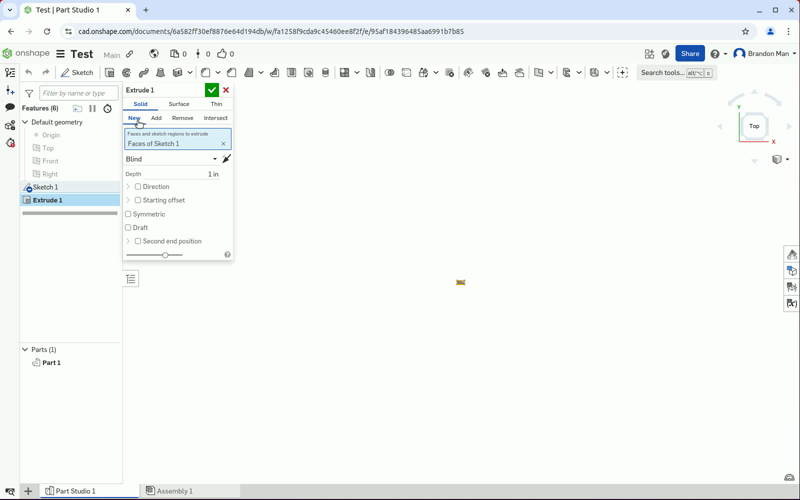
key(tab, 4)
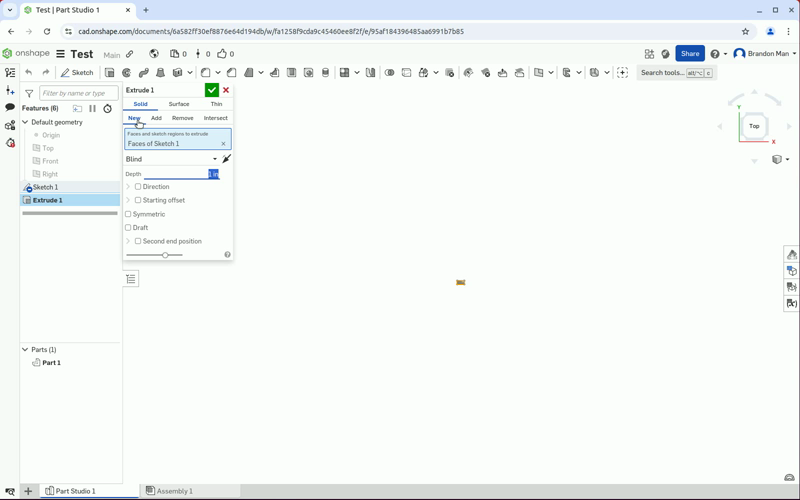
text(23.108)
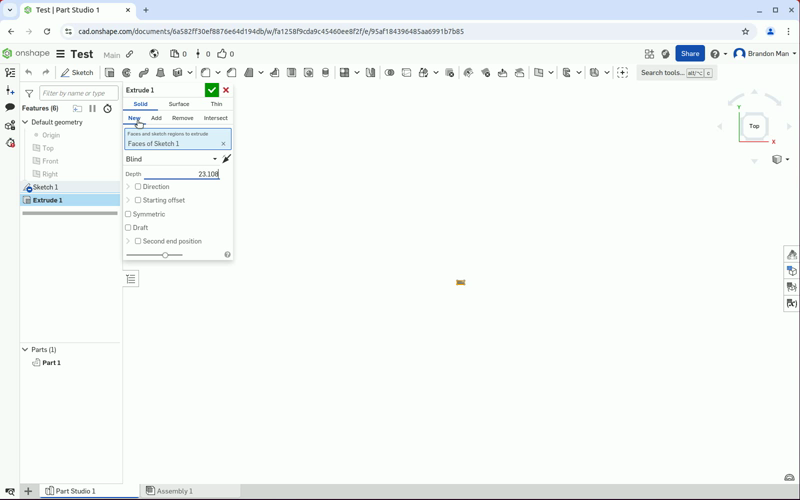
key(enter)
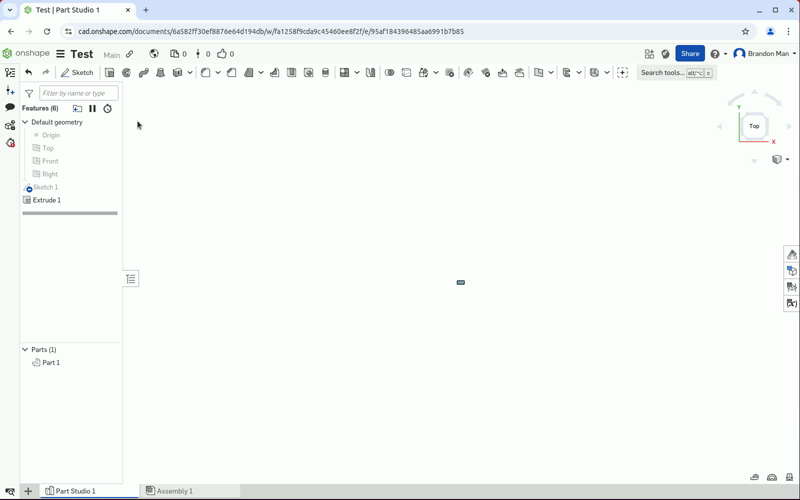
key(shift+h)
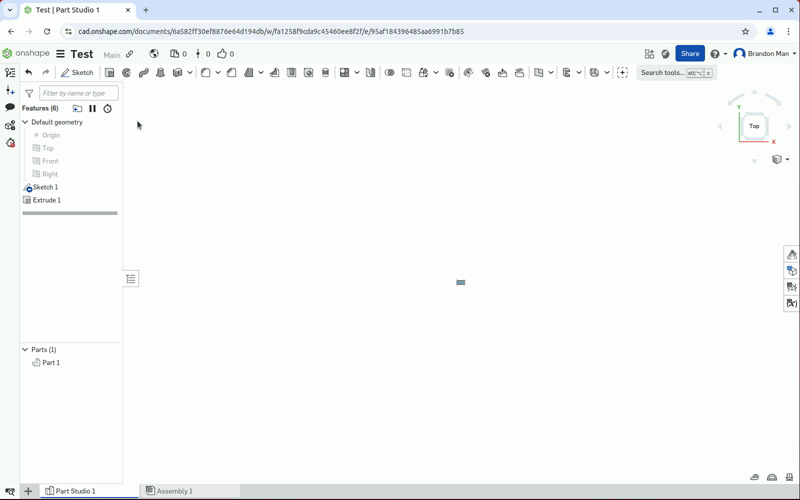
key(shift+h)
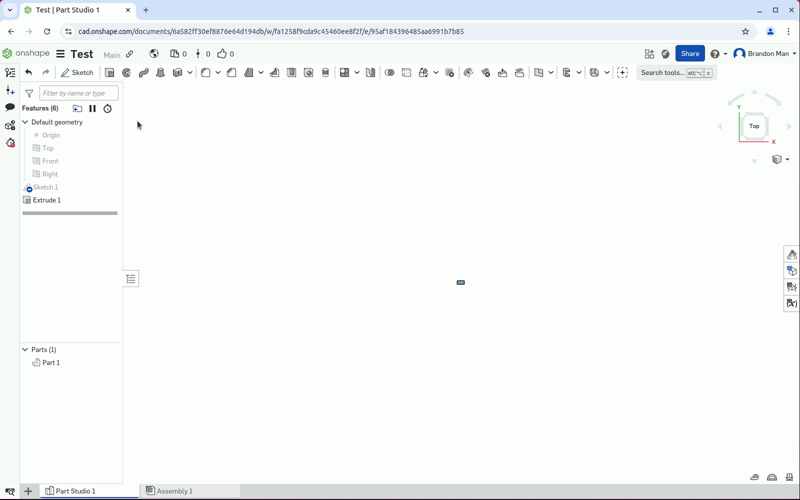
mouse_move(73, 189)
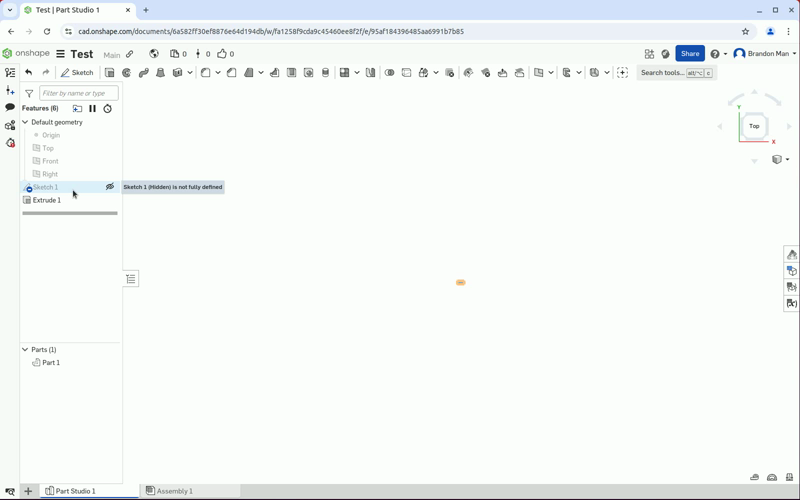
click(73, 189)
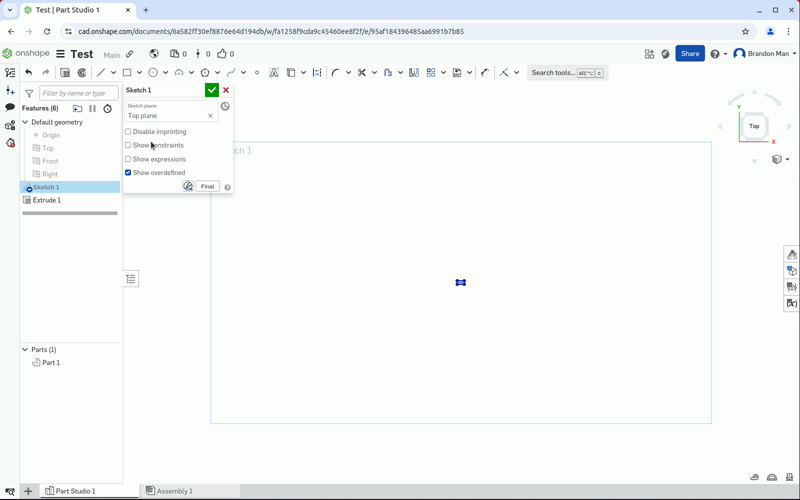
mouse_move(229, 92)
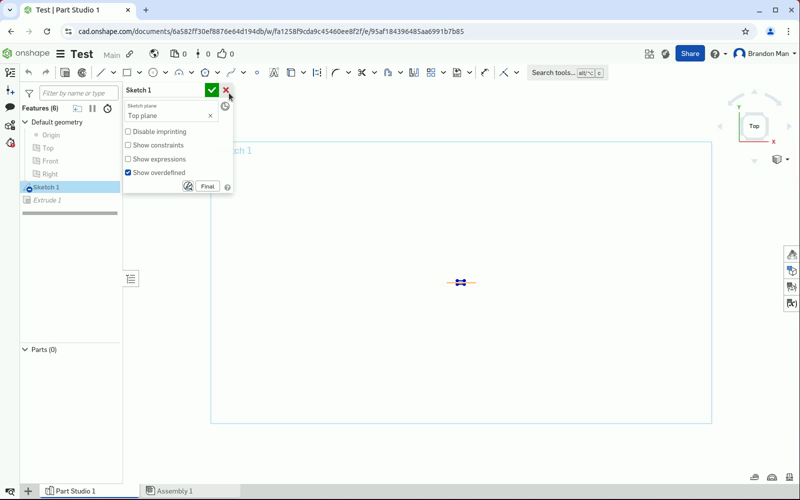
click(229, 92)
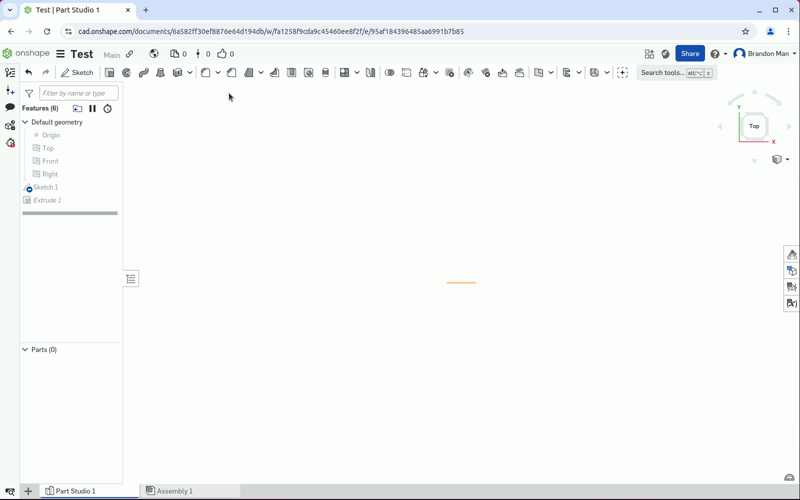
mouse_move(73, 352)
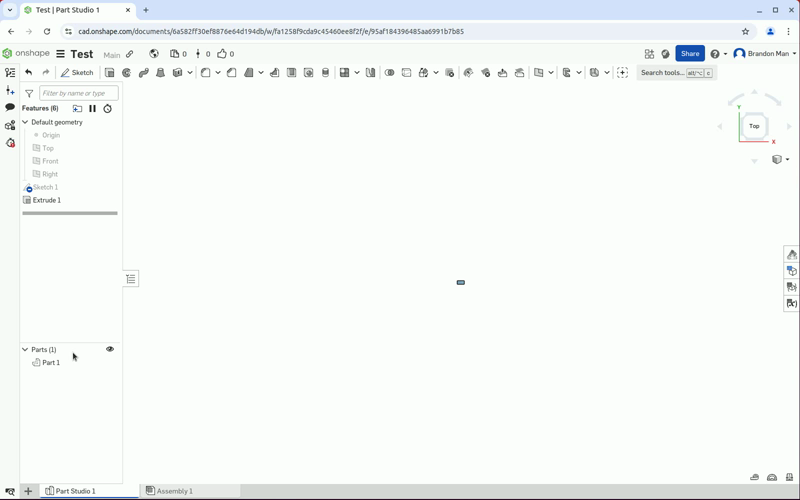
key(y)
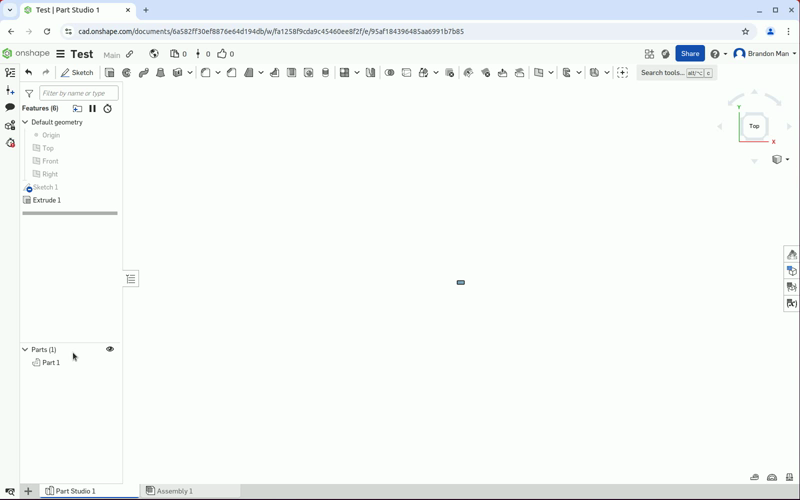
key(shift+p)
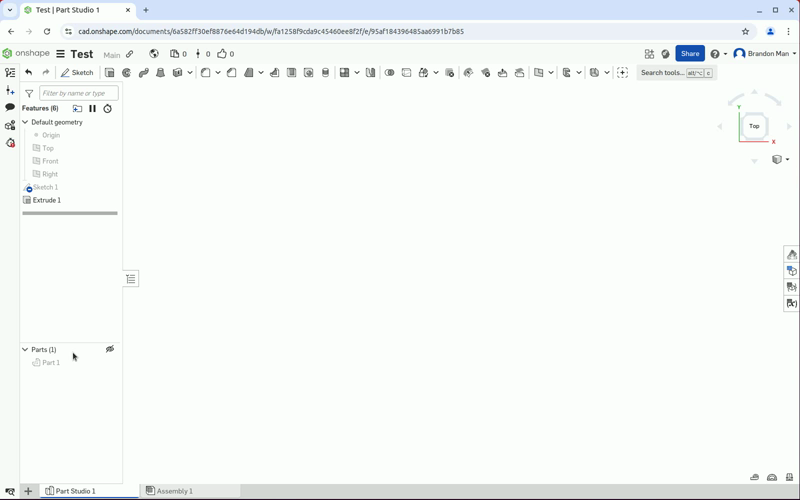
key(space)
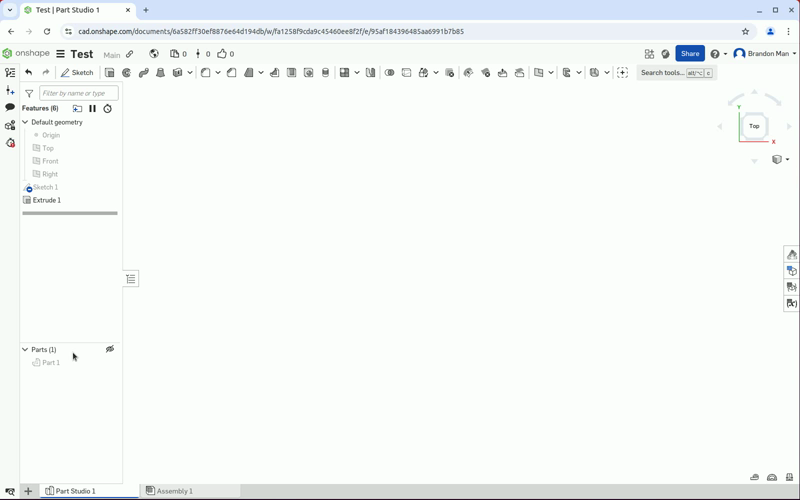
key_down(shift)
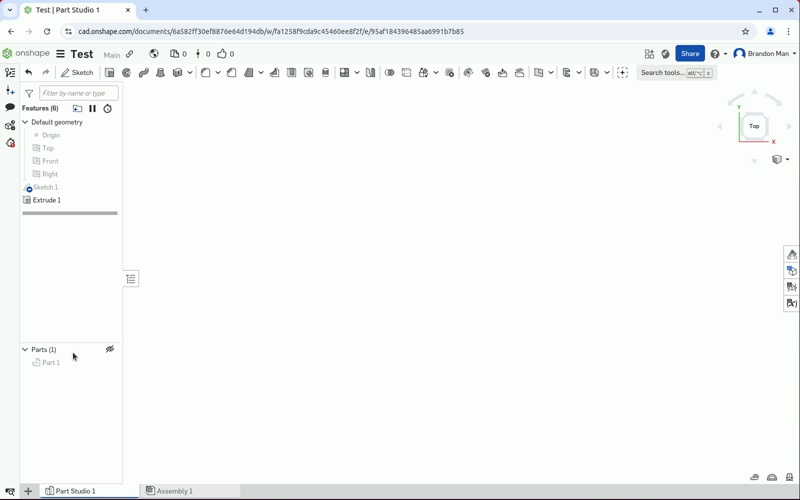
key(up)
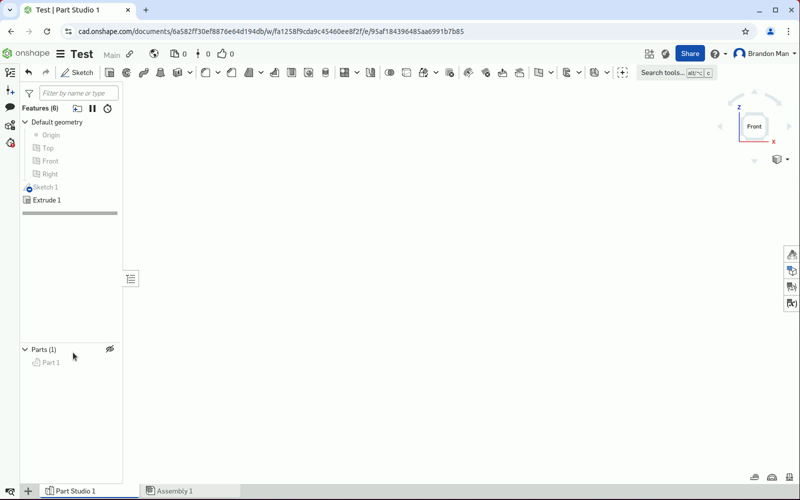
key_up(shift)
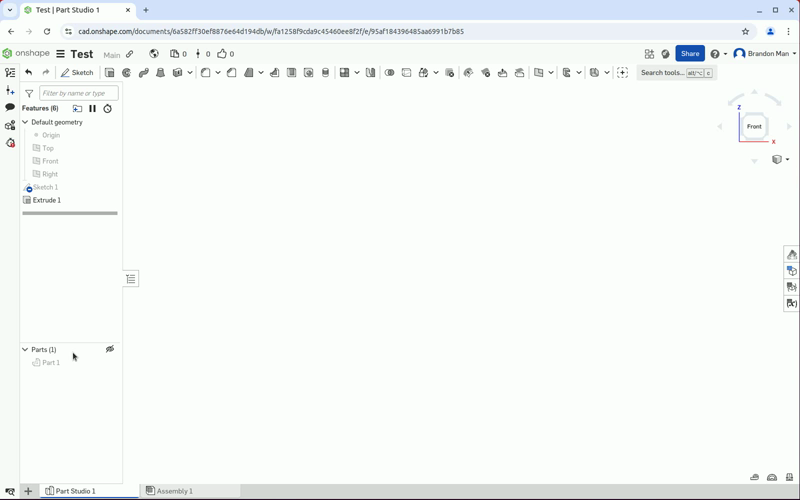
key(space)
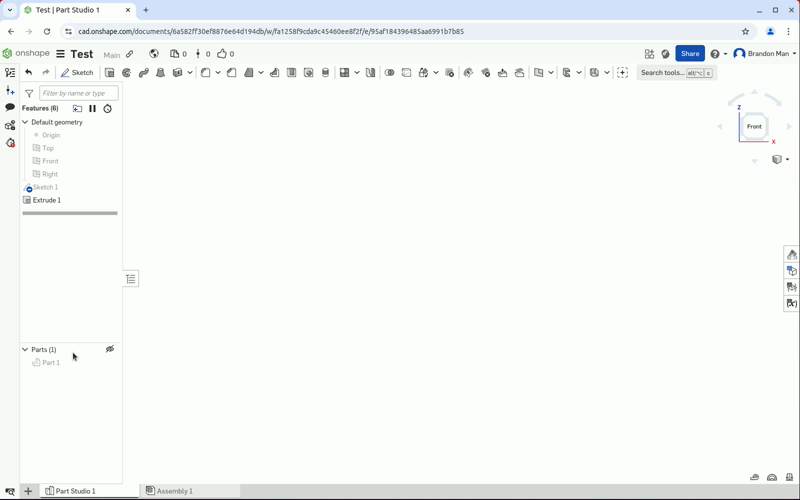
key_down(shift)
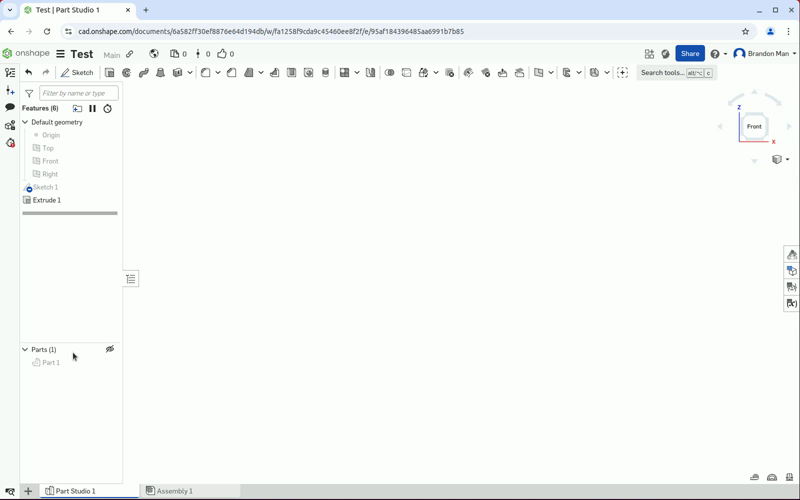
key(left)
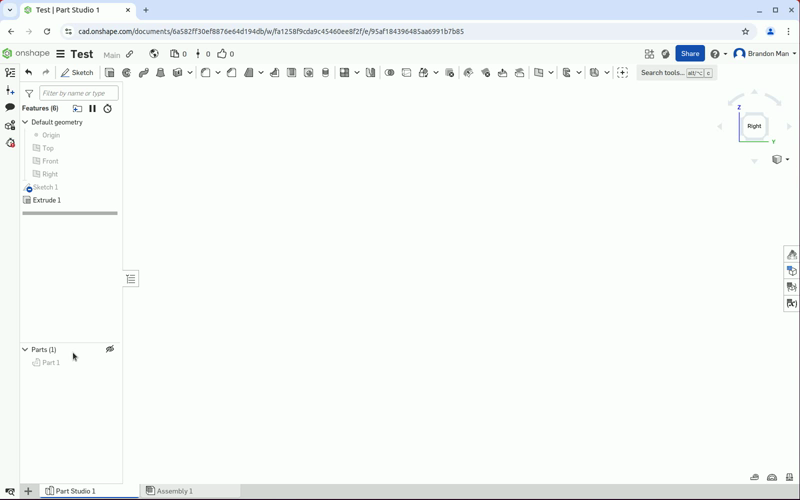
key_up(shift)
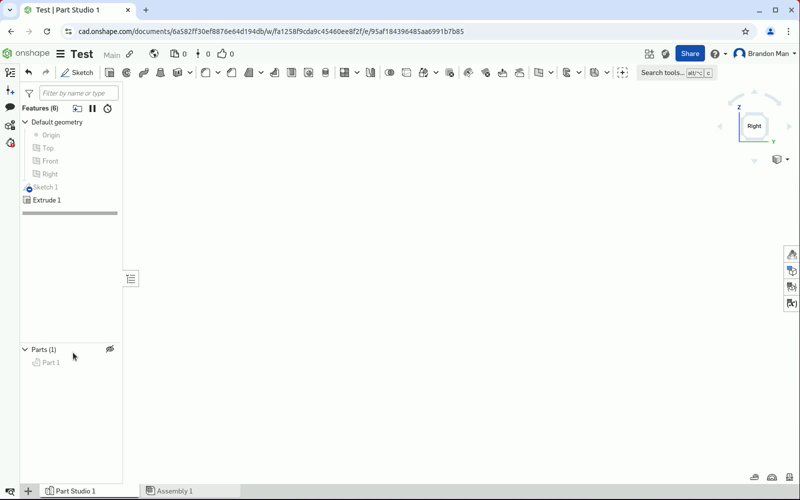
mouse_move(73, 352)
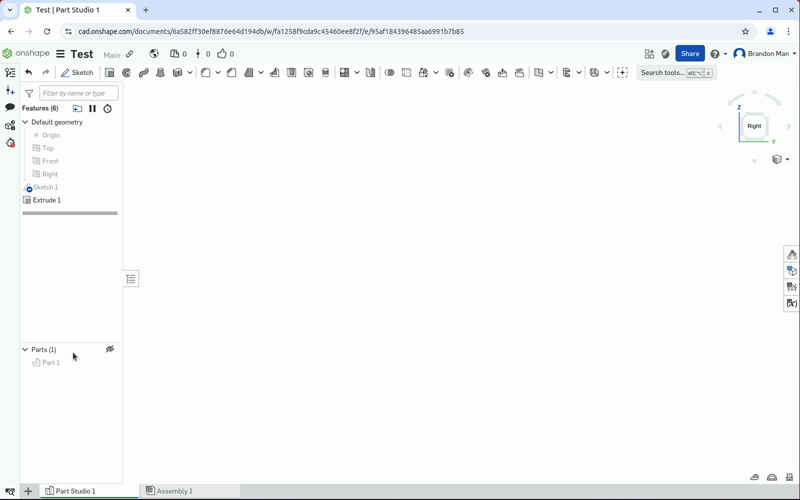
key(shift+y)
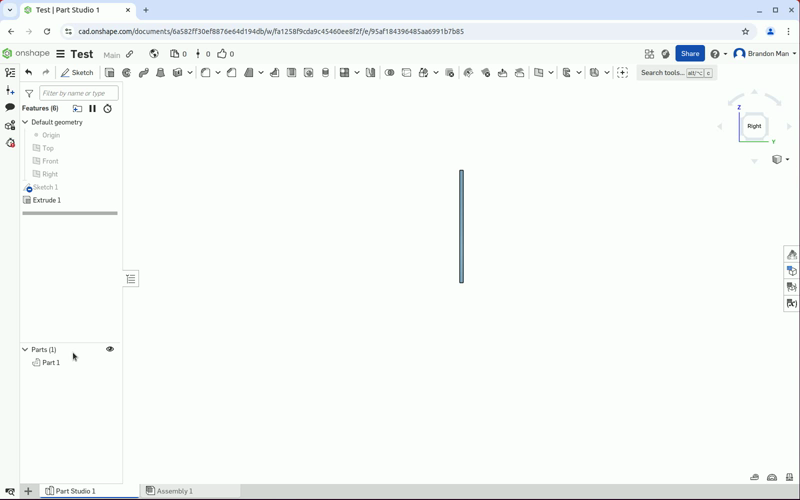
mouse_move(541, 75)
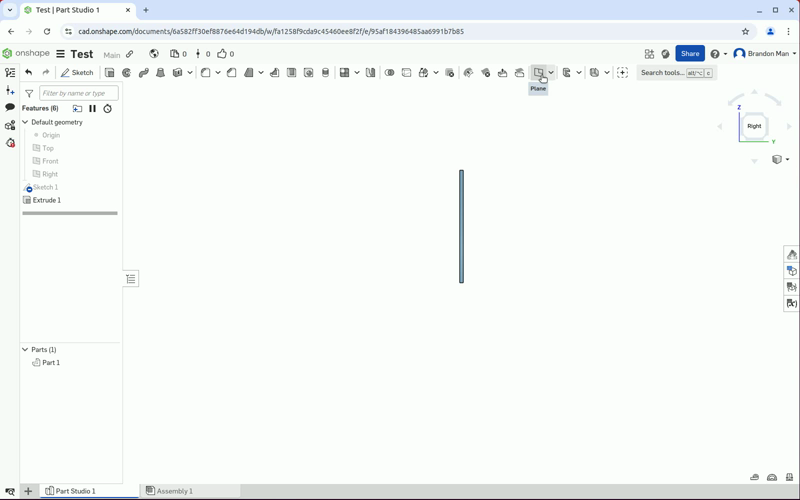
click(541, 75)
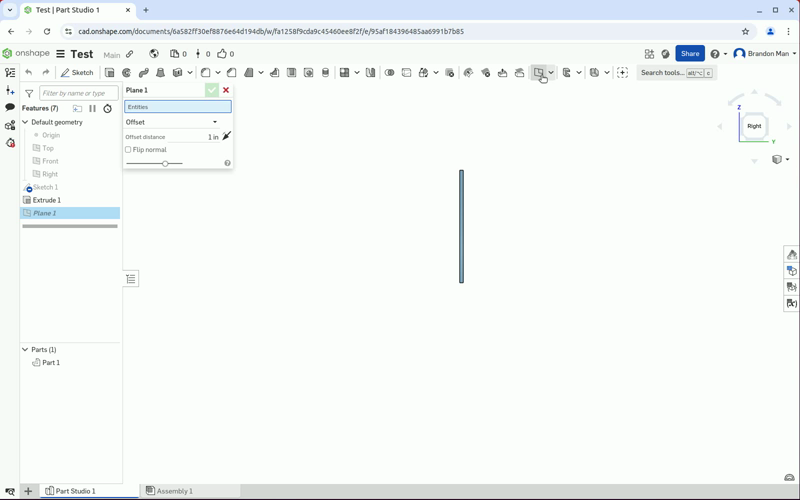
mouse_move(73, 176)
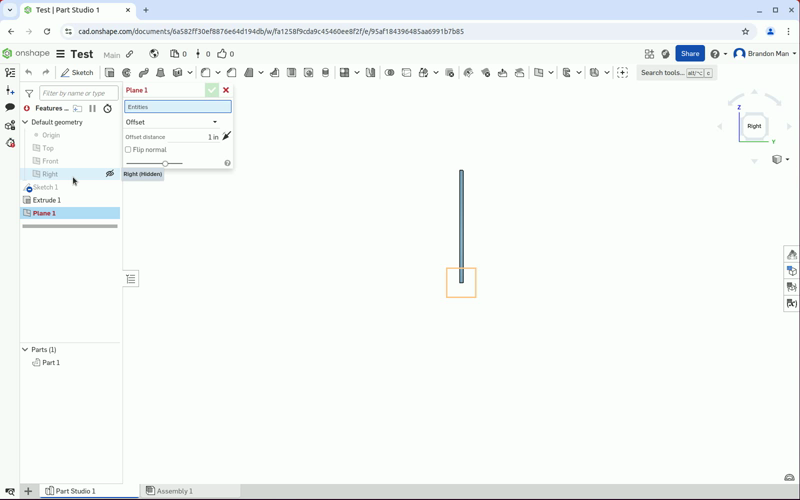
click(73, 176)
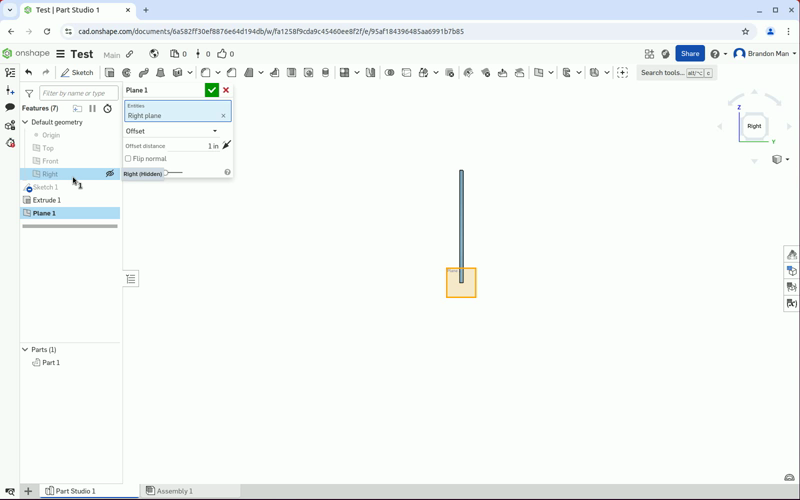
key(tab, 2)
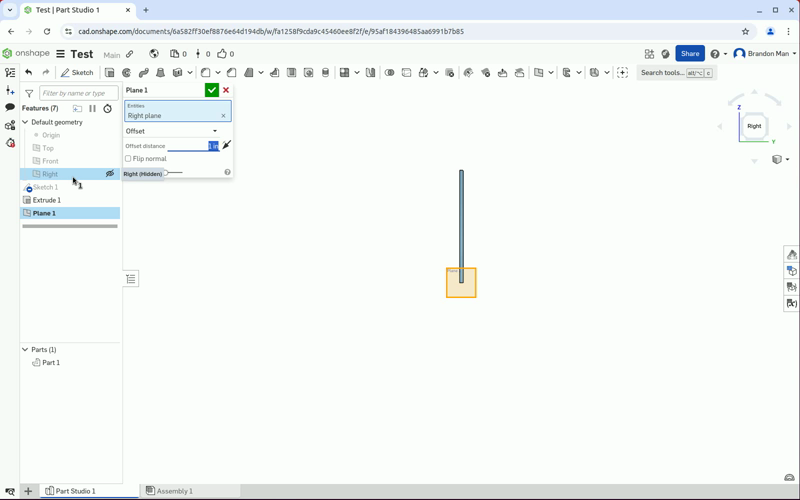
text(0.709)
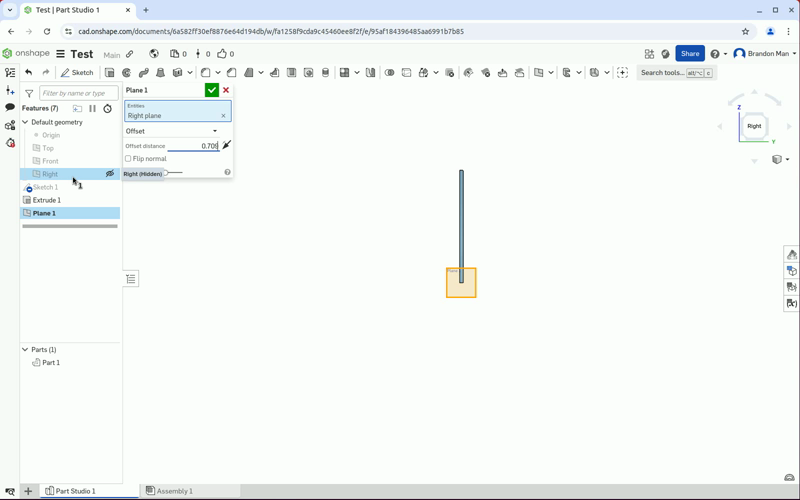
key(enter, 2)
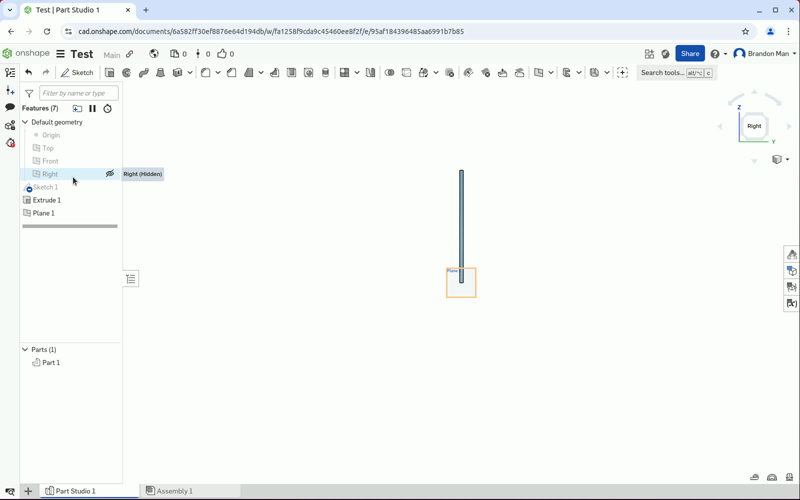
key(shift+s)
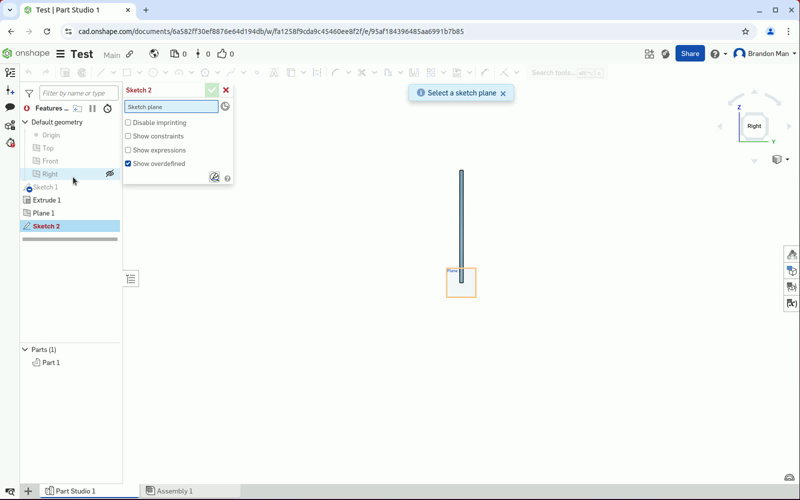
mouse_move(73, 215)
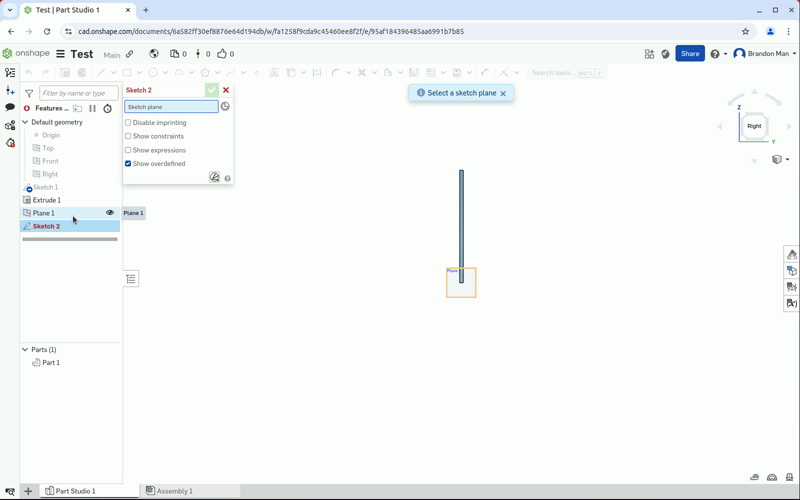
click(73, 215)
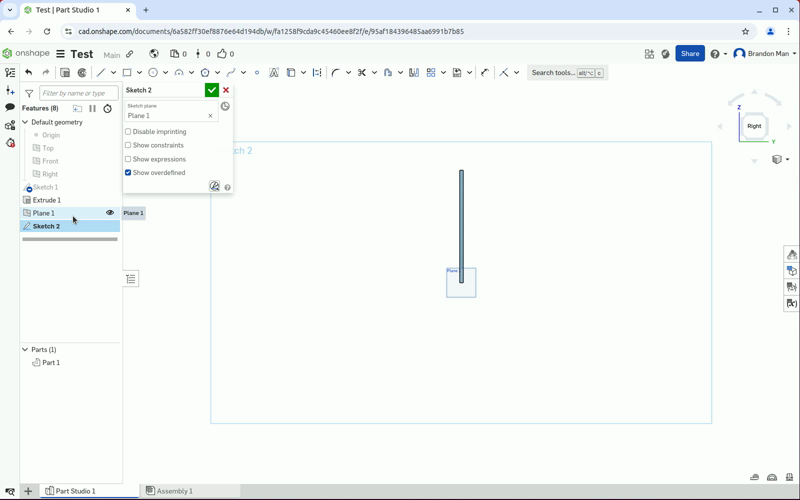
mouse_move(73, 352)
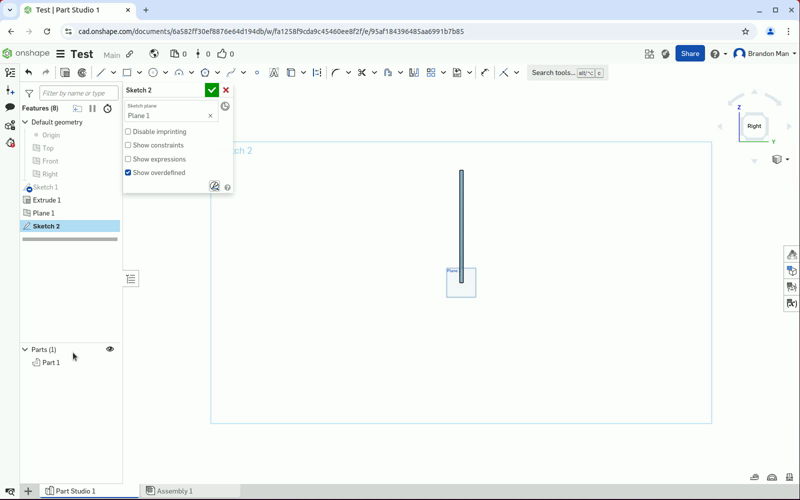
key(y)
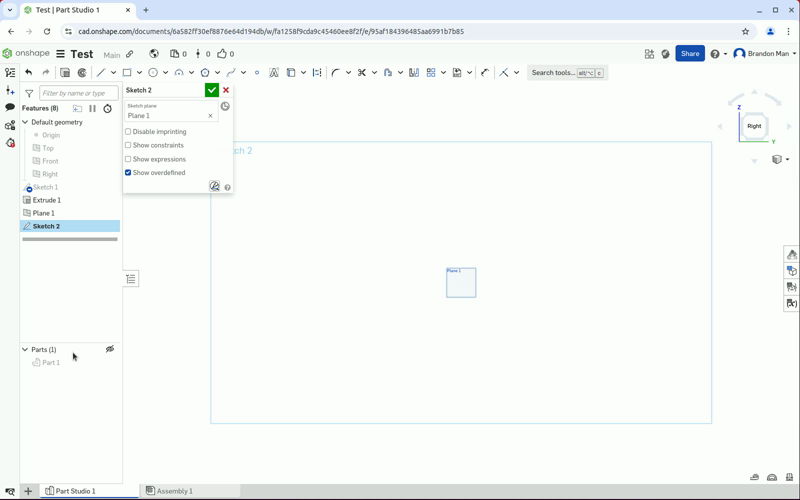
key(l)
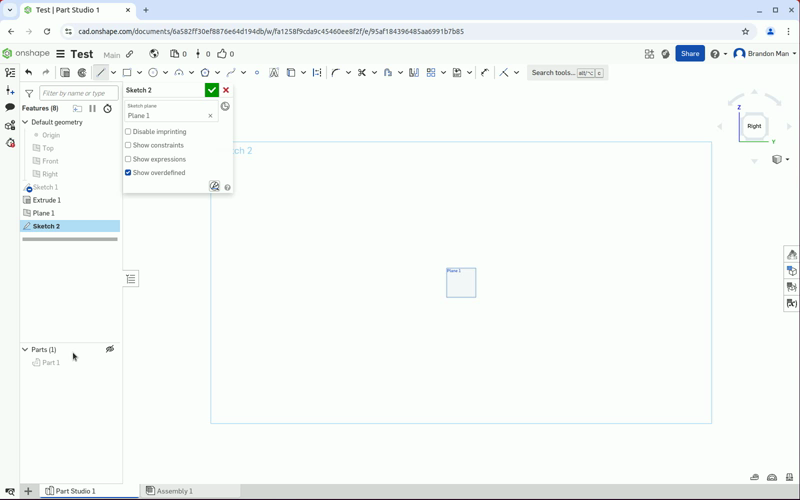
key_down(shift)
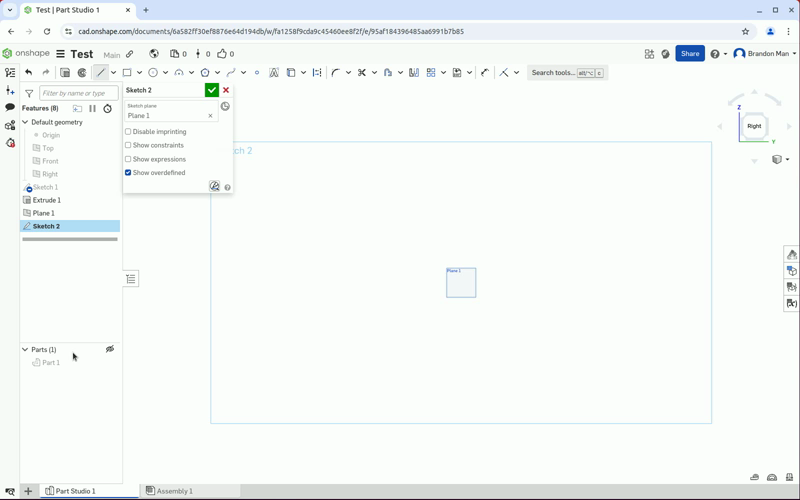
mouse_move(459, 282)
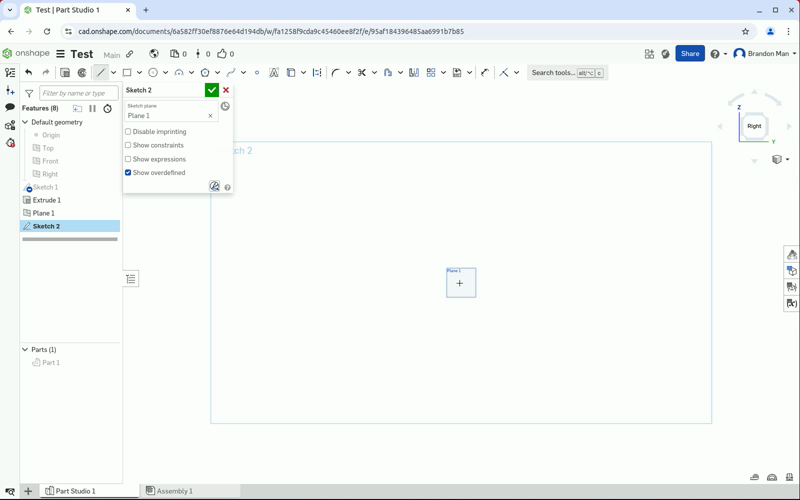
click(459, 282)
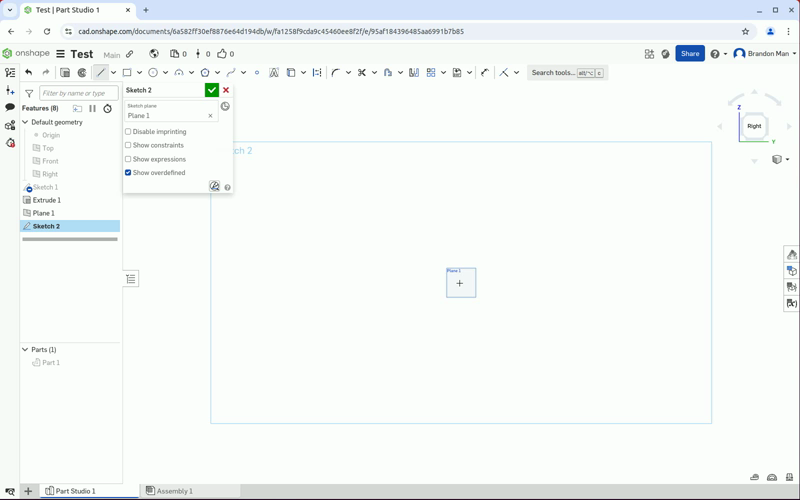
key_up(shift)
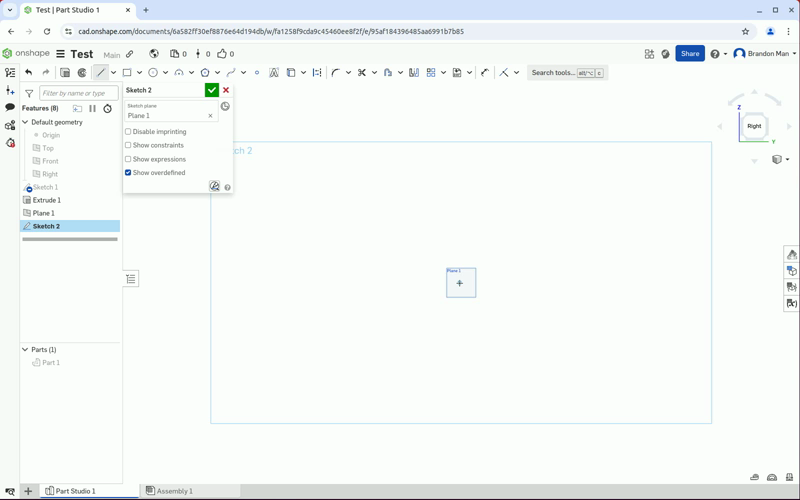
key_down(shift)
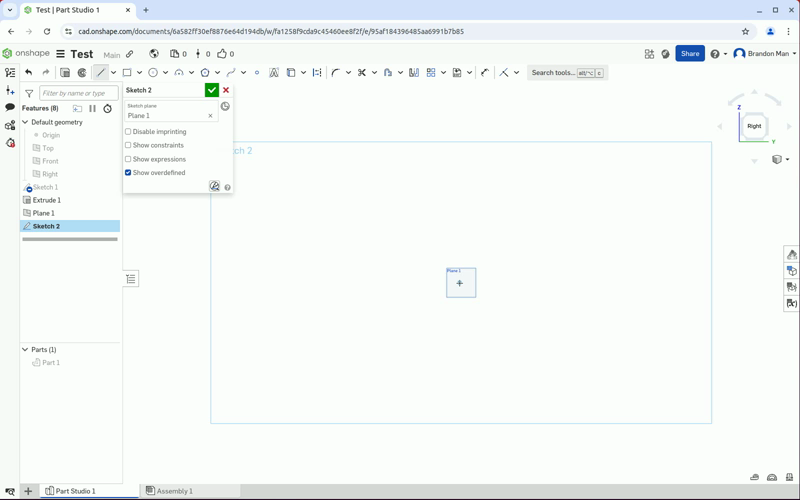
mouse_move(489, 282)
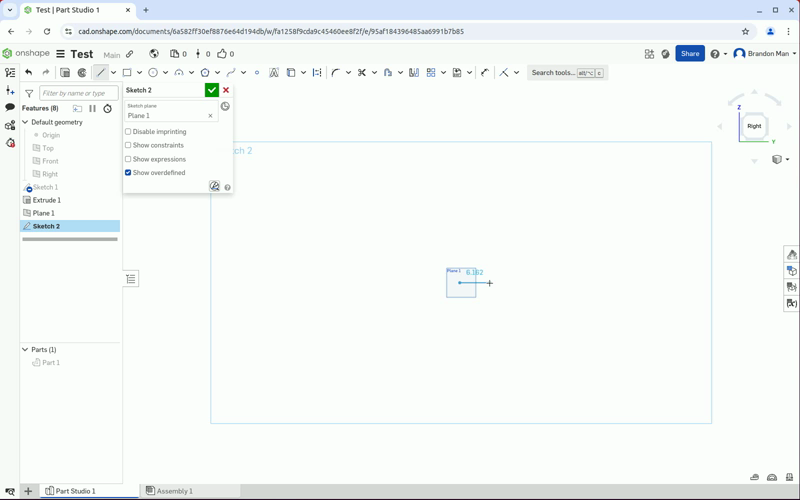
mouse_move(460, 282)
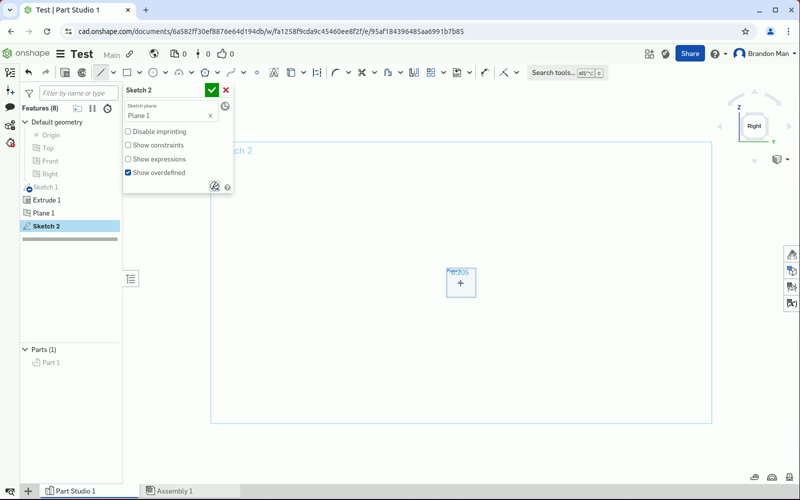
scroll(6)
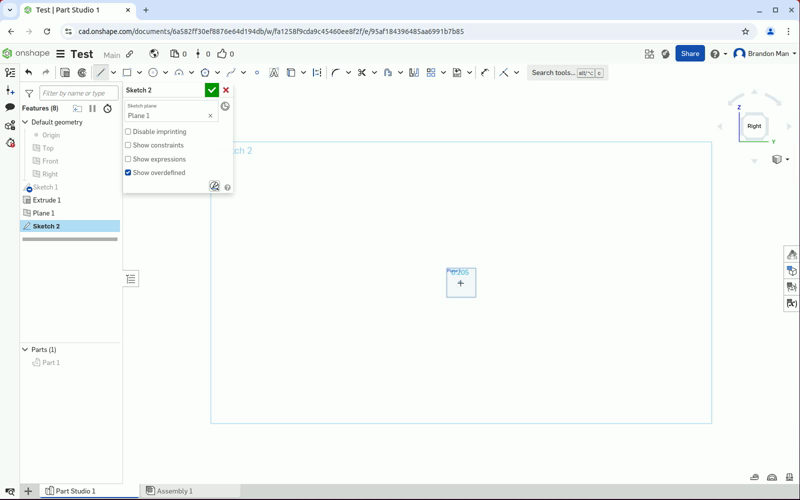
scroll(6)
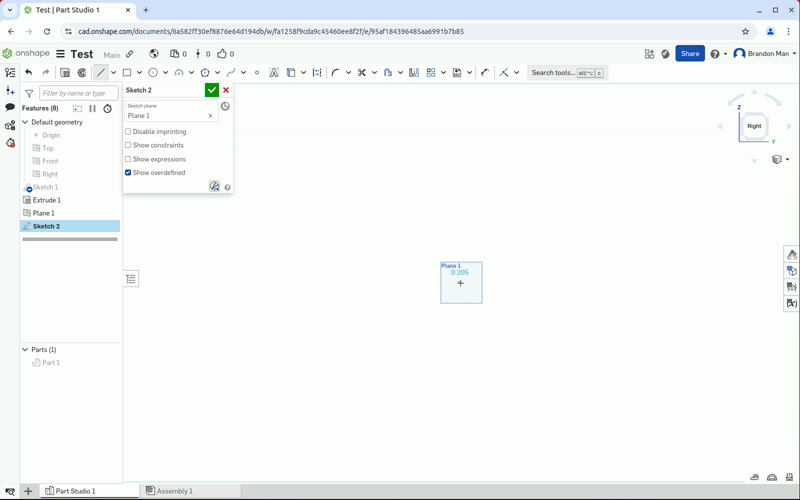
scroll(6)
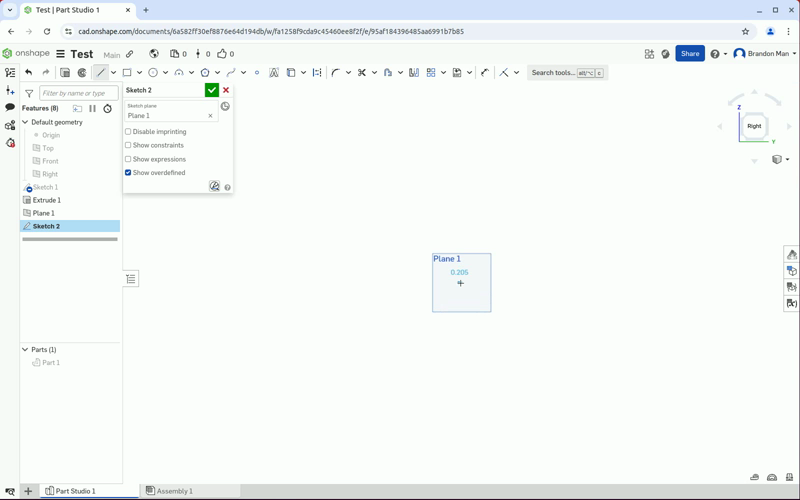
scroll(6)
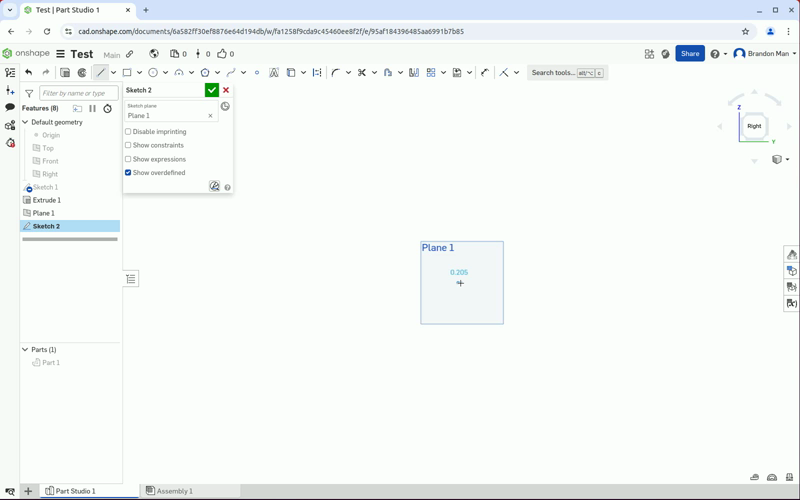
scroll(6)
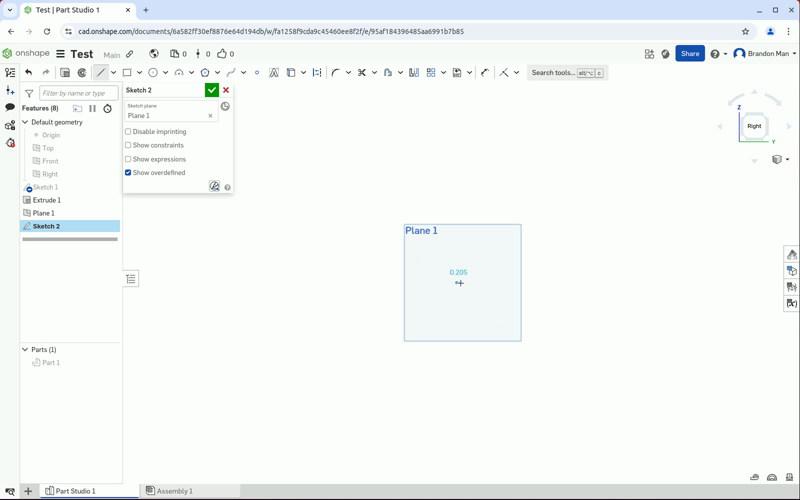
scroll(6)
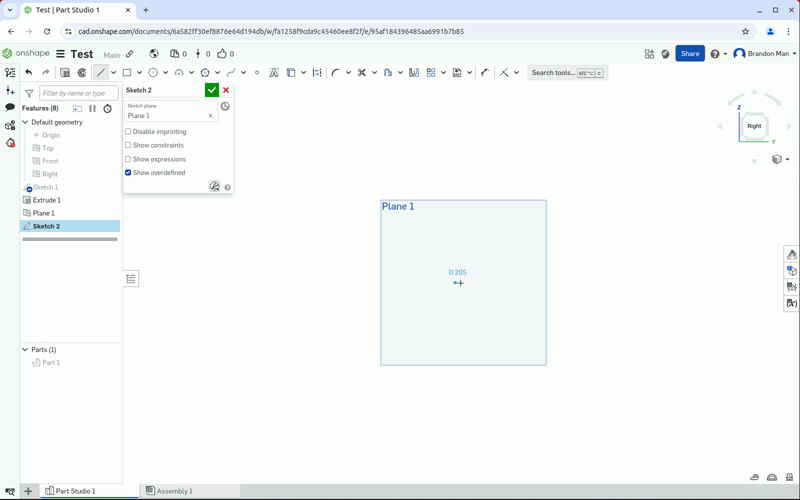
scroll(6)
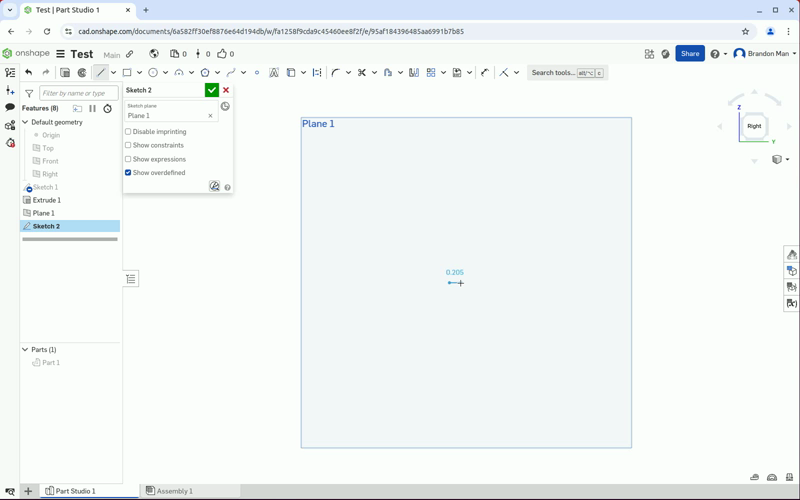
click(460, 282)
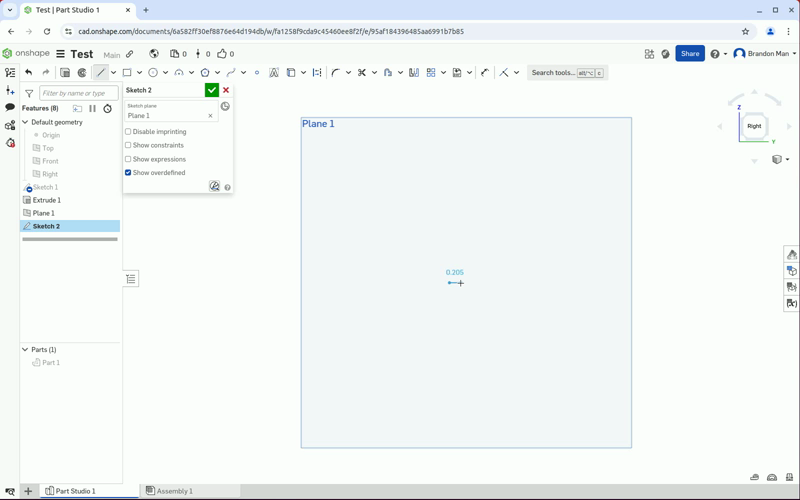
scroll(-6)
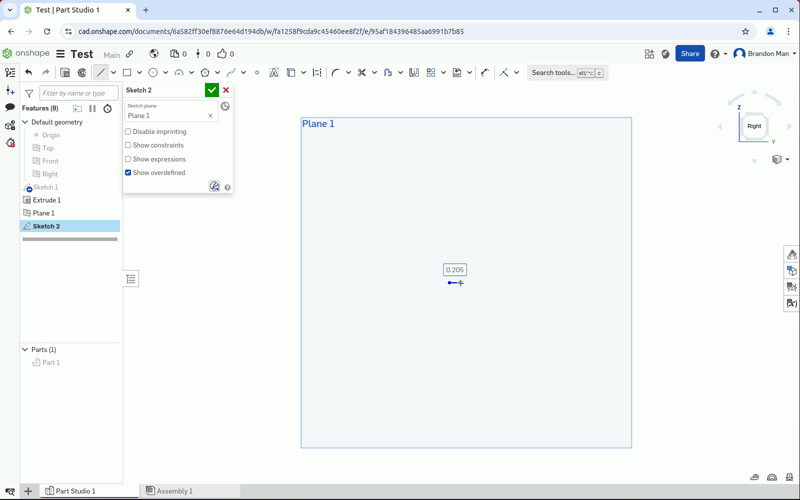
scroll(-6)
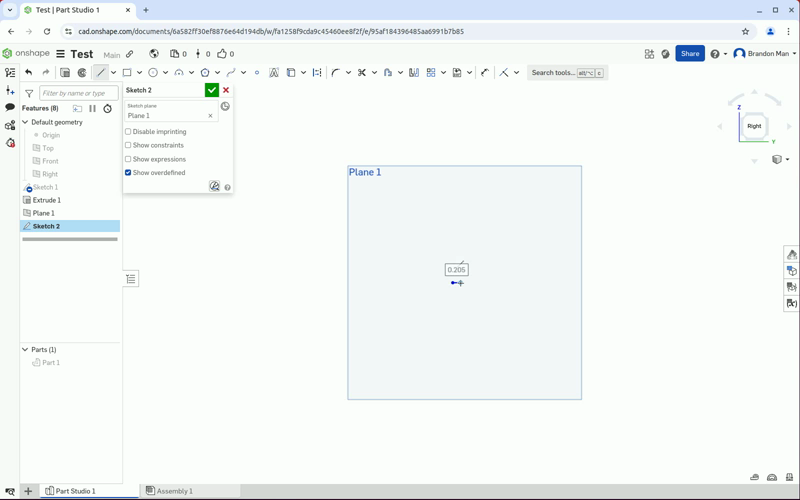
scroll(-6)
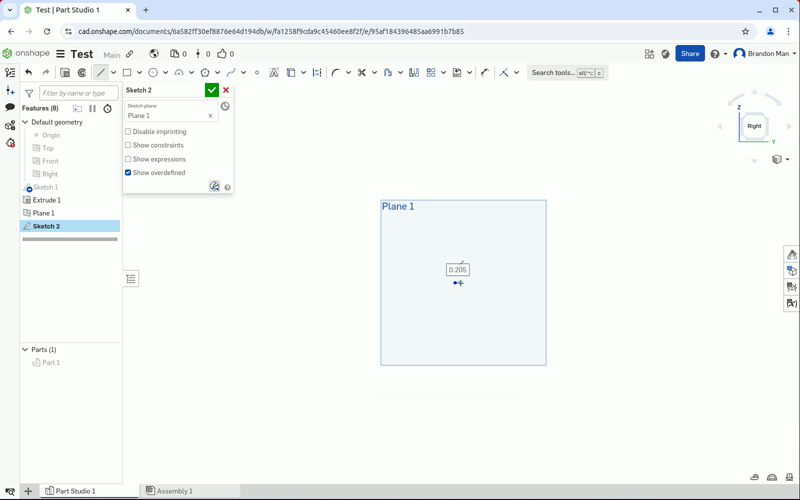
scroll(-6)
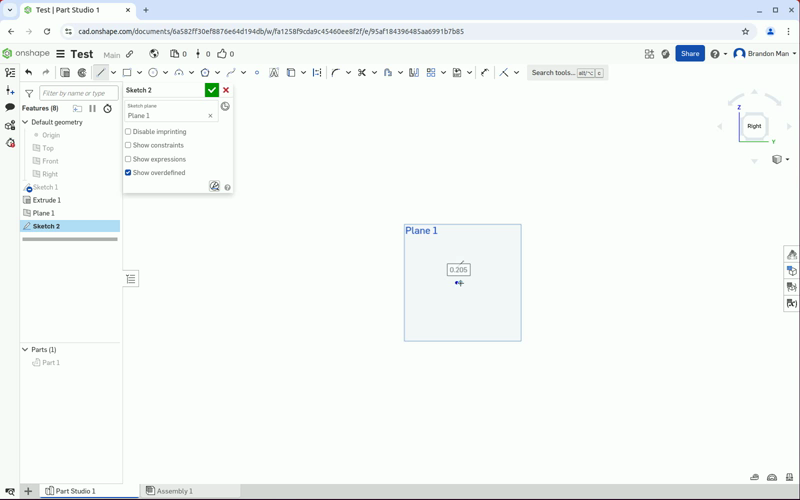
scroll(-6)
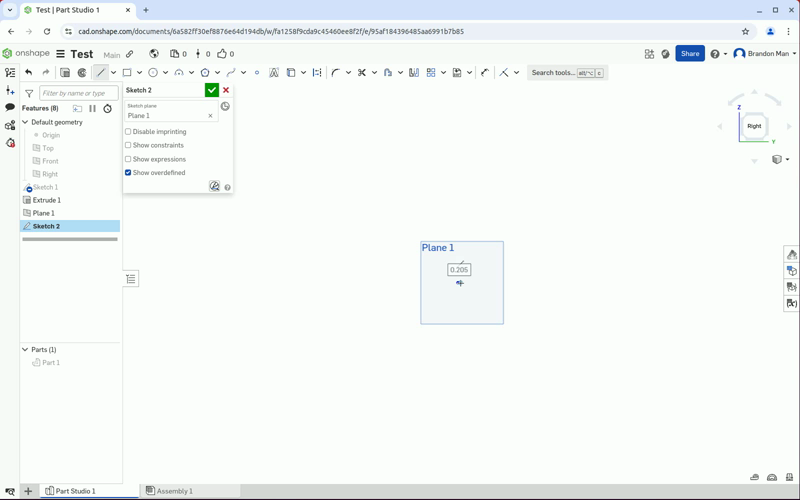
scroll(-6)
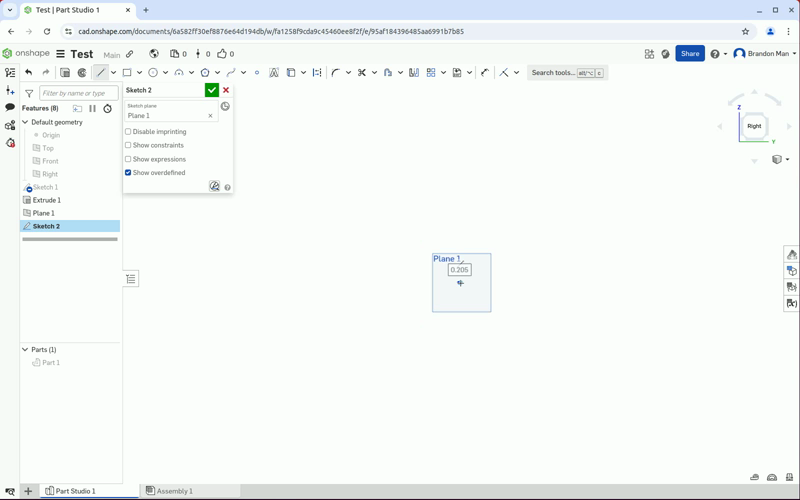
scroll(-6)
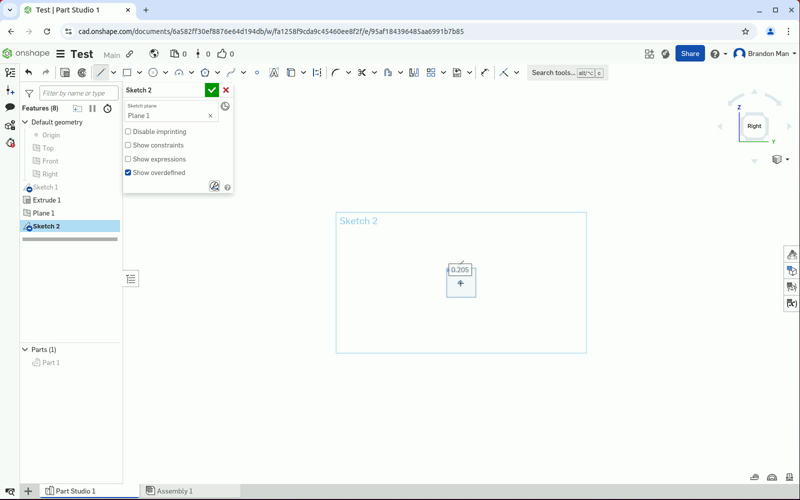
key_up(shift)
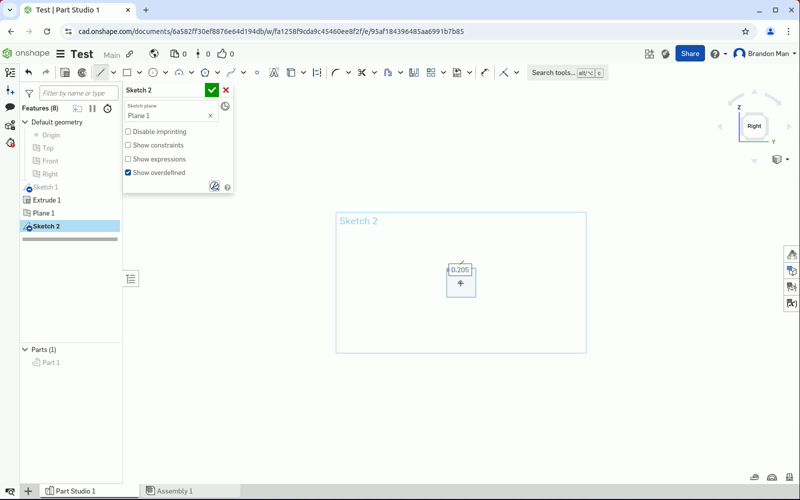
key_down(shift)
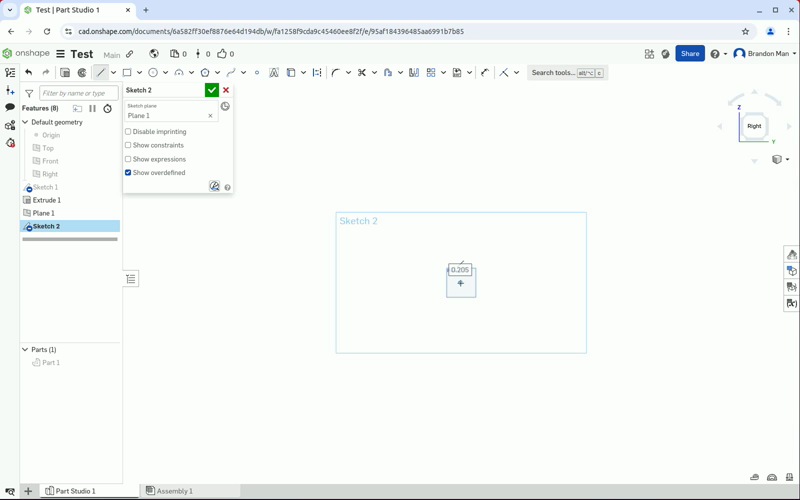
mouse_move(460, 170)
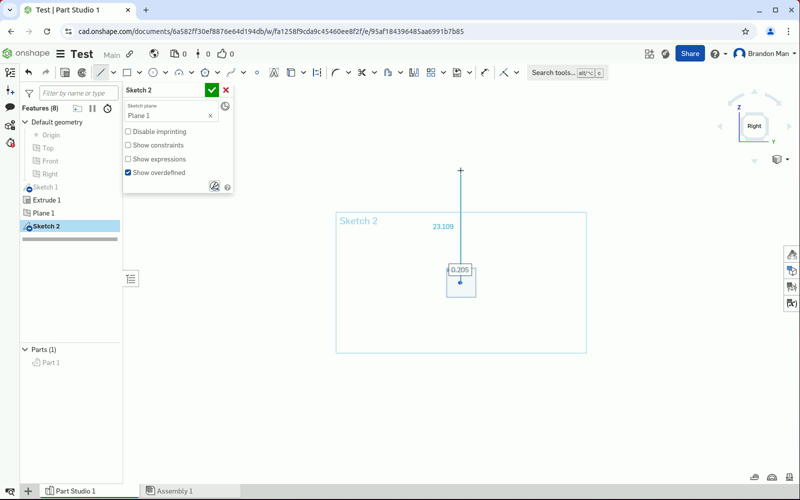
click(460, 170)
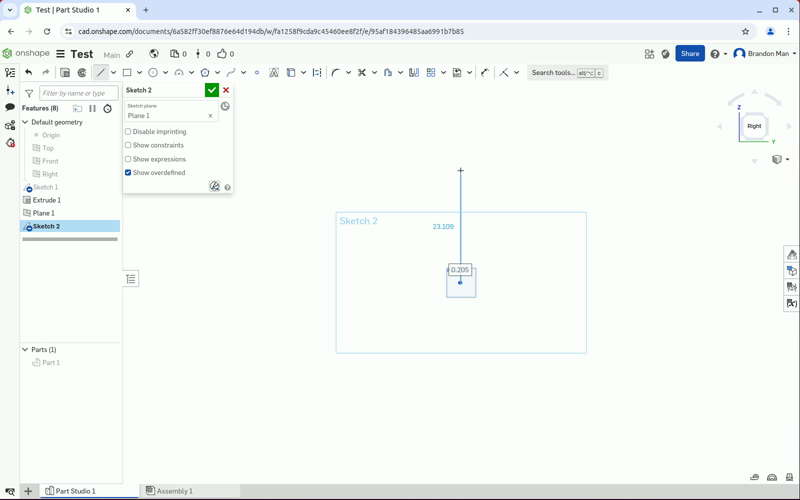
key_up(shift)
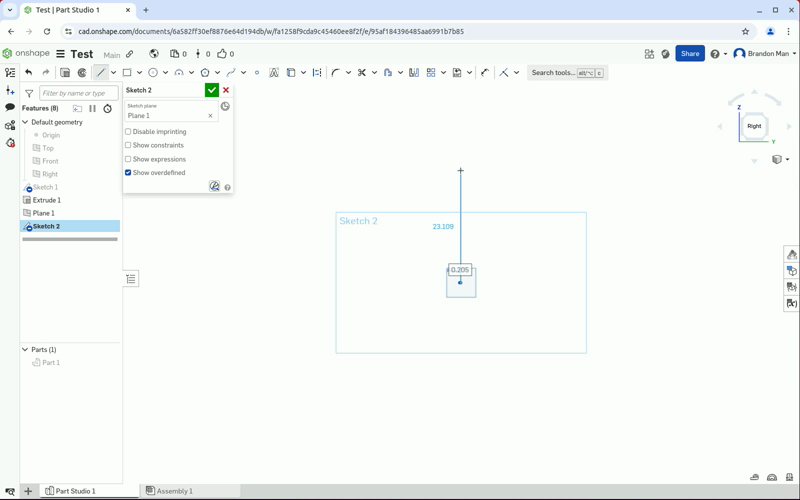
key_down(shift)
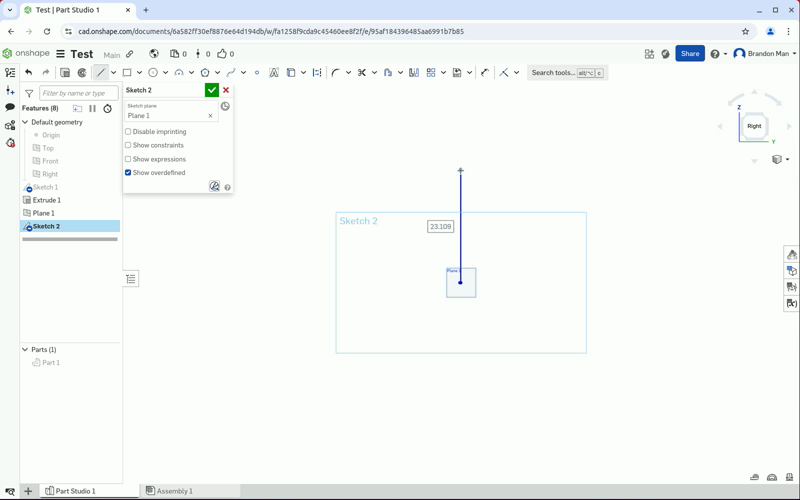
mouse_move(490, 170)
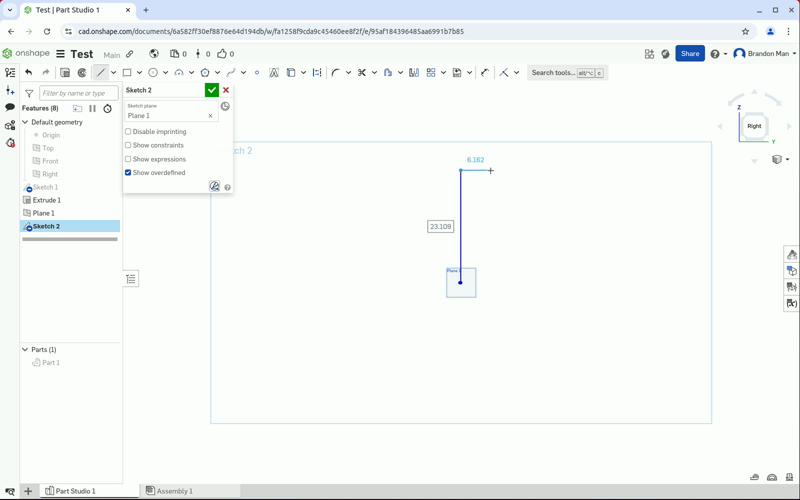
mouse_move(459, 170)
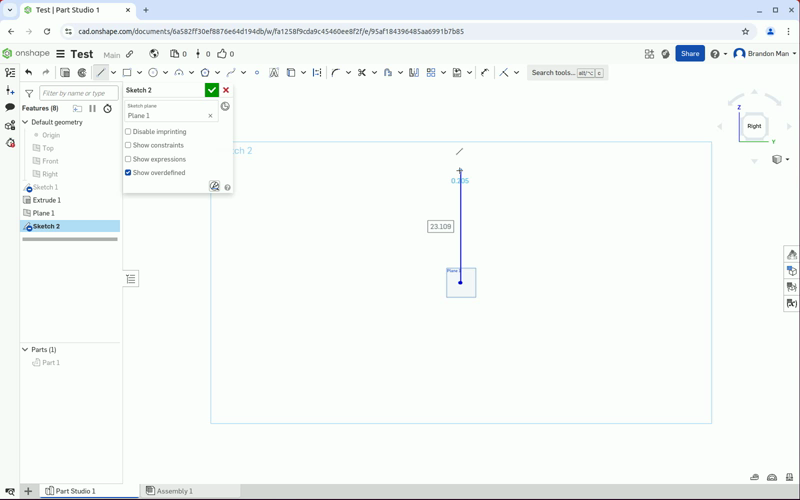
scroll(6)
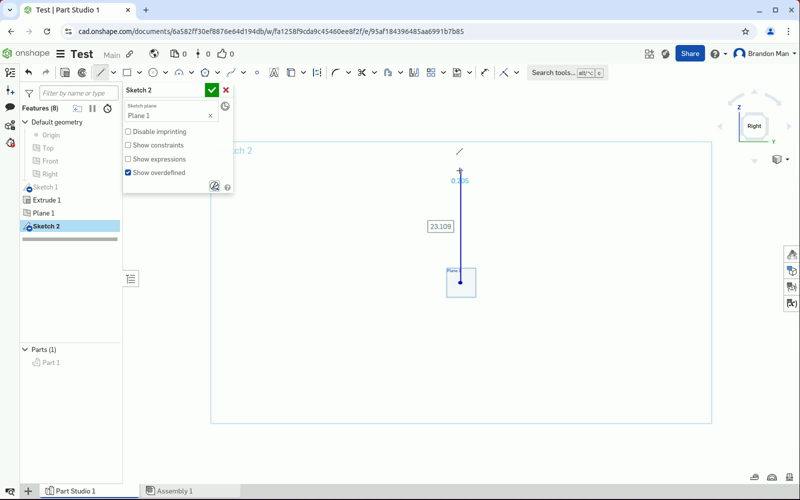
scroll(6)
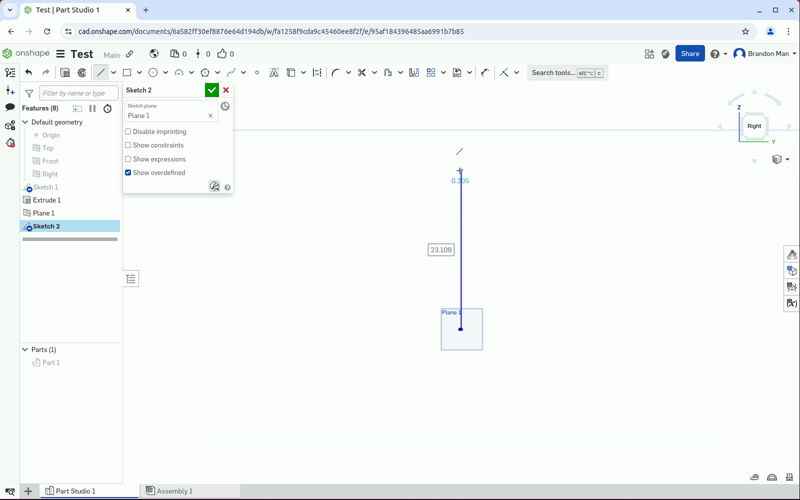
scroll(6)
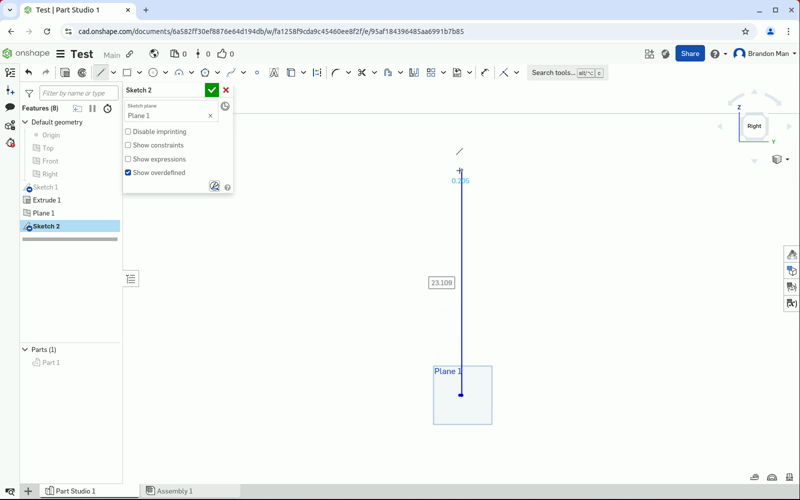
scroll(6)
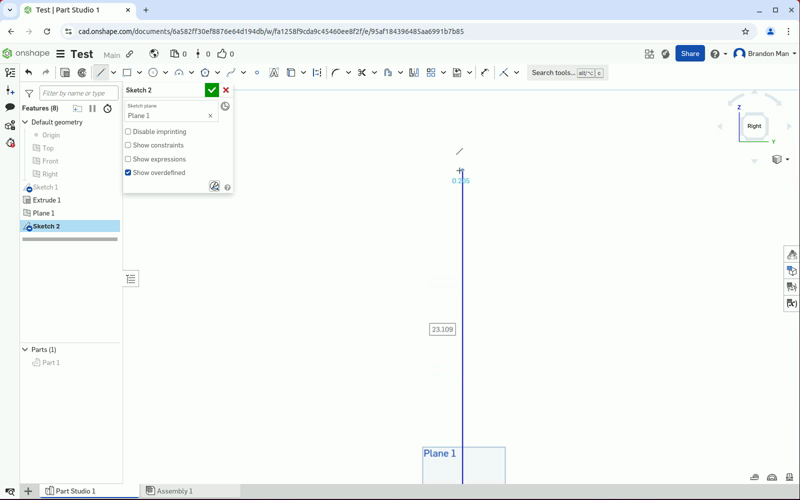
scroll(6)
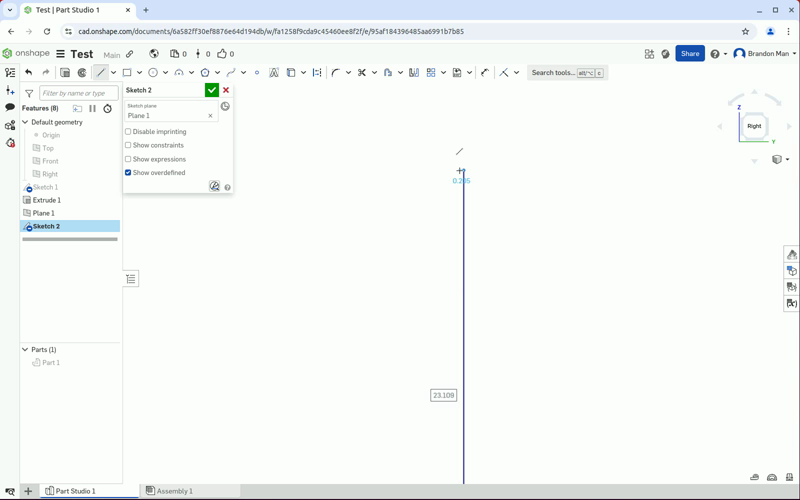
scroll(6)
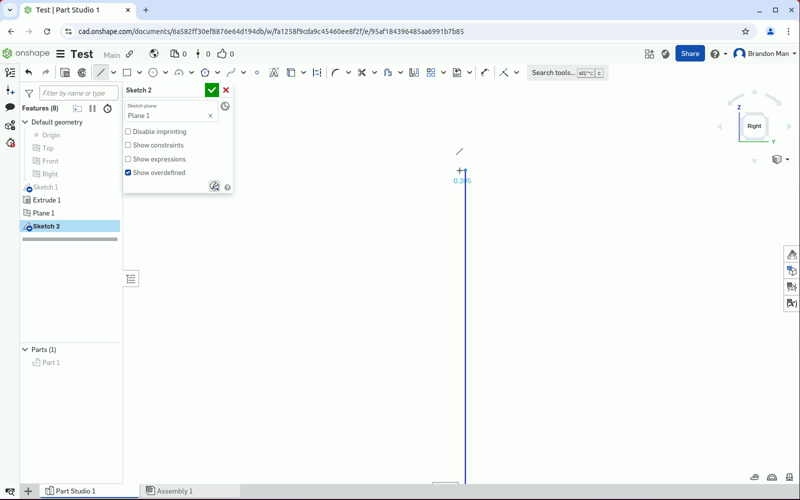
scroll(6)
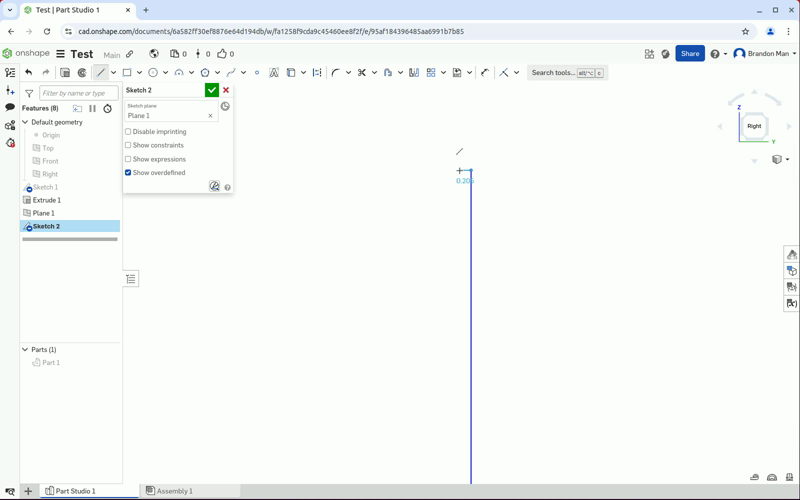
click(459, 170)
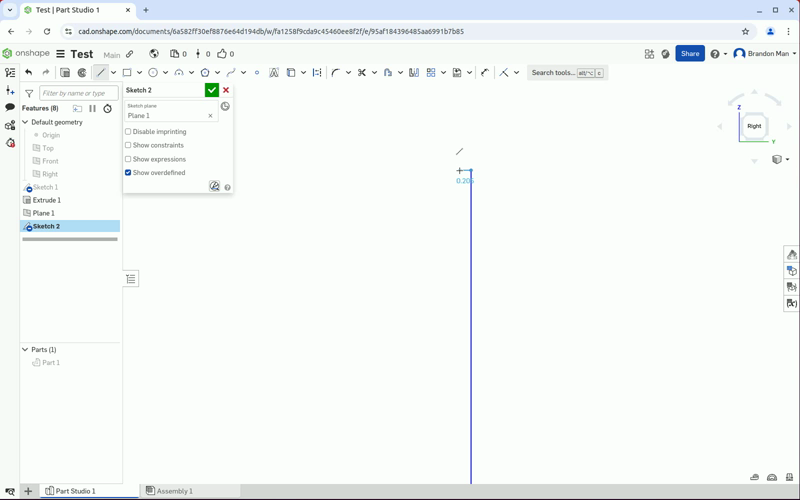
scroll(-6)
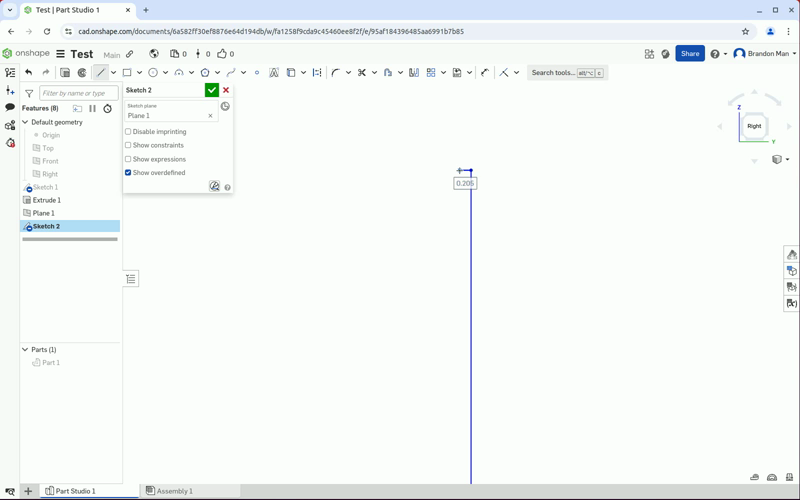
scroll(-6)
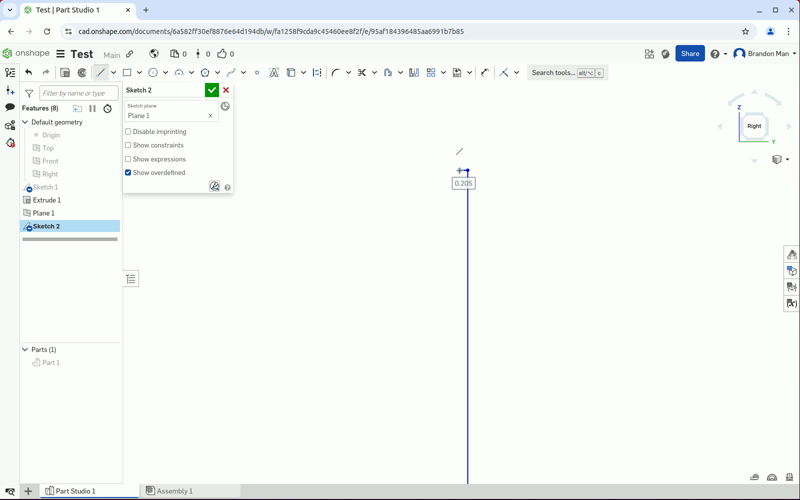
scroll(-6)
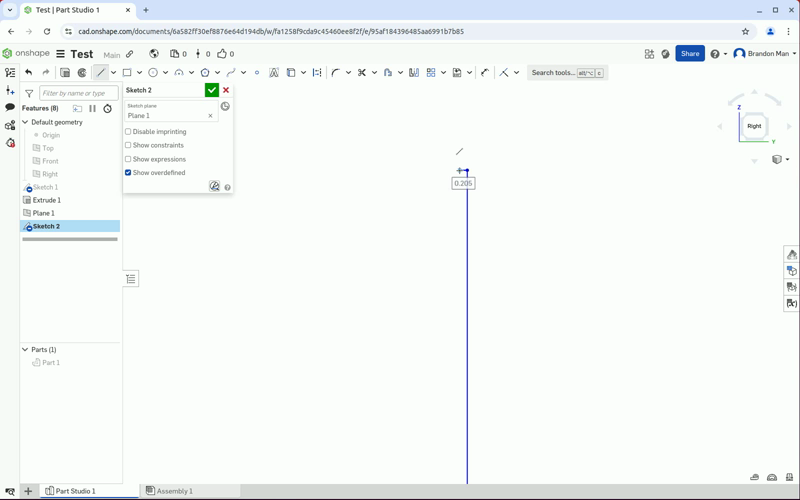
scroll(-6)
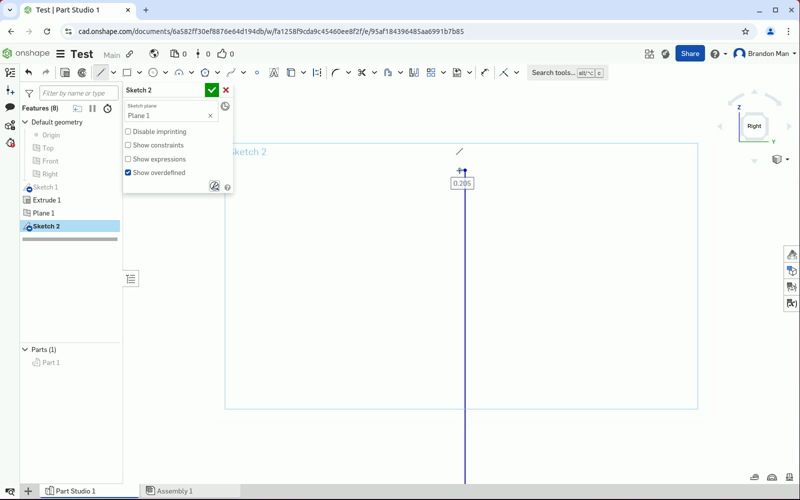
scroll(-6)
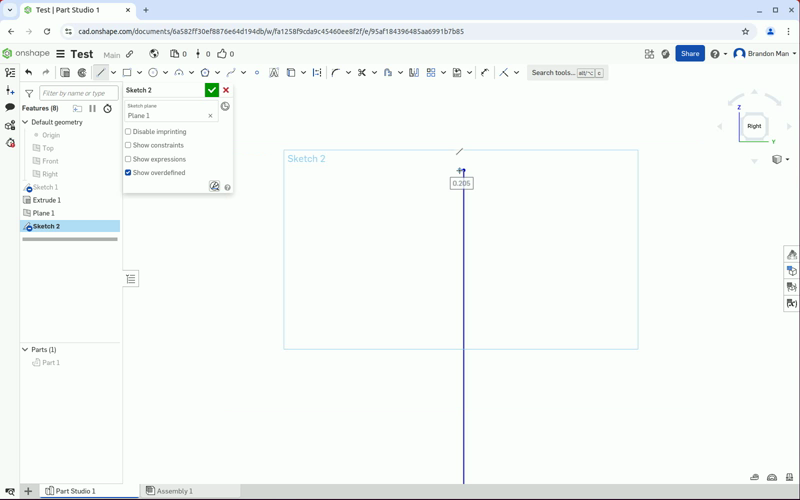
scroll(-6)
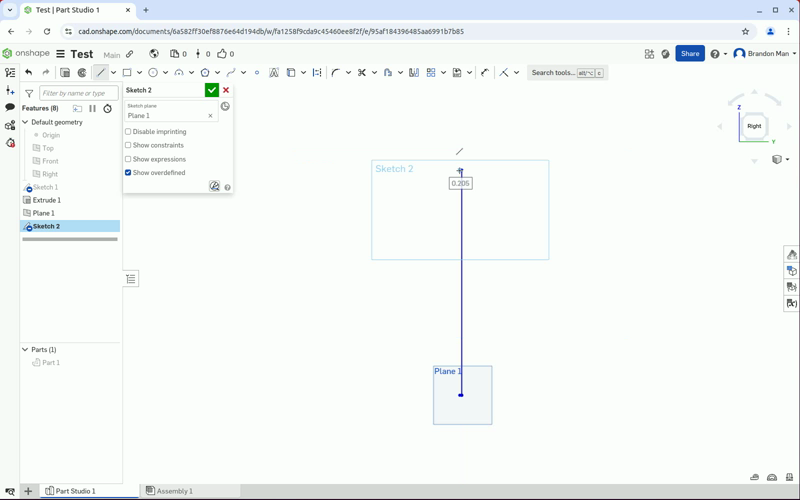
scroll(-6)
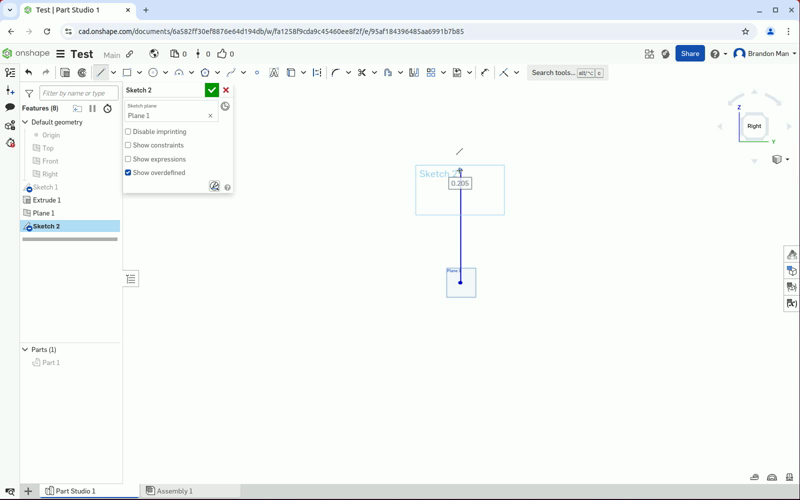
key_up(shift)
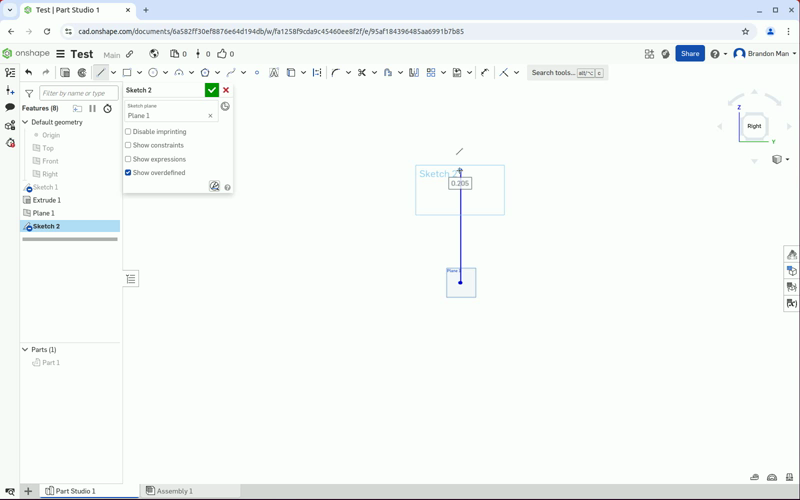
key_down(shift)
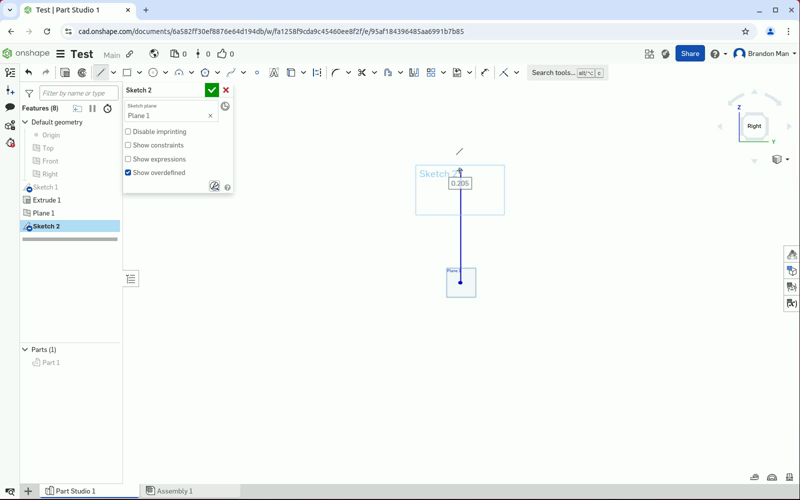
mouse_move(459, 282)
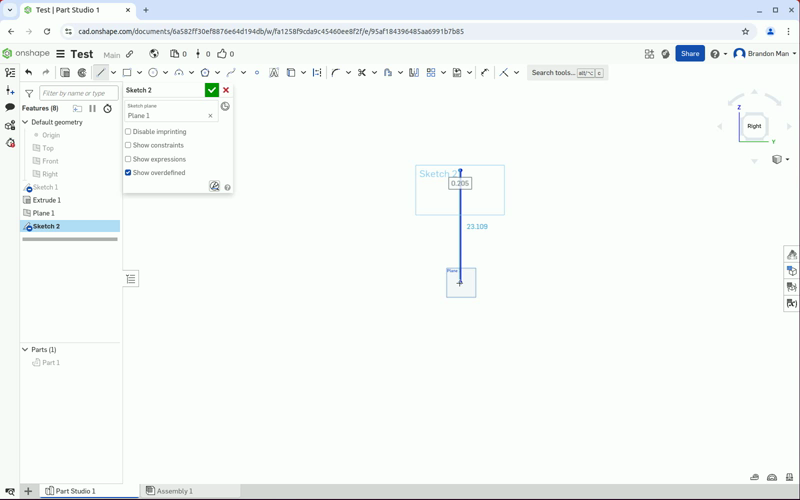
scroll(6)
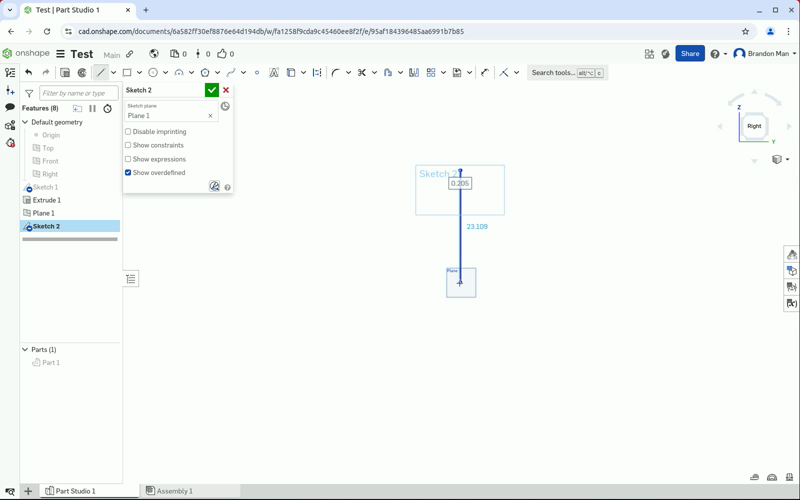
scroll(6)
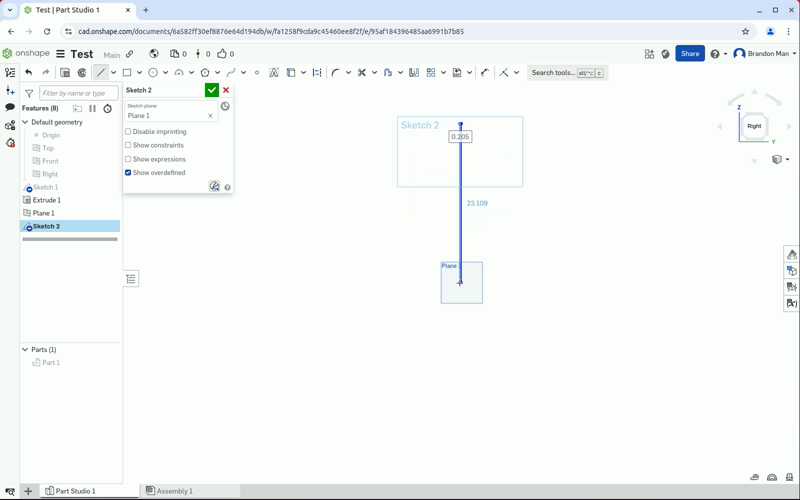
scroll(6)
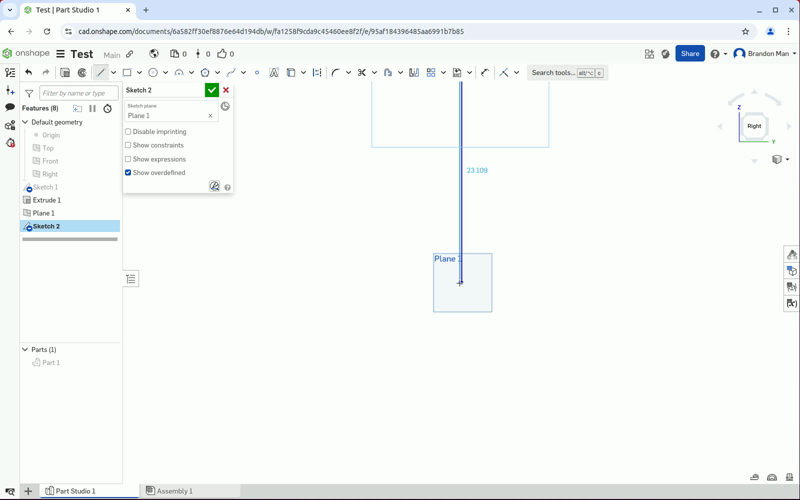
scroll(6)
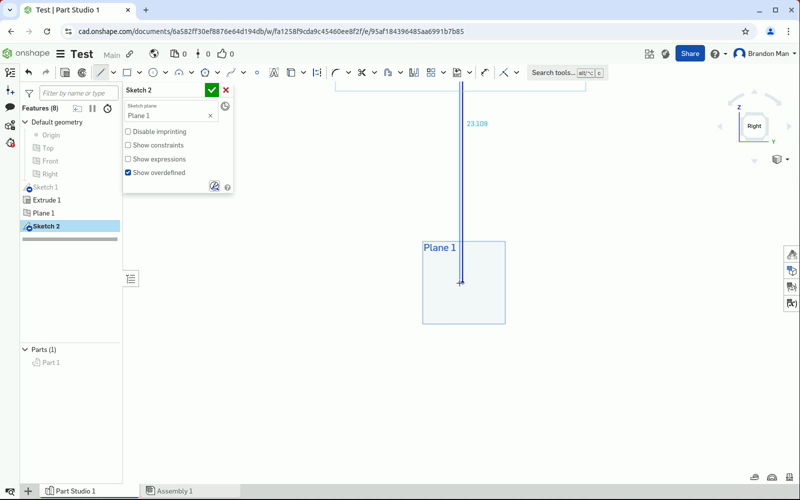
scroll(6)
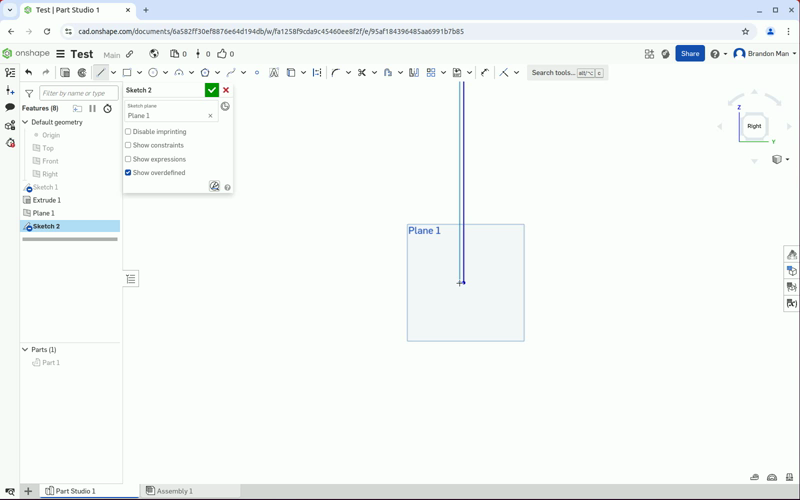
scroll(6)
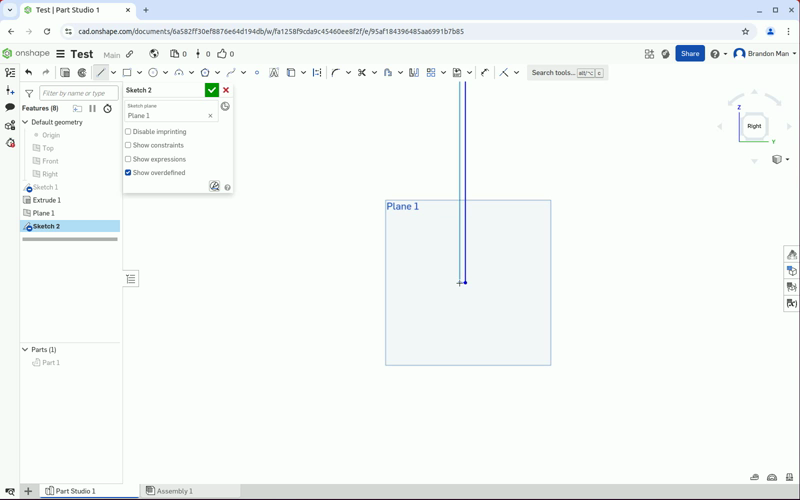
scroll(6)
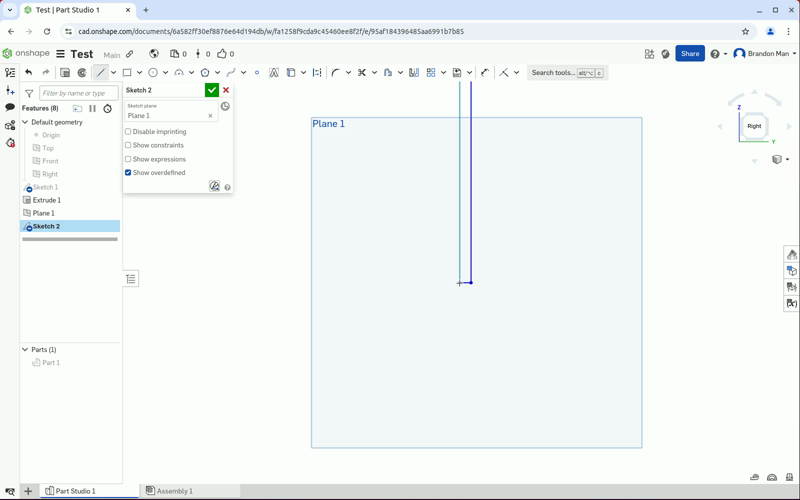
key_up(shift)
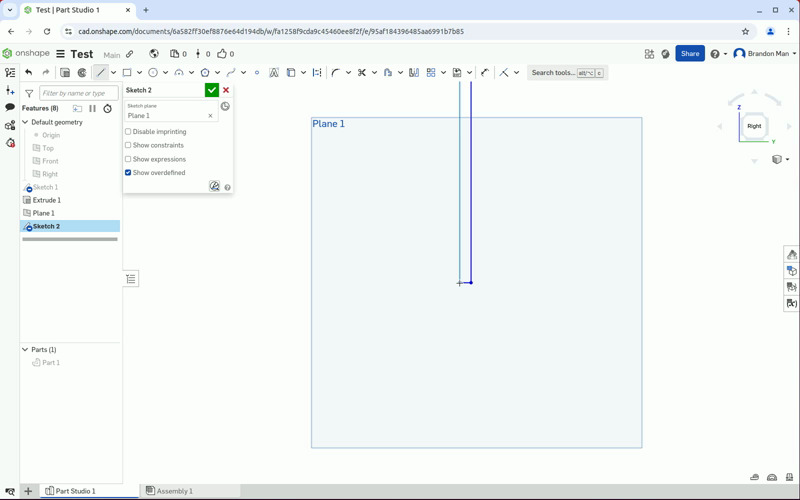
click(459, 282)
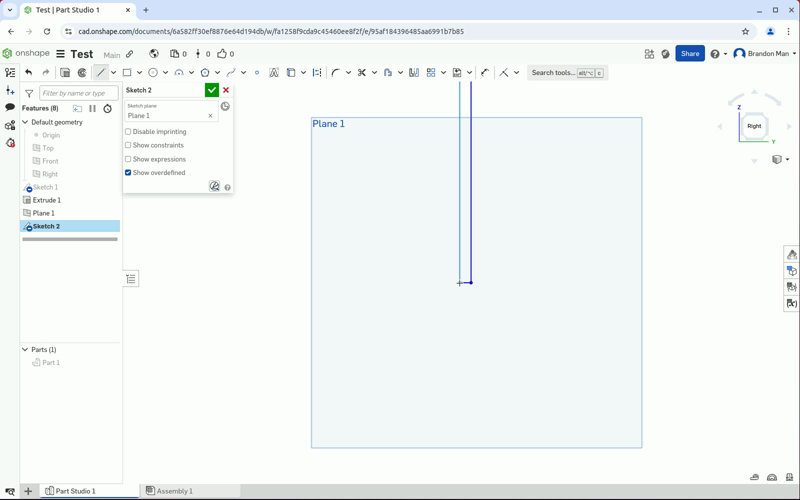
scroll(-6)
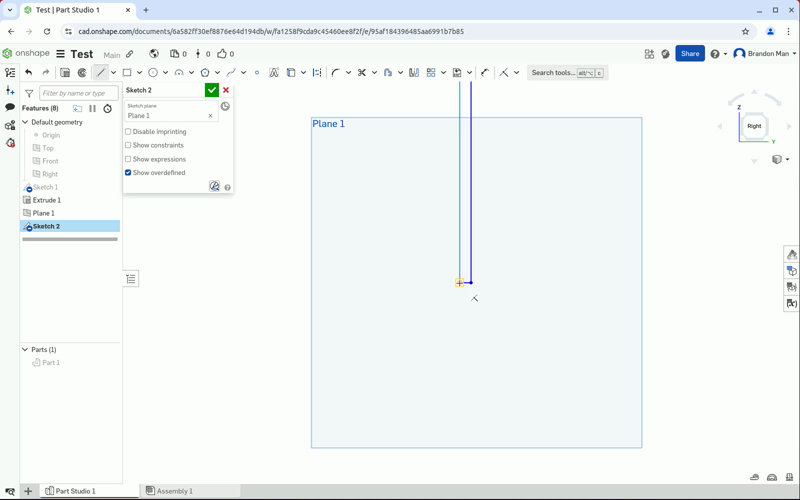
scroll(-6)
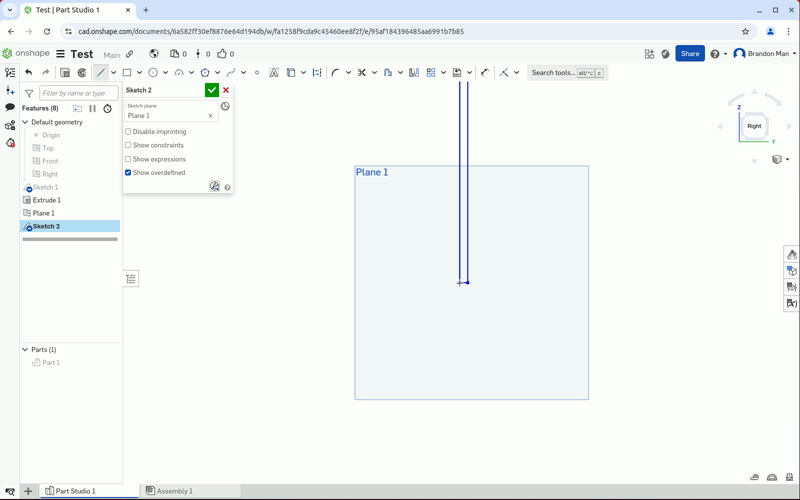
scroll(-6)
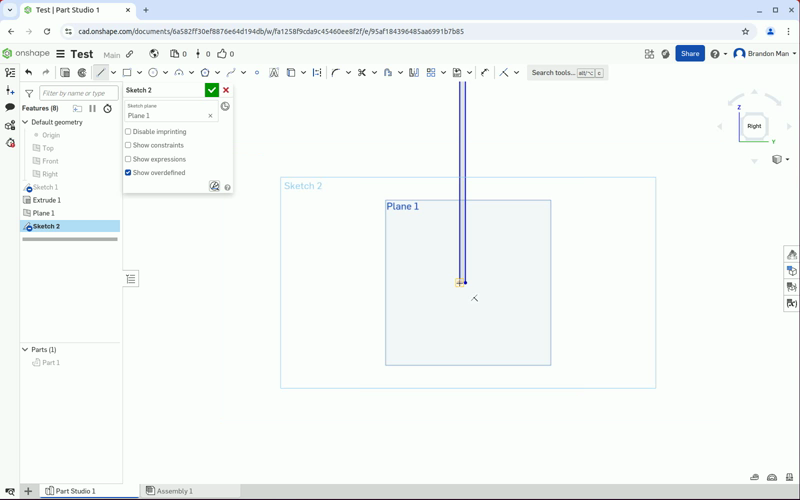
scroll(-6)
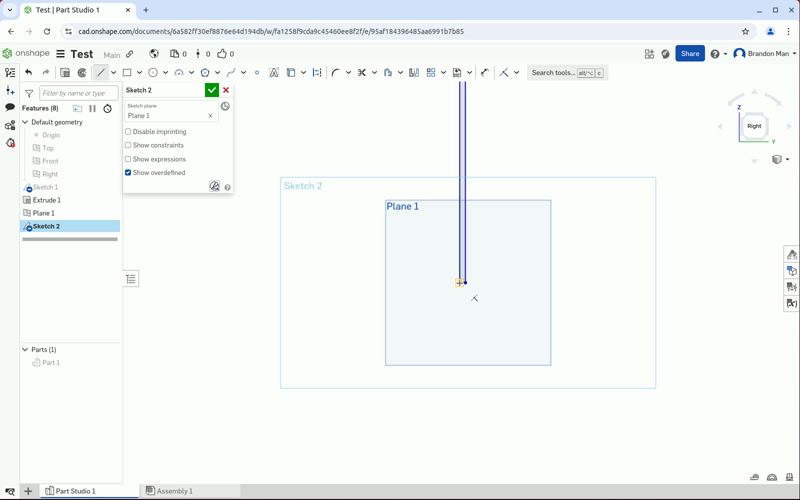
scroll(-6)
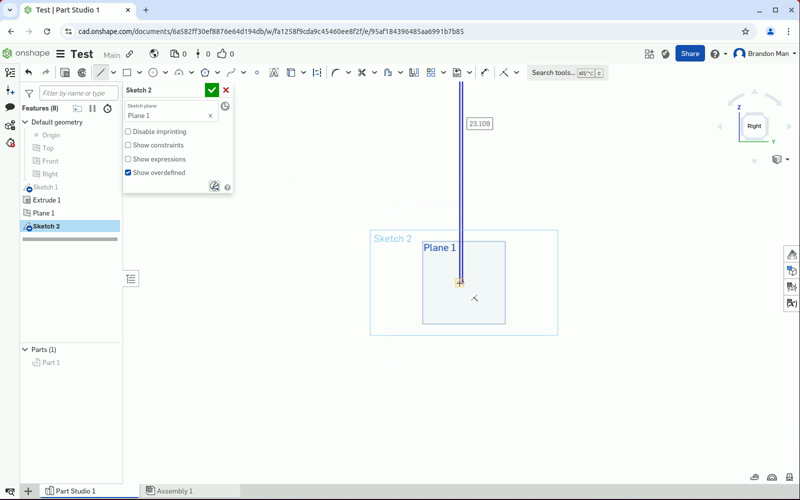
scroll(-6)
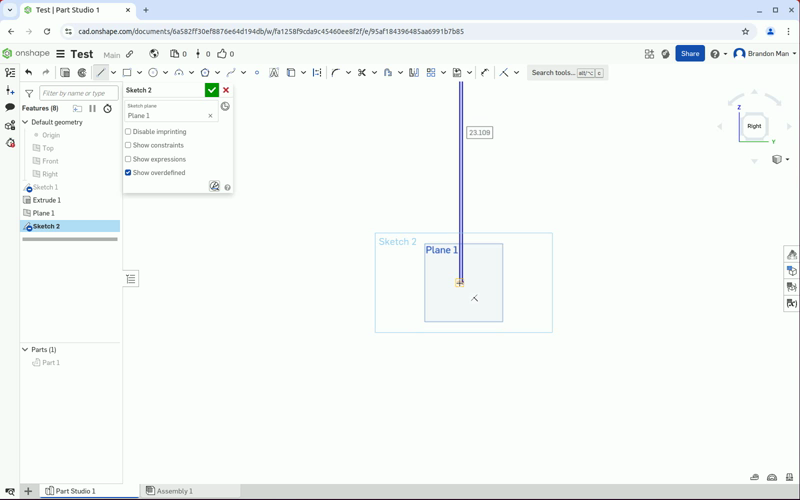
scroll(-6)
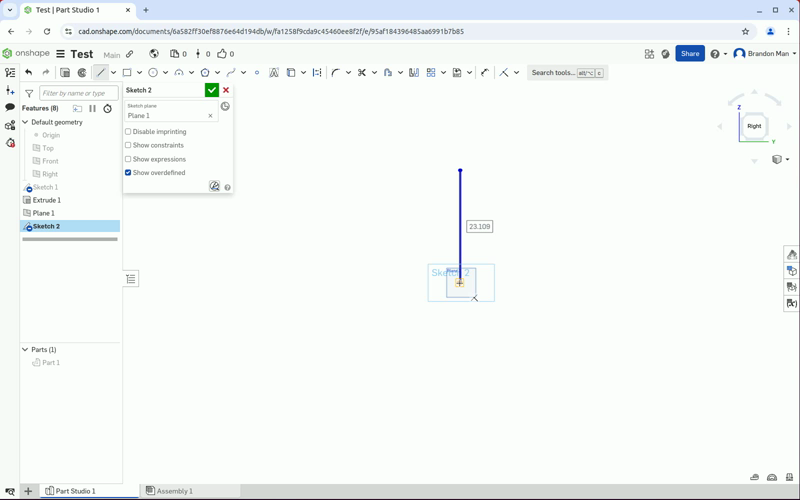
key(esc)
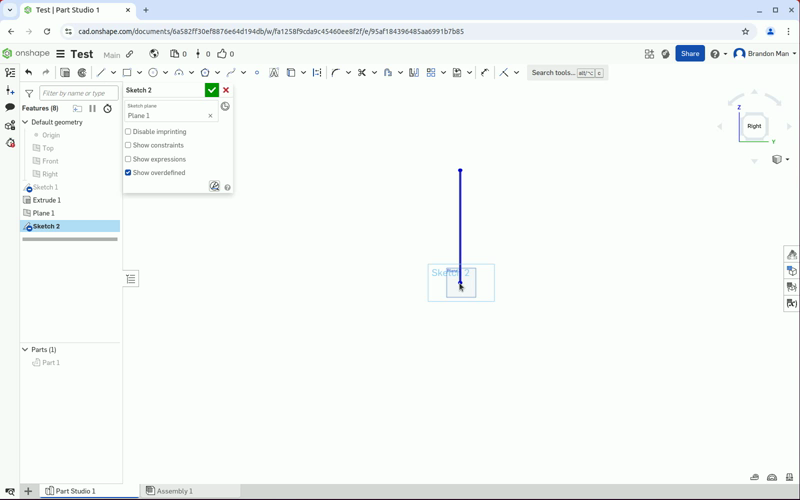
mouse_move(460, 238)
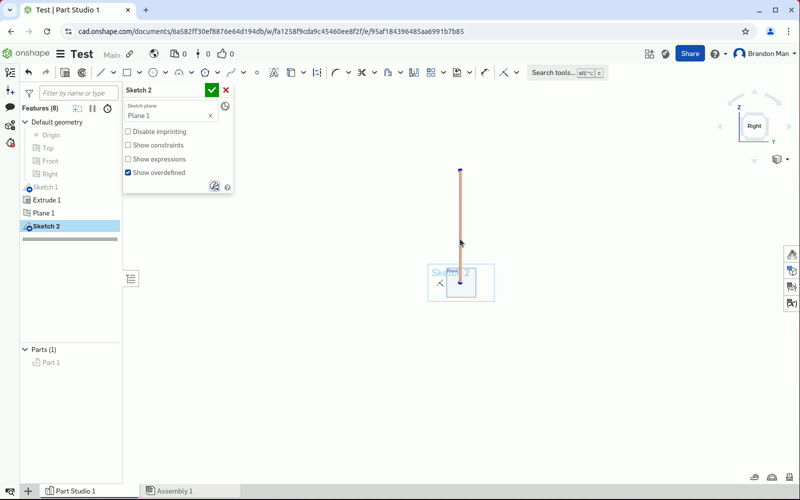
scroll(6)
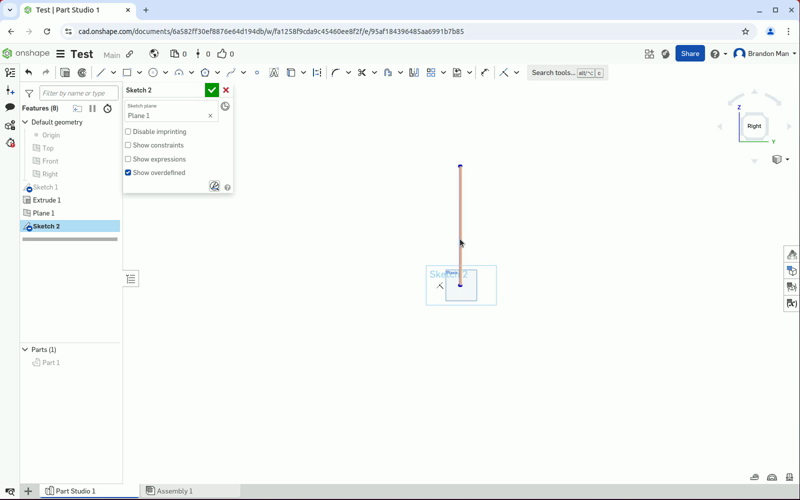
scroll(6)
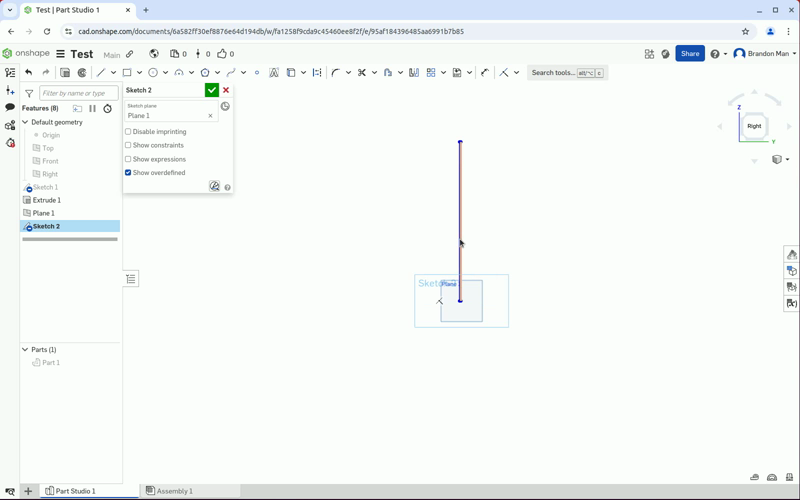
scroll(6)
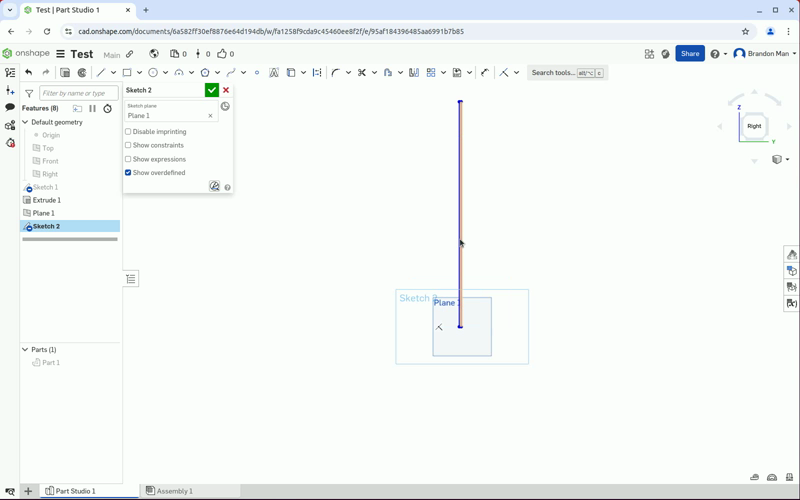
scroll(6)
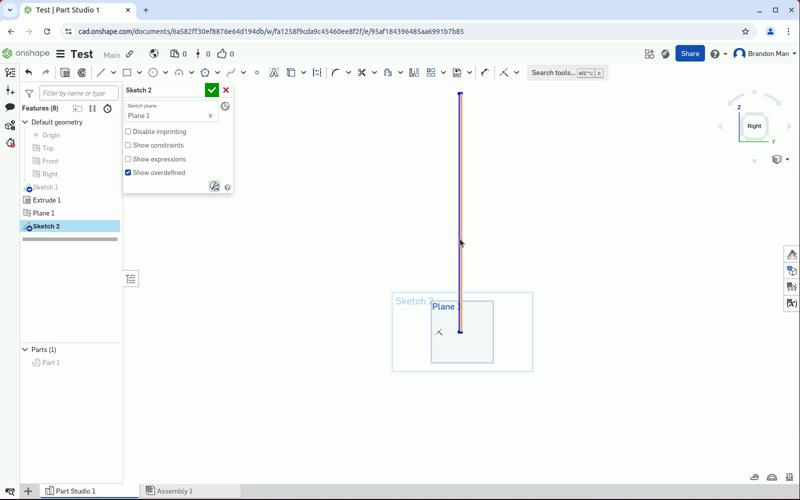
scroll(6)
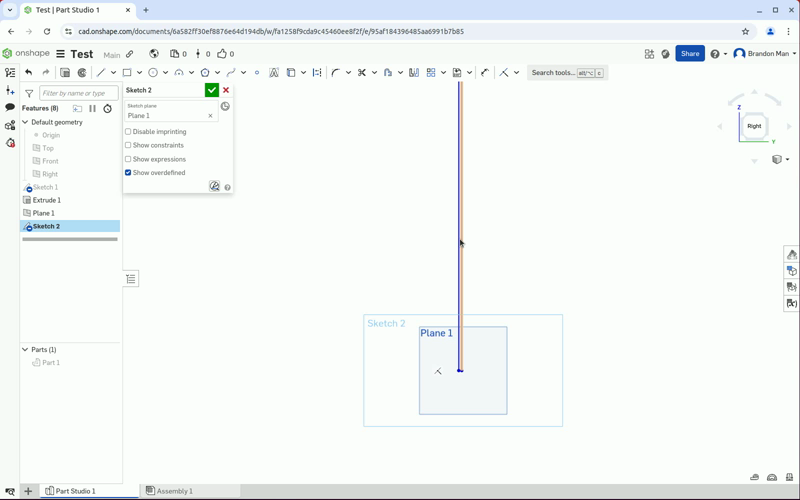
scroll(6)
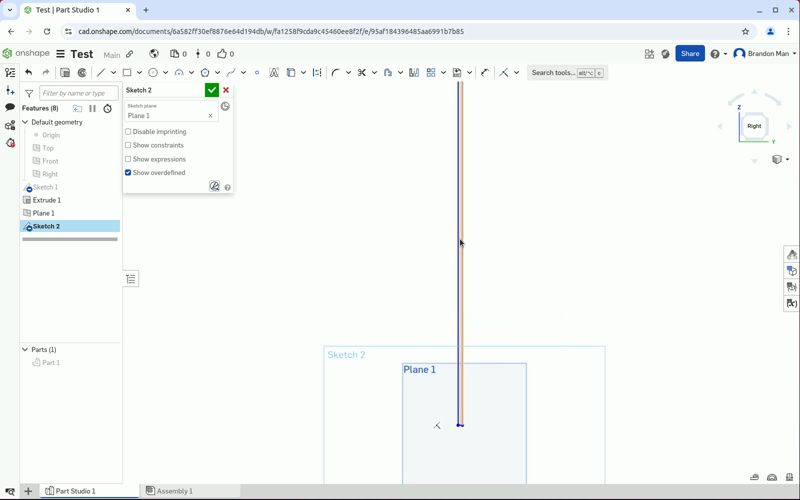
scroll(6)
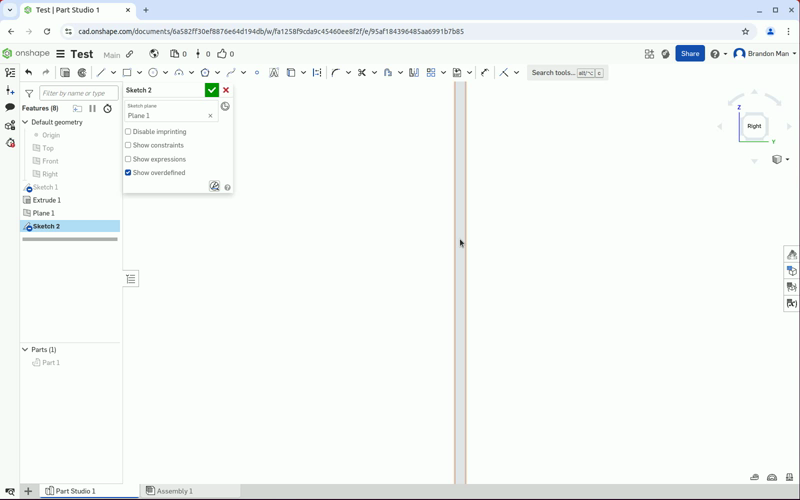
click(460, 238)
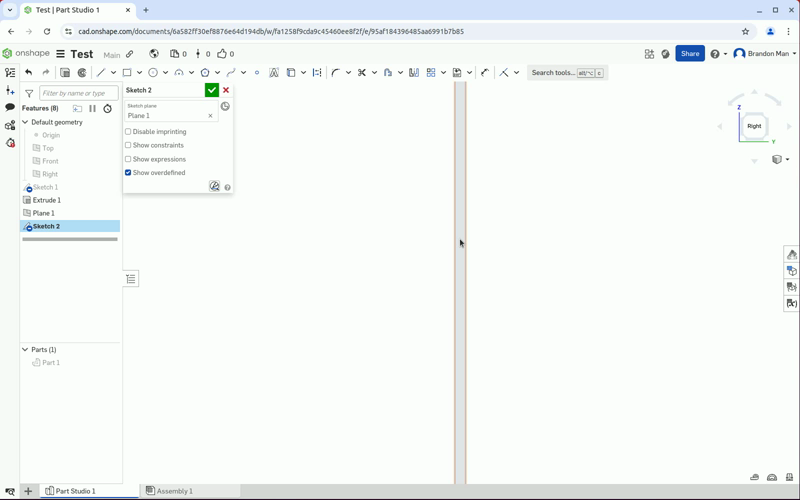
scroll(-6)
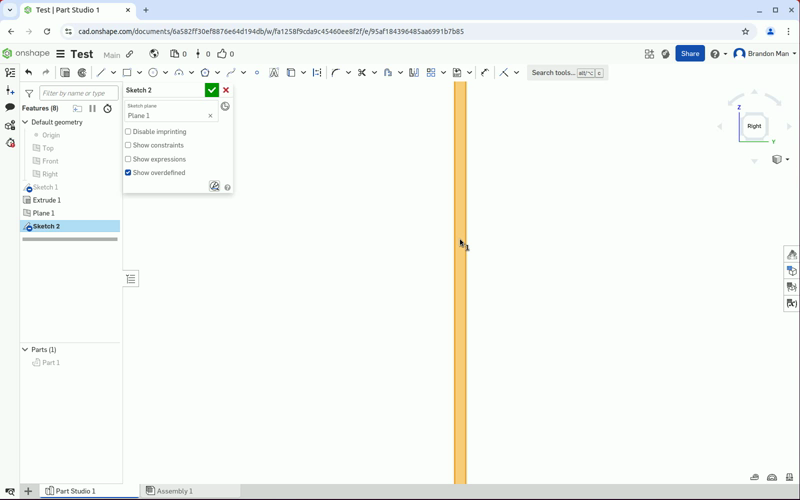
scroll(-6)
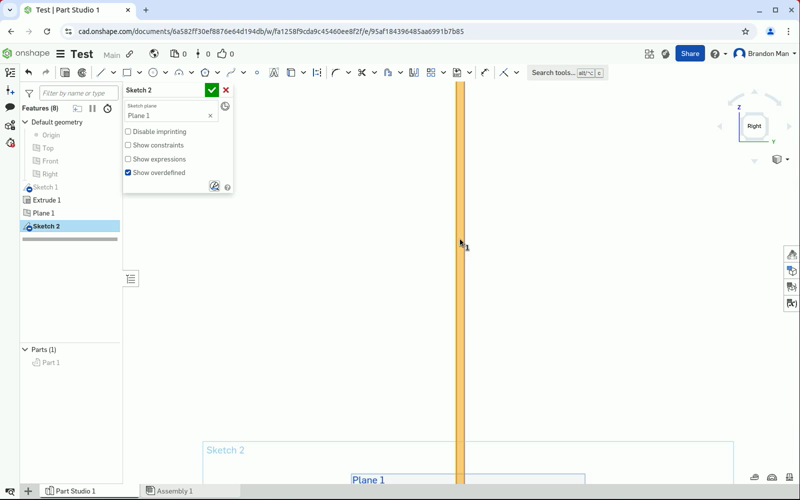
scroll(-6)
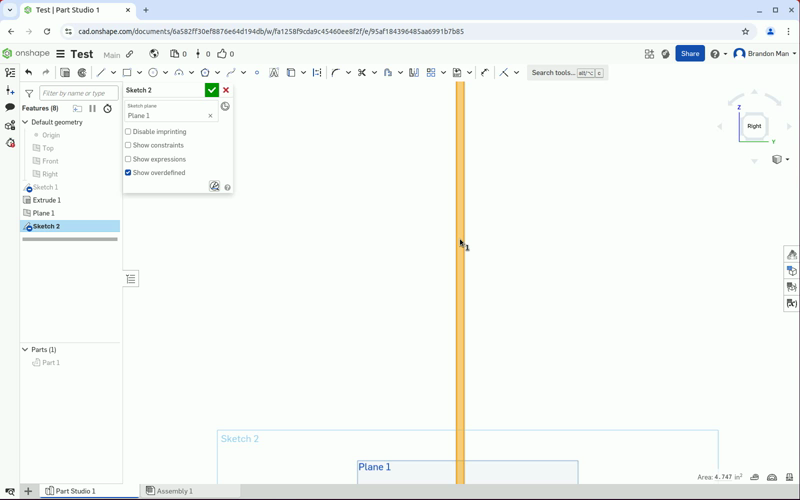
scroll(-6)
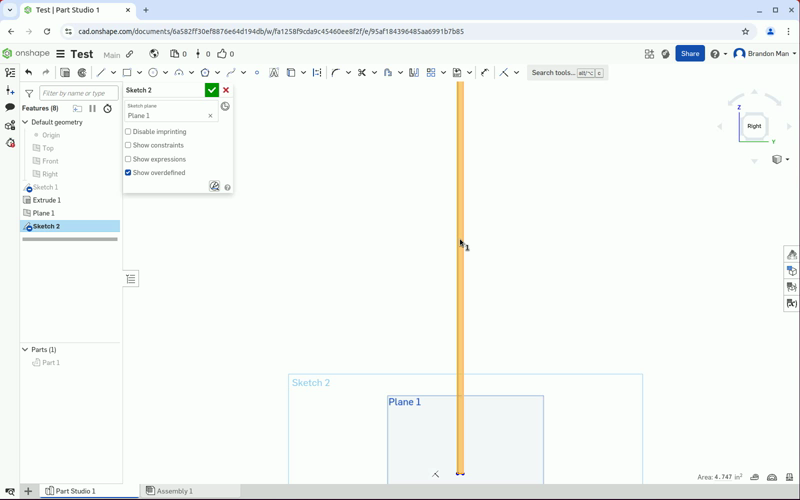
scroll(-6)
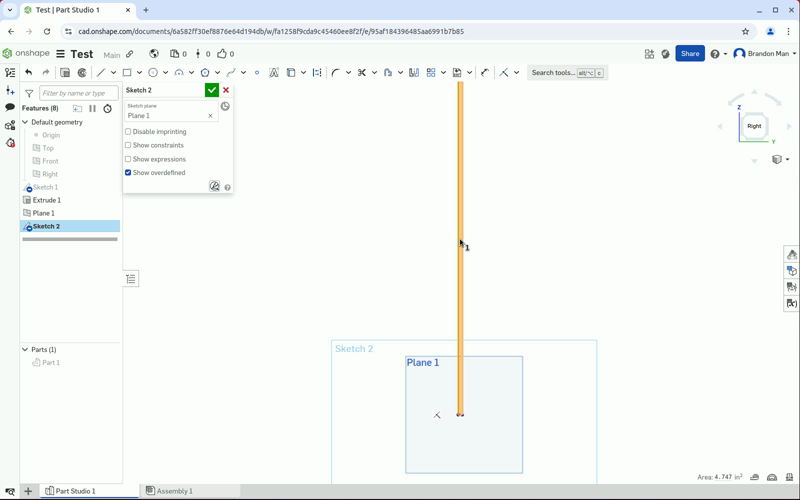
scroll(-6)
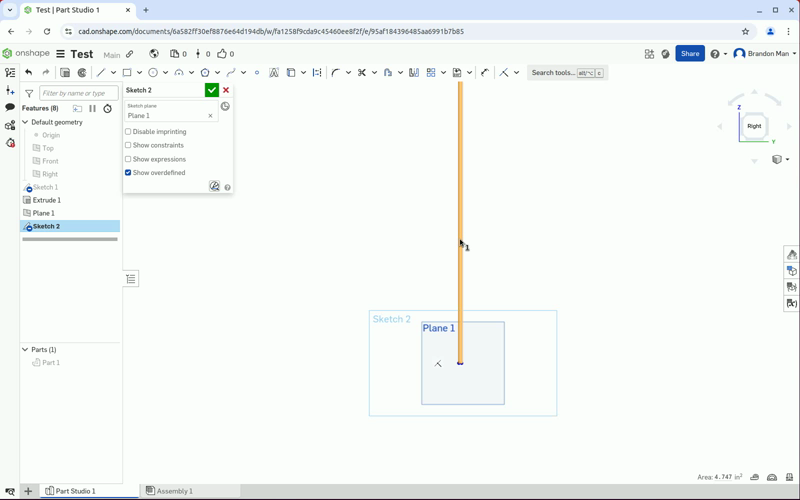
scroll(-6)
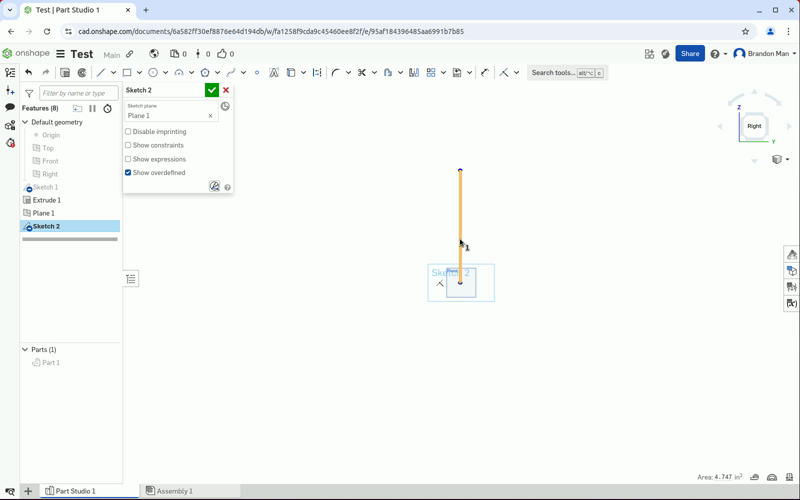
mouse_move(73, 352)
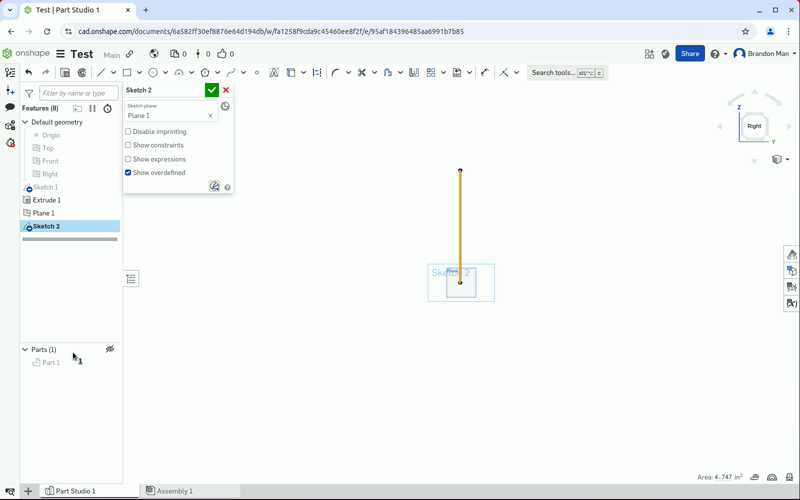
key(shift+y)
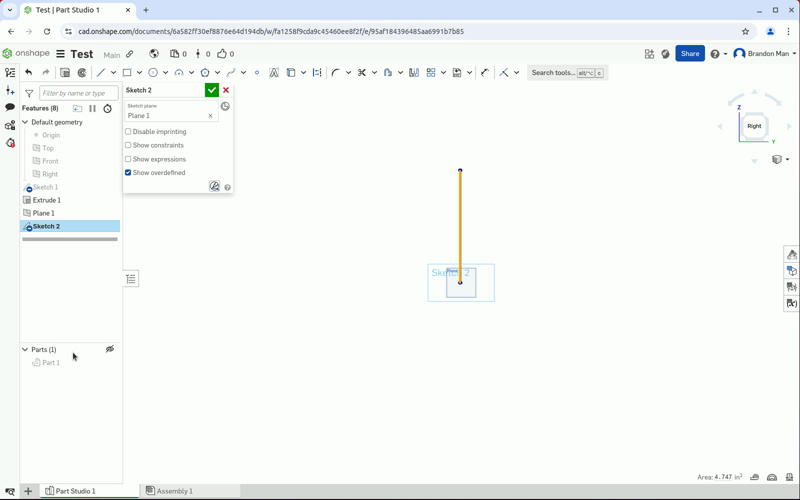
key(shift+e)
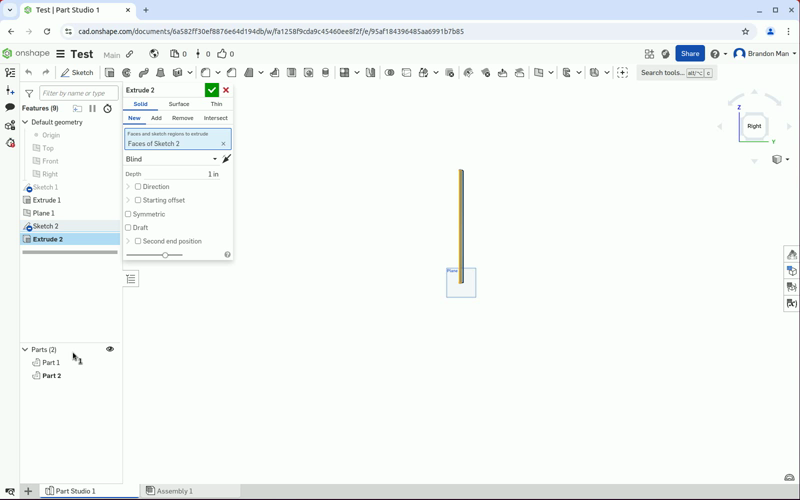
mouse_move(143, 106)
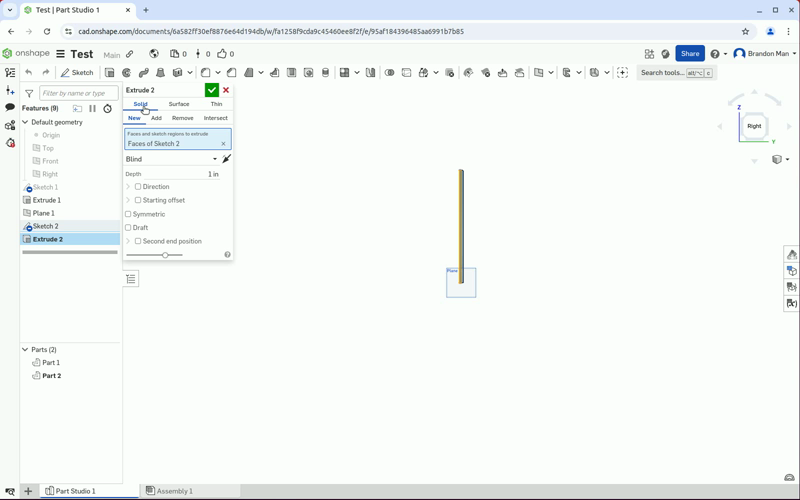
click(143, 106)
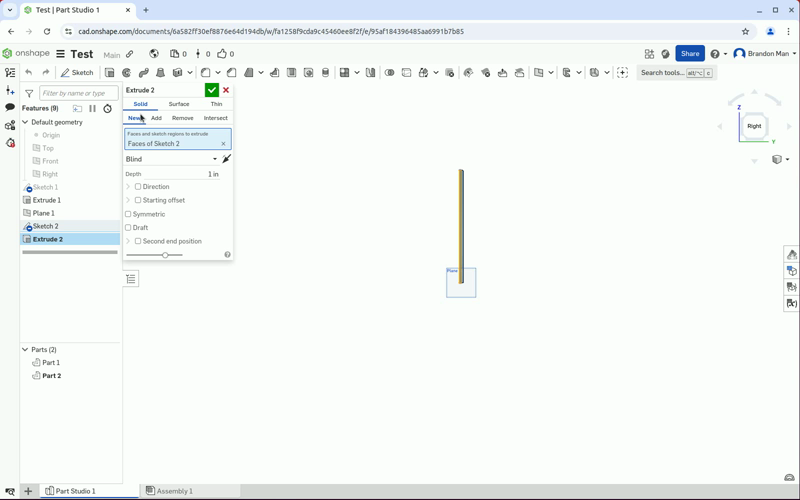
mouse_move(137, 120)
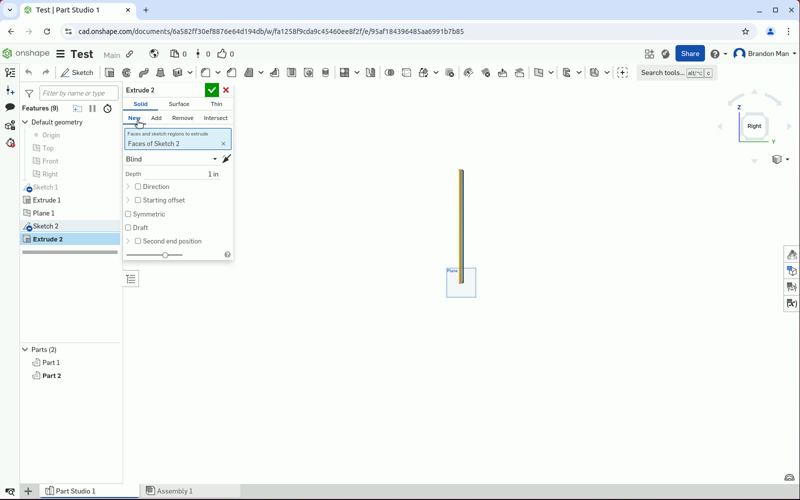
click(137, 120)
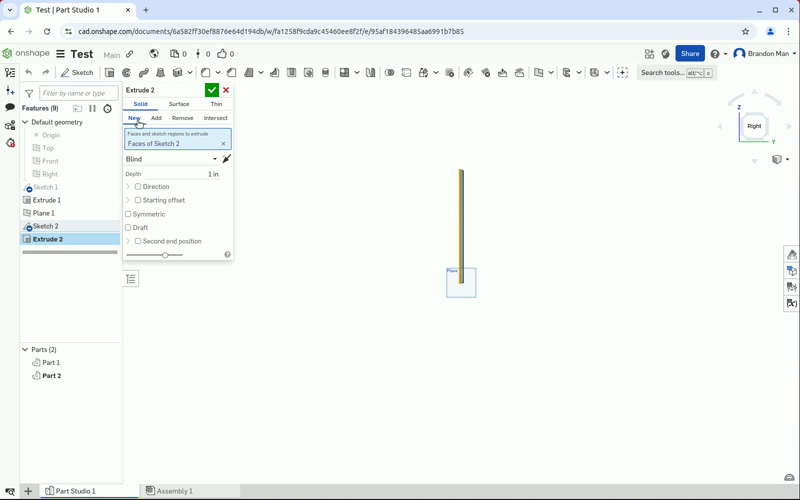
key(tab, 4)
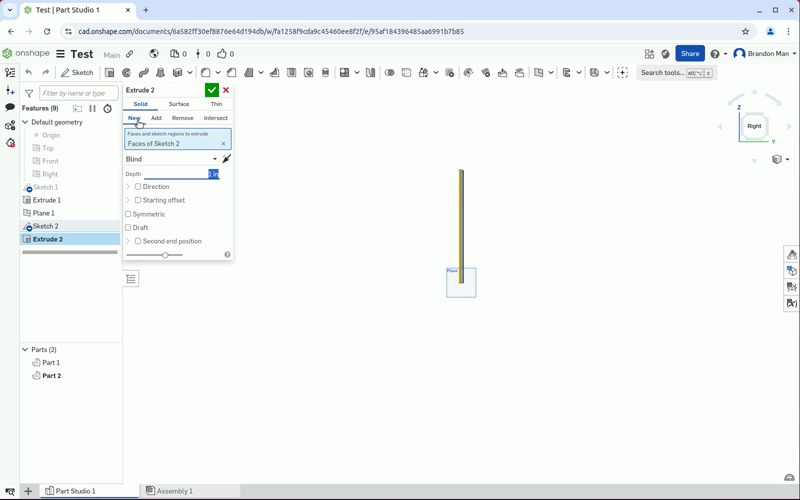
text(-0.241)
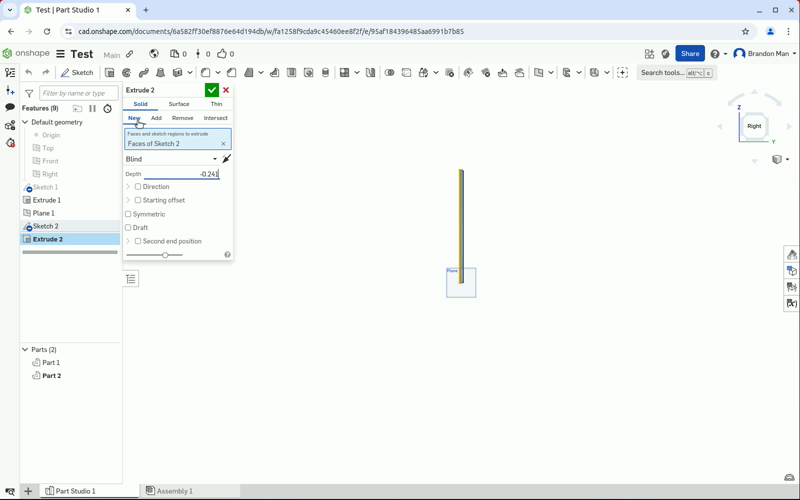
key(enter)
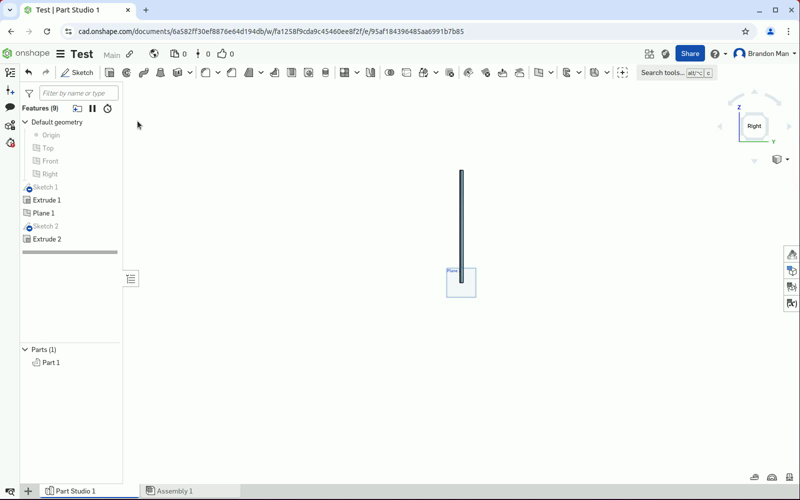
key(shift+h)
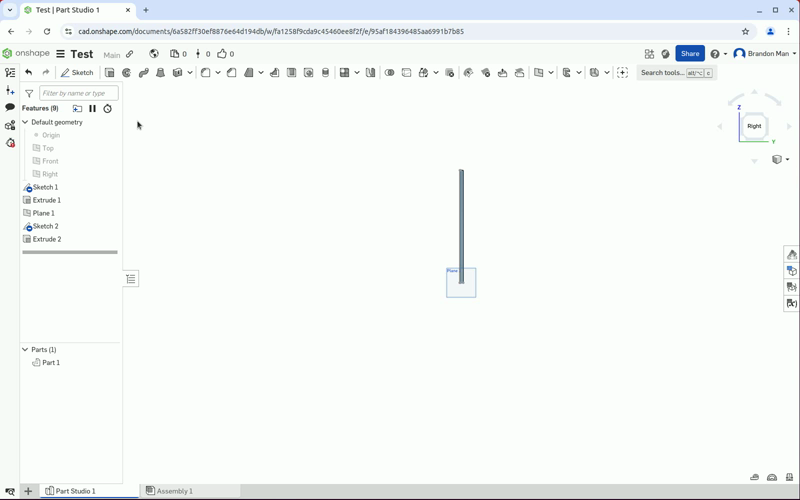
key(shift+h)
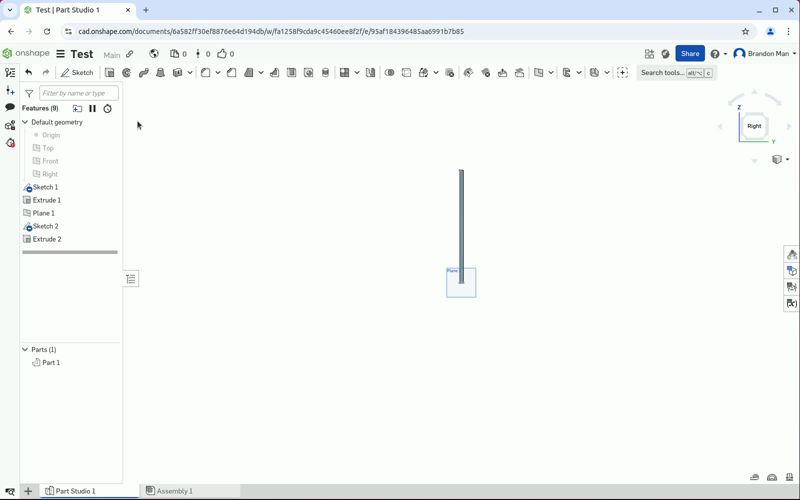
key(shift+7)
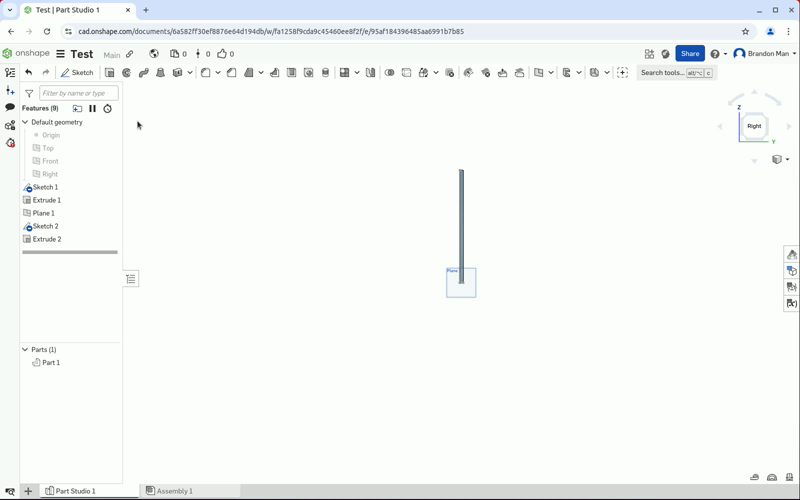
key(right, 2)
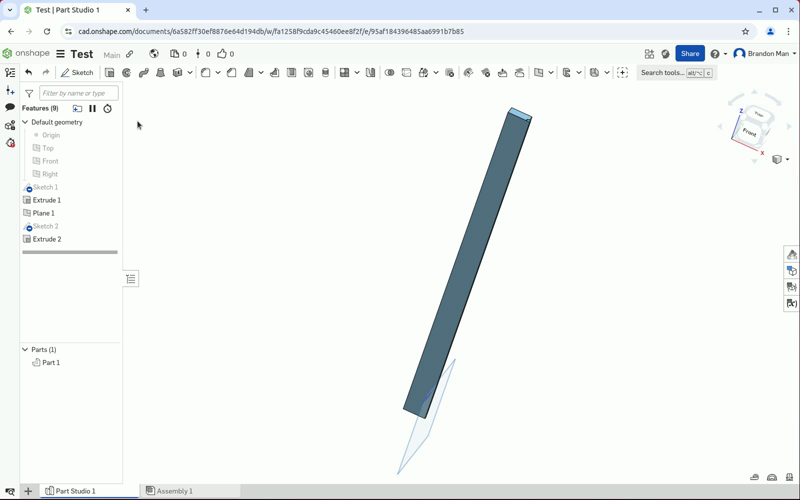
key(down, 2)
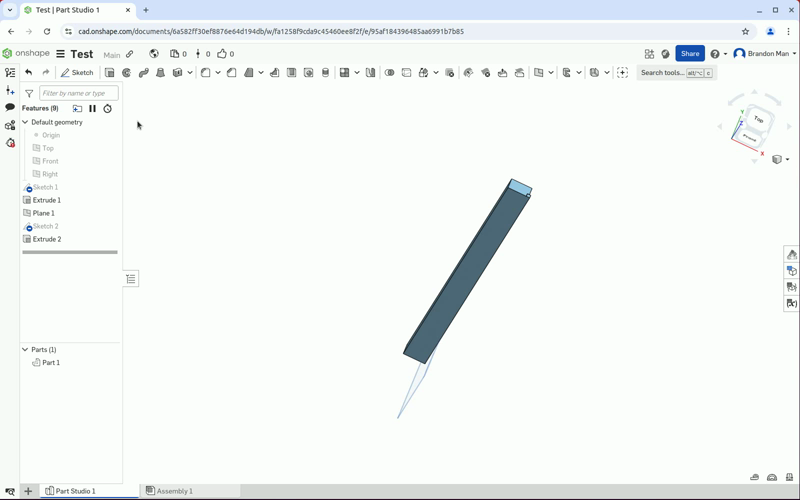
key(up, 2)
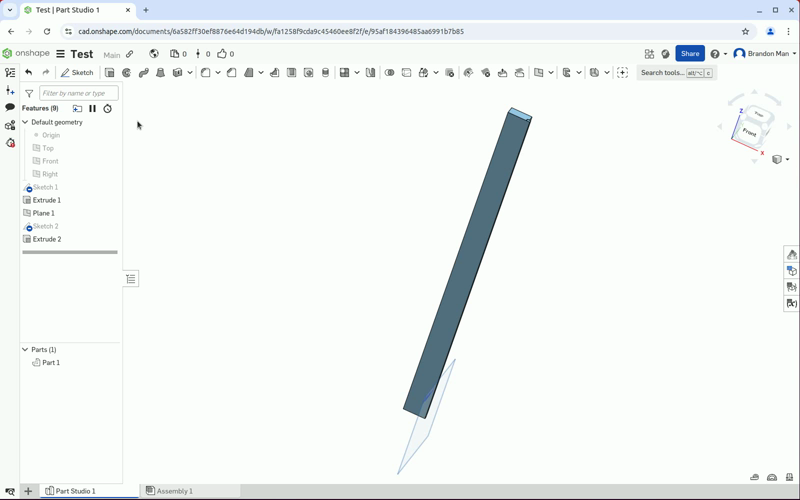
key(left, 2)
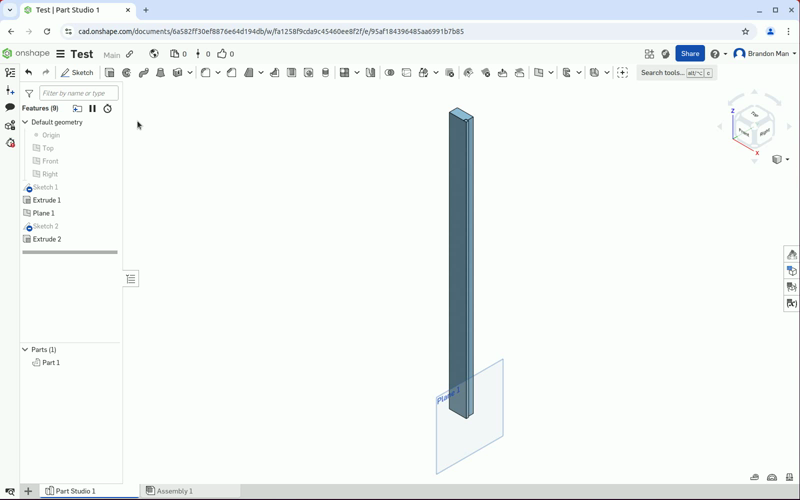
mouse_move(73, 189)
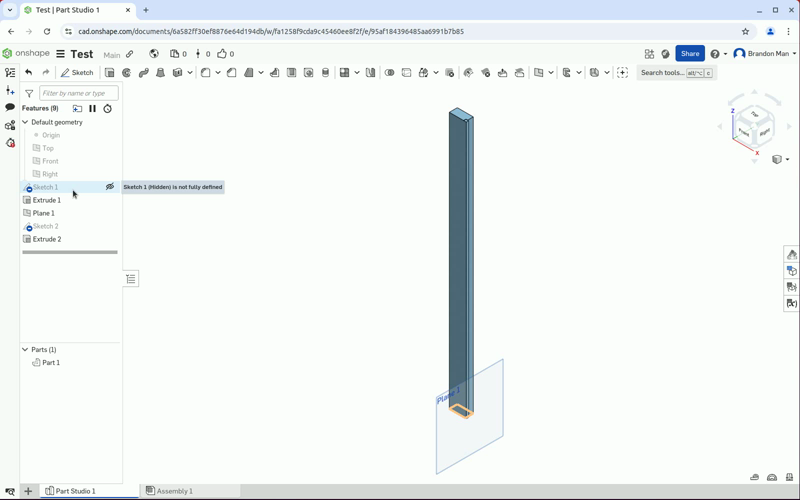
click(73, 189)